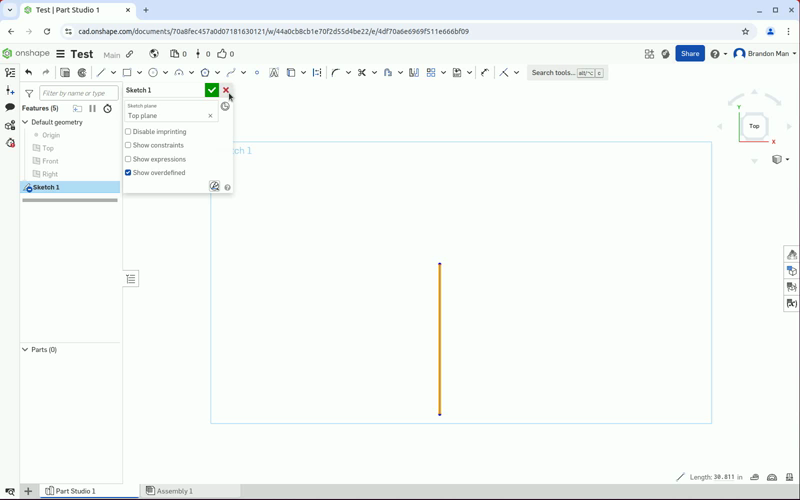
key(shift+h)
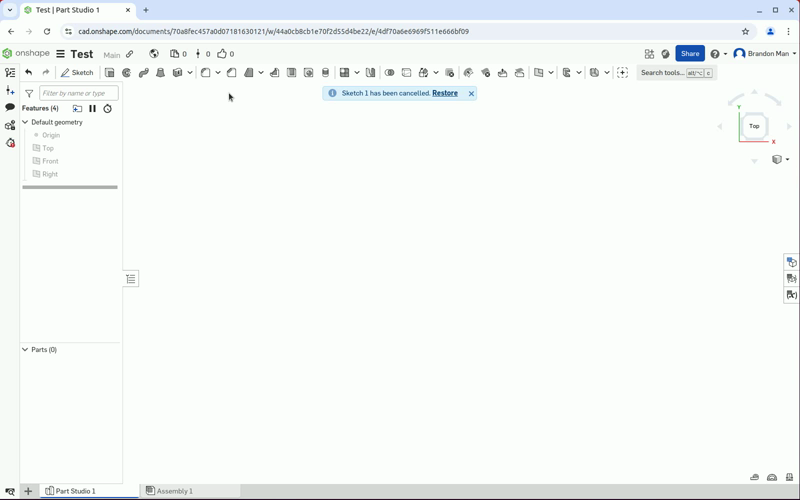
mouse_move(73, 352)
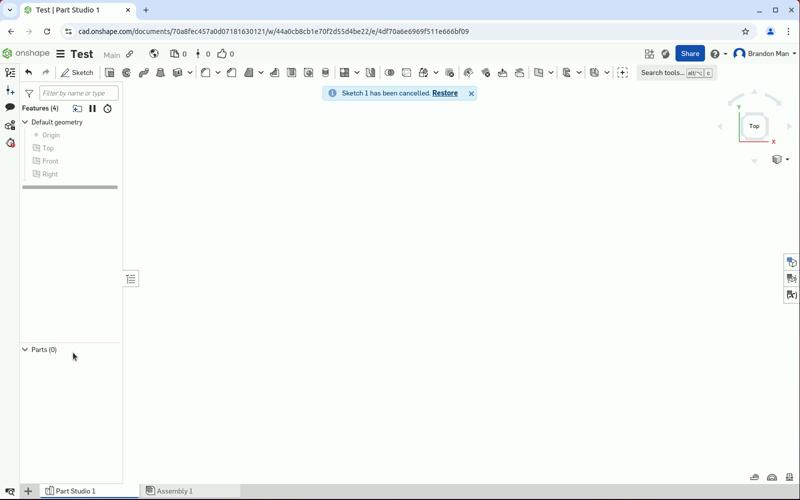
key(y)
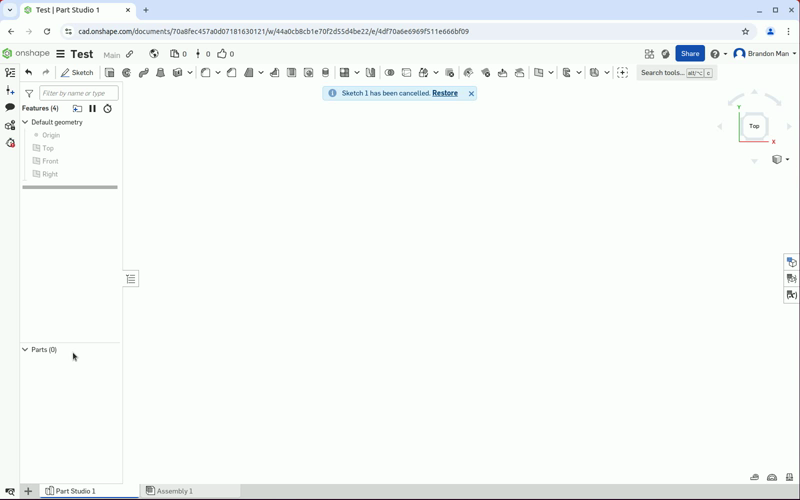
key(shift+p)
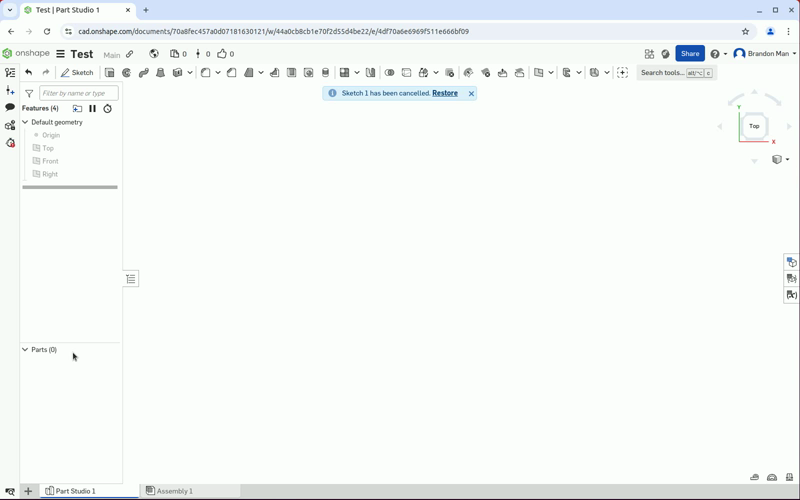
key(space)
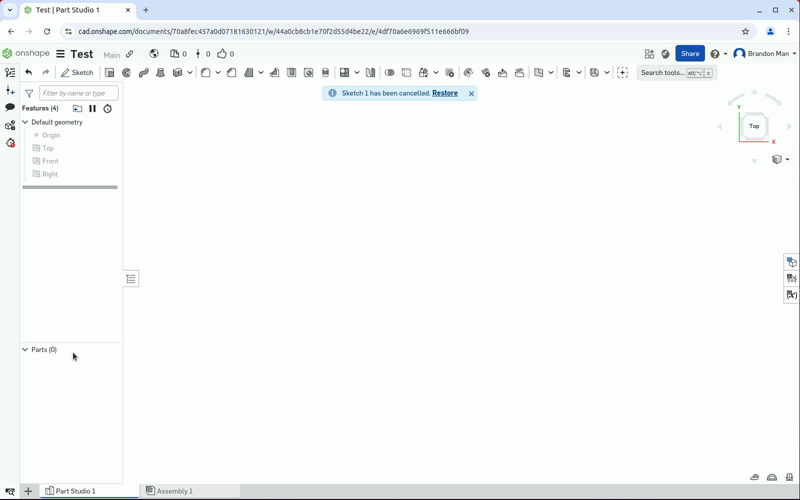
key_down(shift)
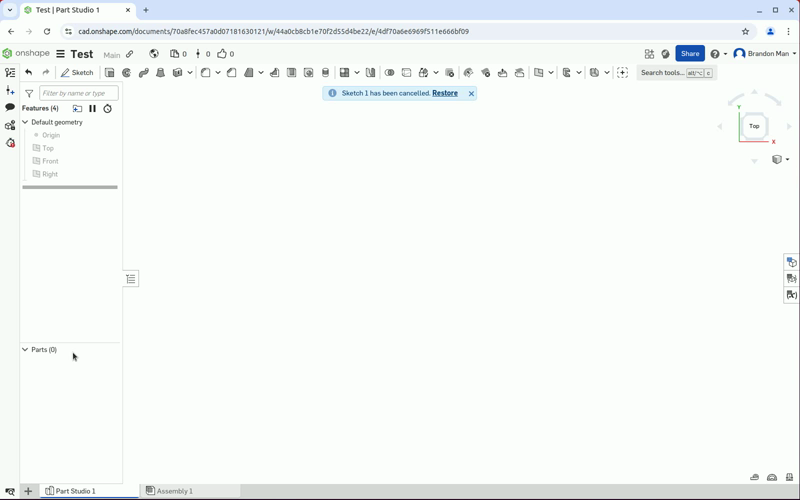
key(up)
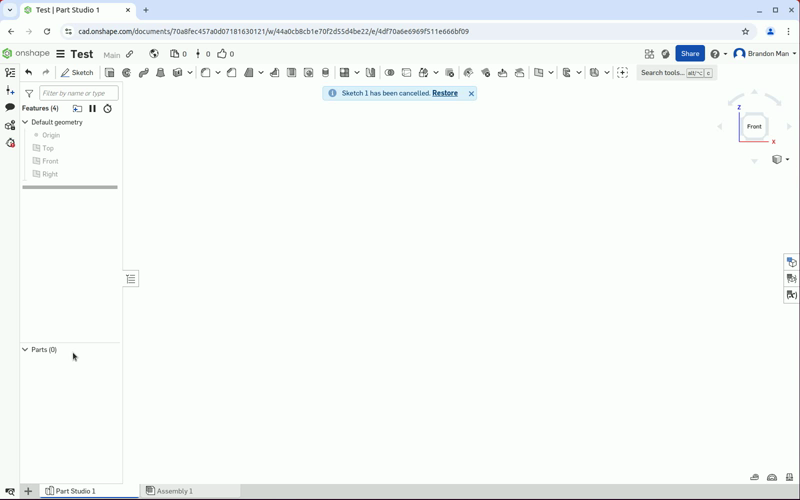
key_up(shift)
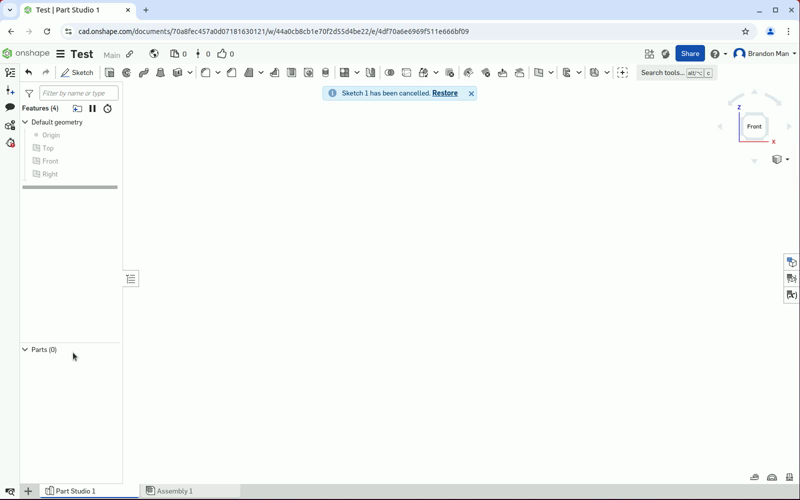
mouse_move(73, 352)
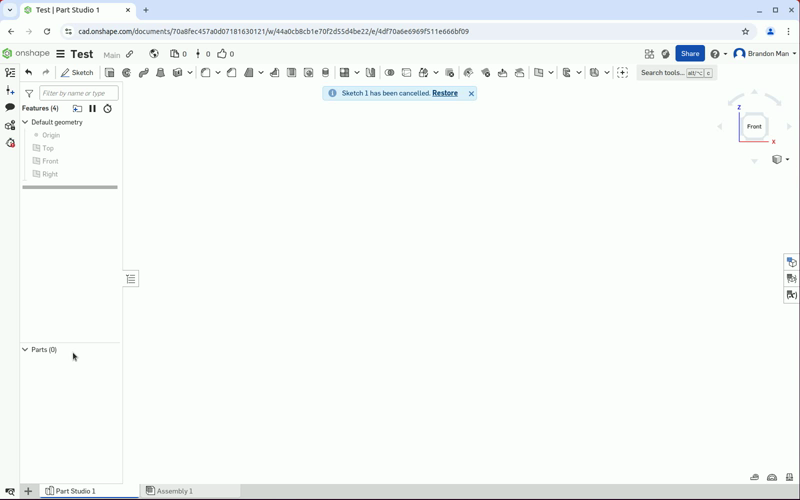
key(shift+y)
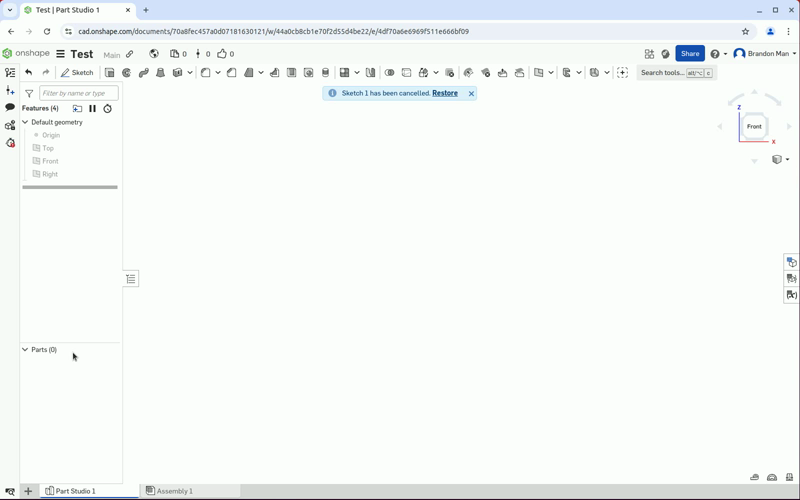
key(shift+s)
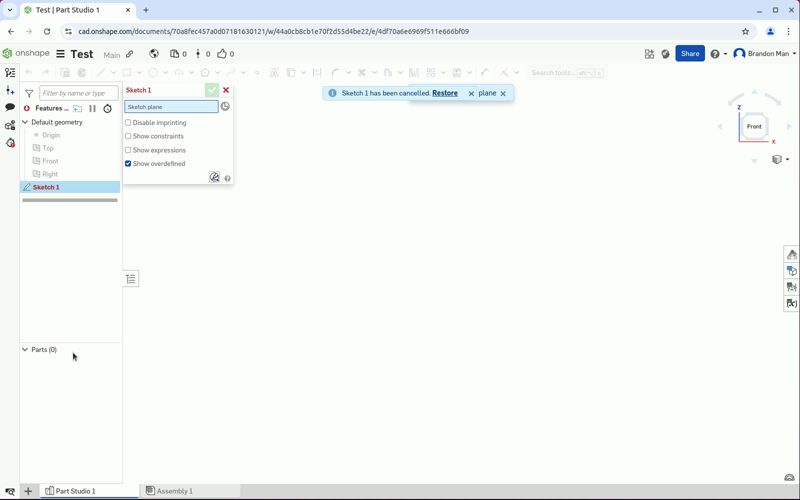
mouse_move(73, 163)
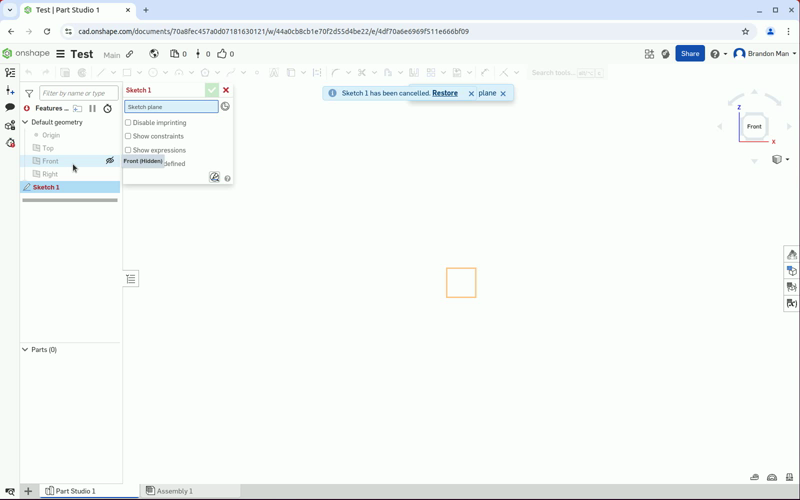
click(73, 163)
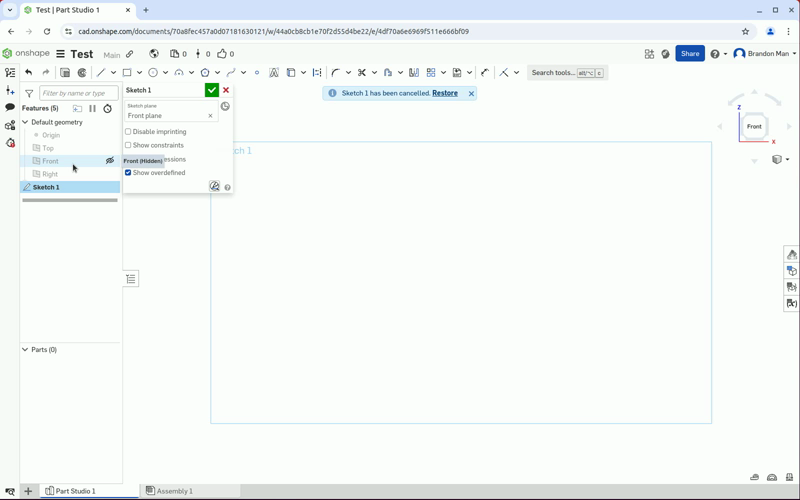
mouse_move(73, 352)
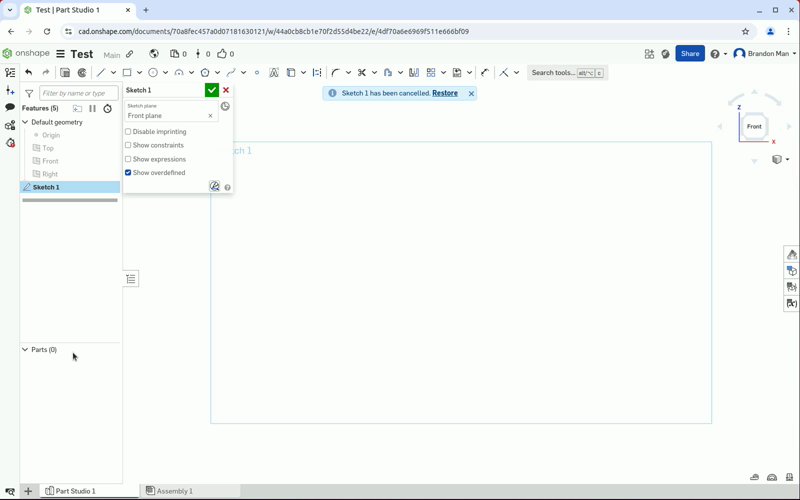
key(y)
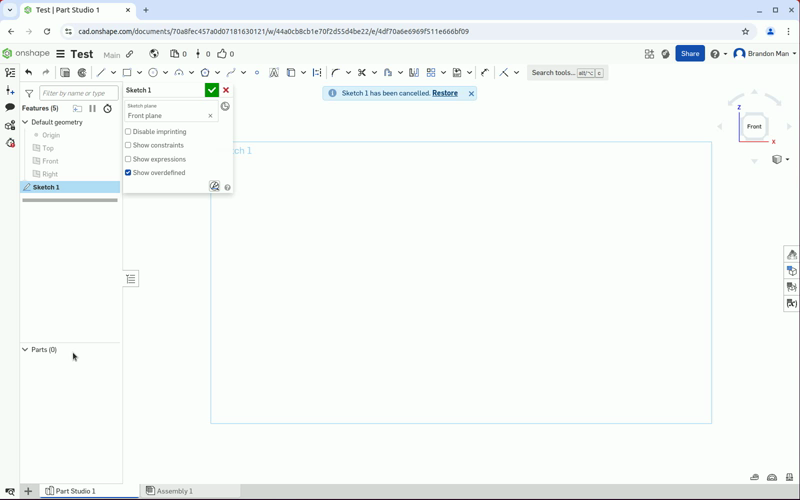
key(l)
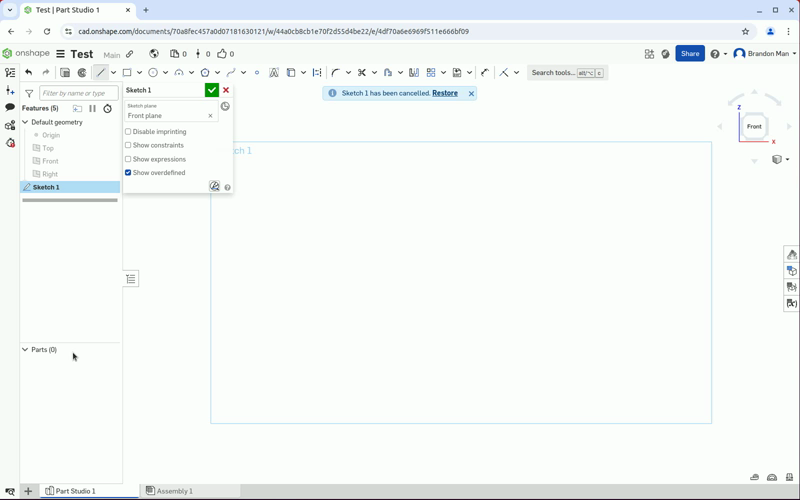
key_down(shift)
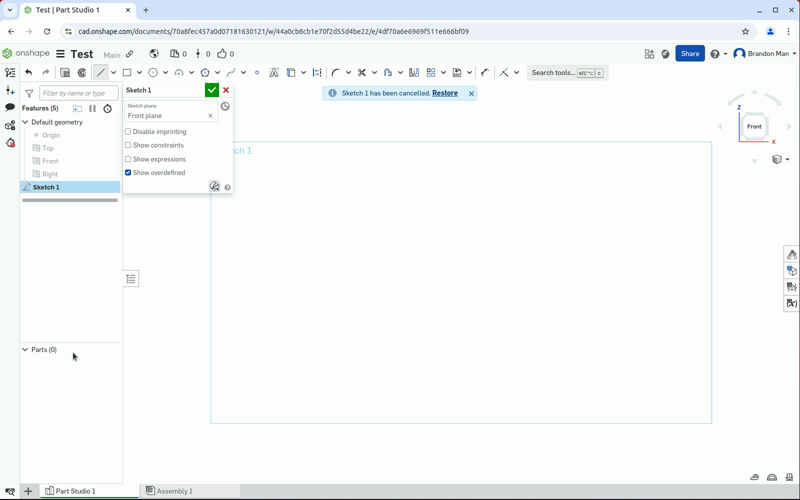
mouse_move(348, 340)
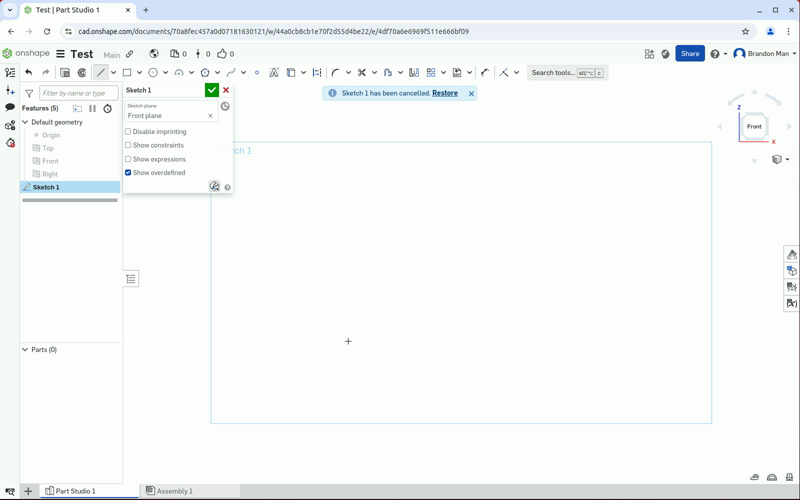
click(348, 340)
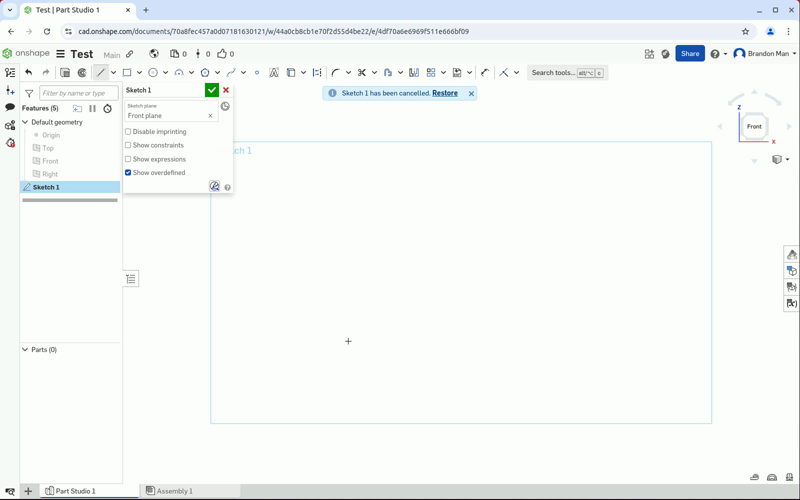
key_up(shift)
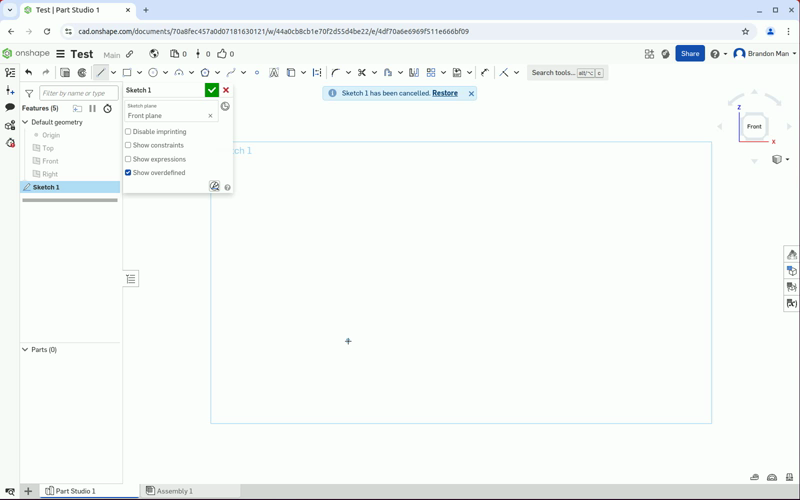
key_down(shift)
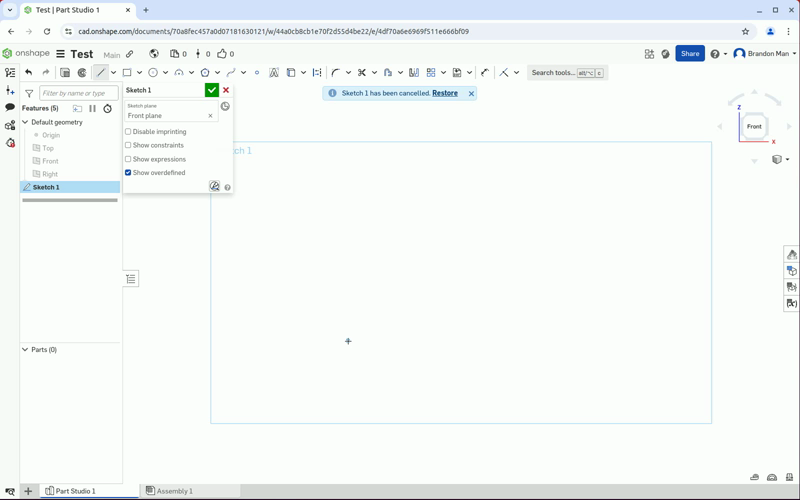
mouse_move(572, 340)
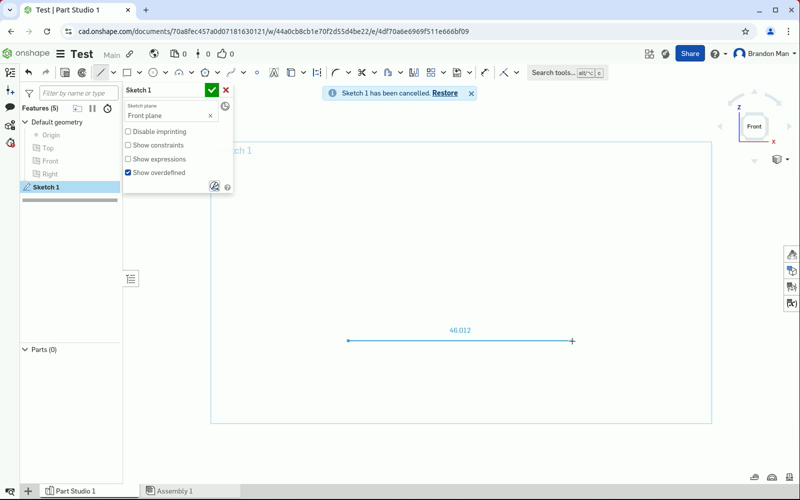
click(572, 340)
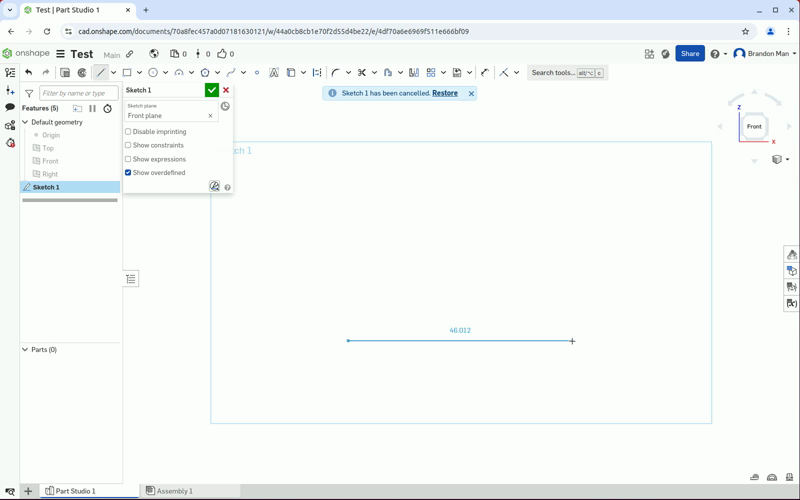
key_up(shift)
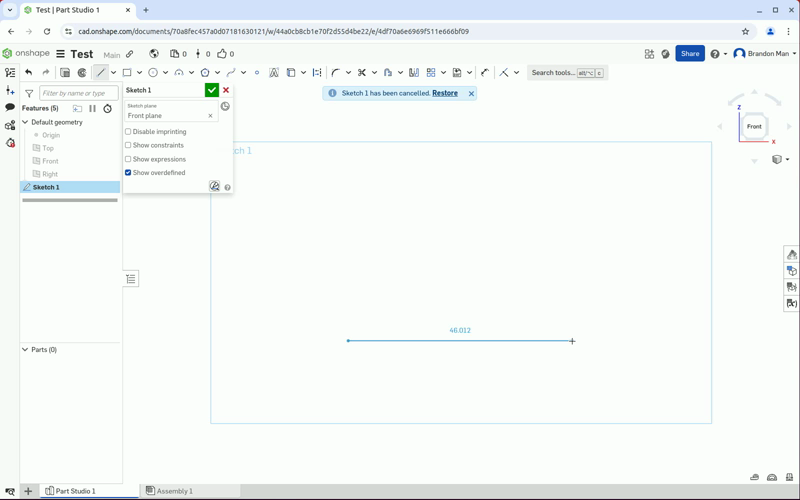
key_down(shift)
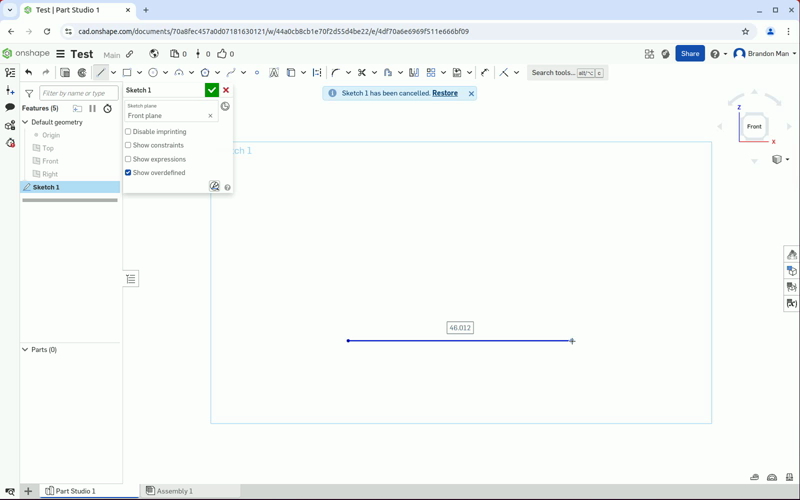
mouse_move(572, 225)
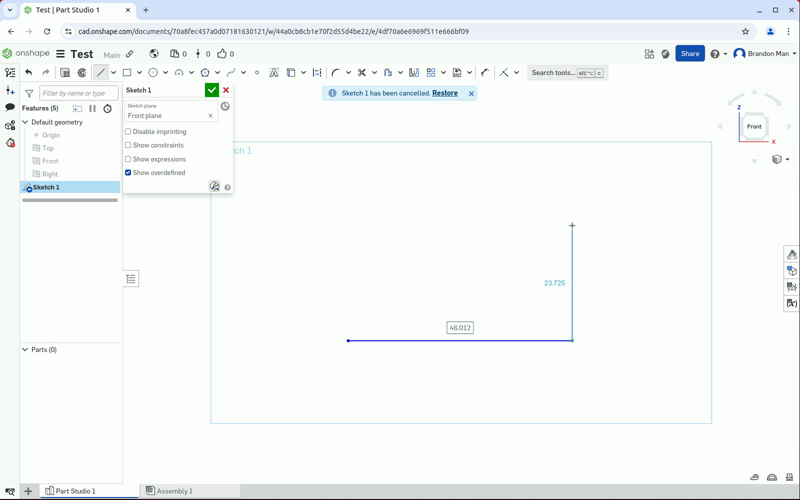
click(572, 225)
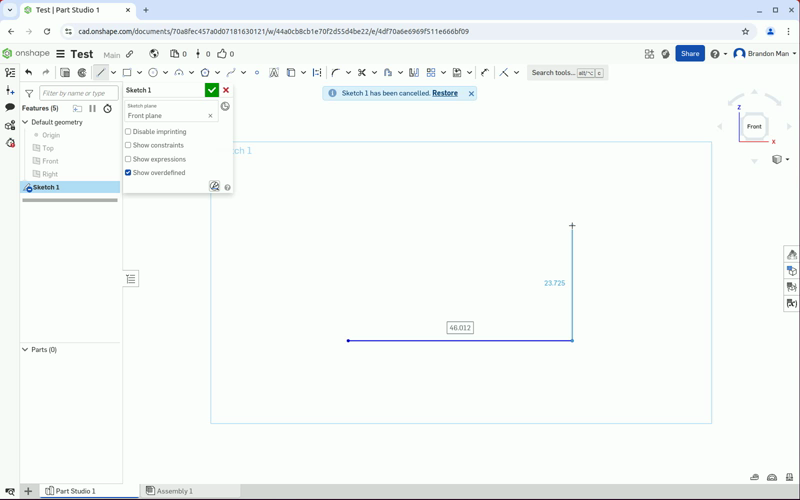
key_up(shift)
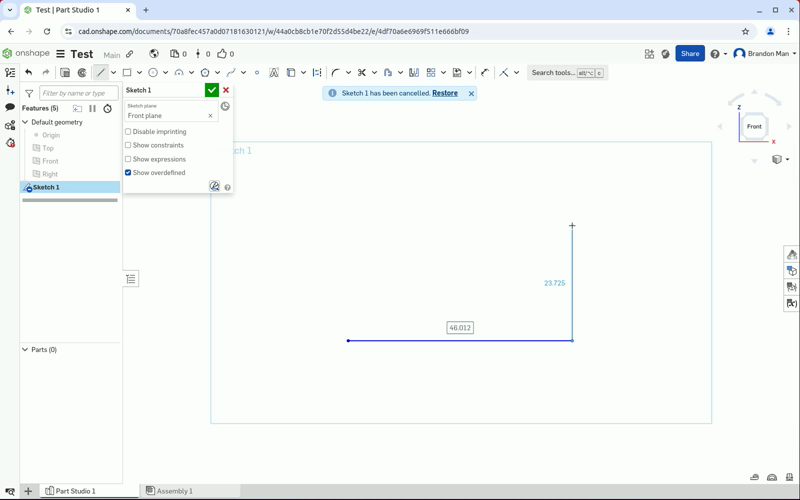
key_down(shift)
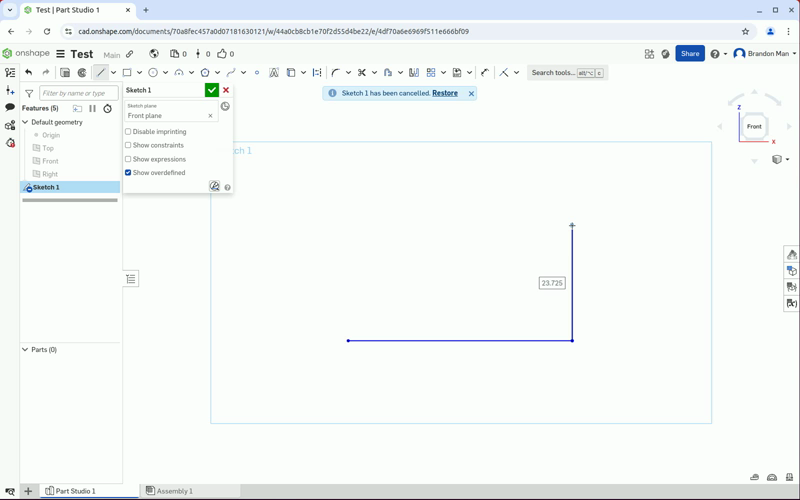
mouse_move(348, 225)
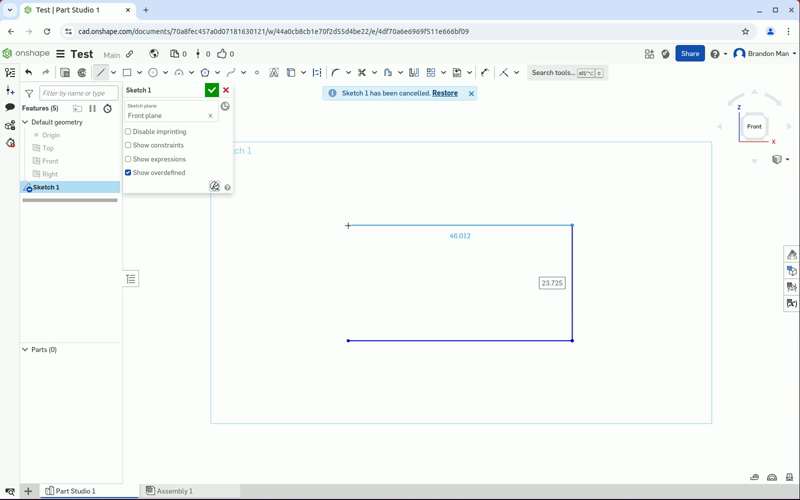
click(348, 225)
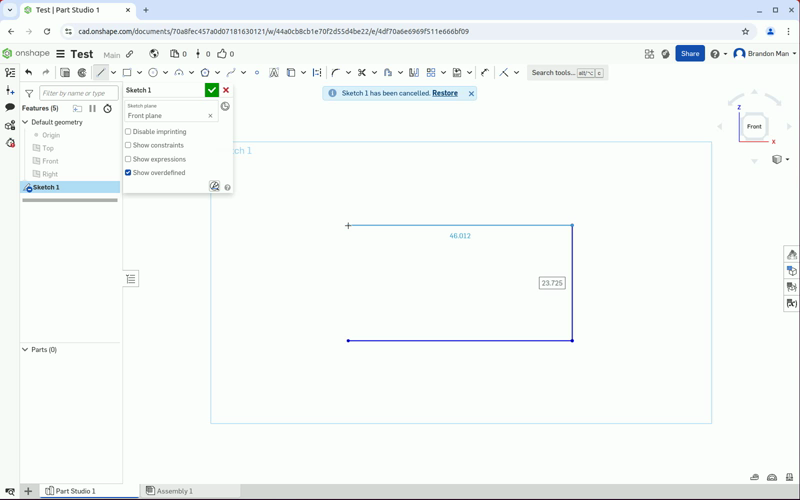
key_up(shift)
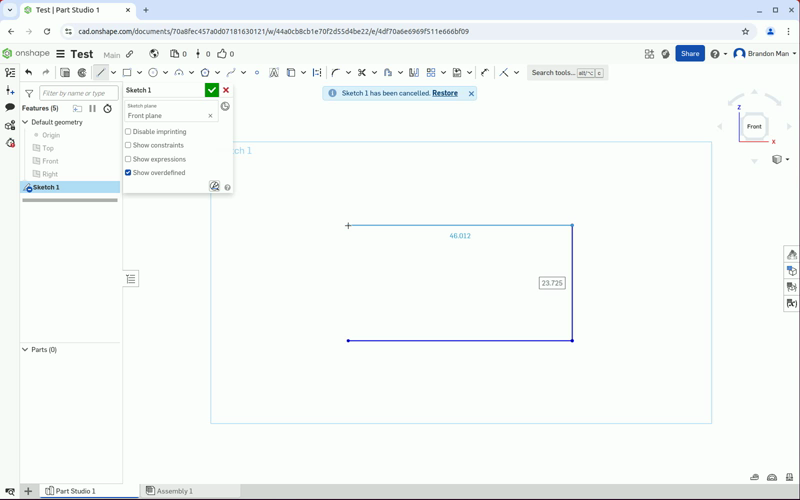
key_down(shift)
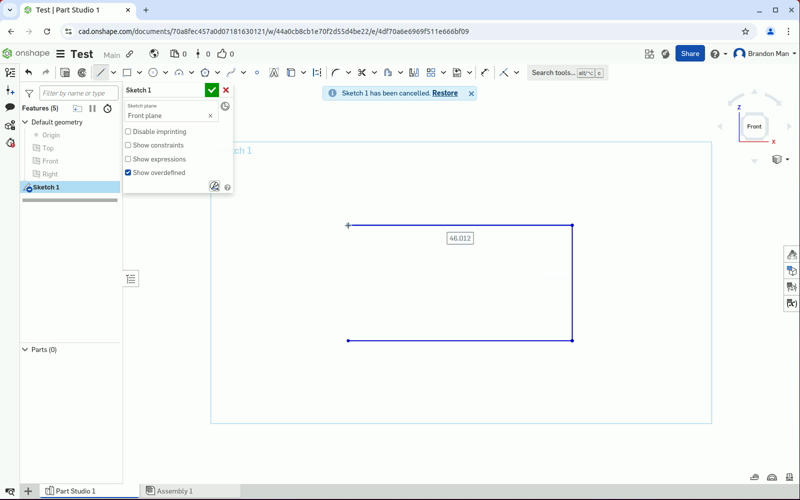
mouse_move(348, 340)
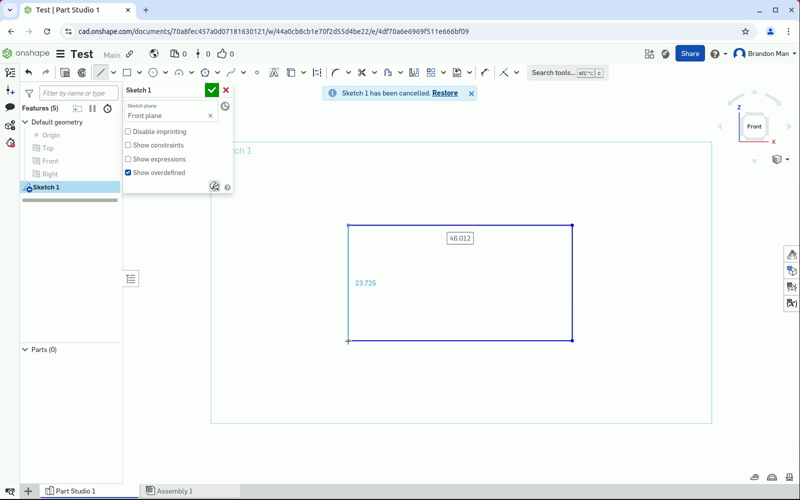
key_up(shift)
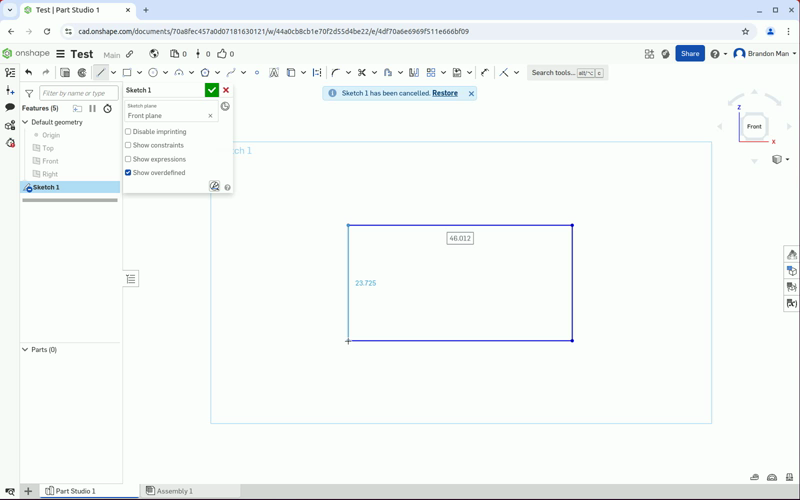
click(348, 340)
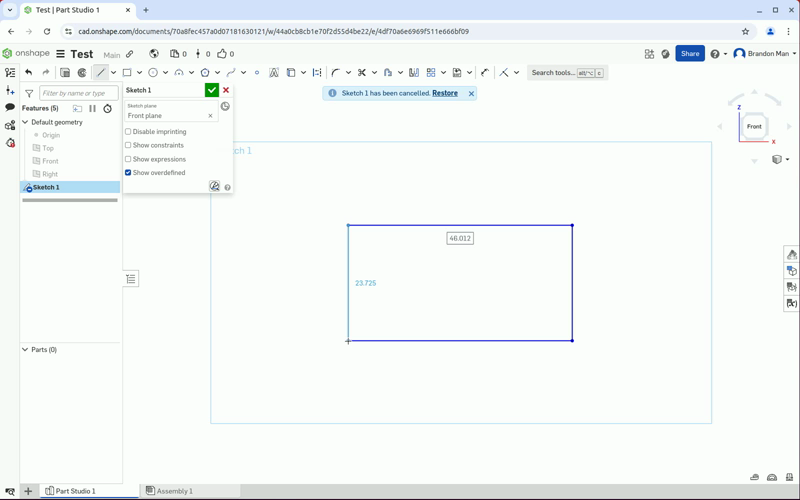
key(esc)
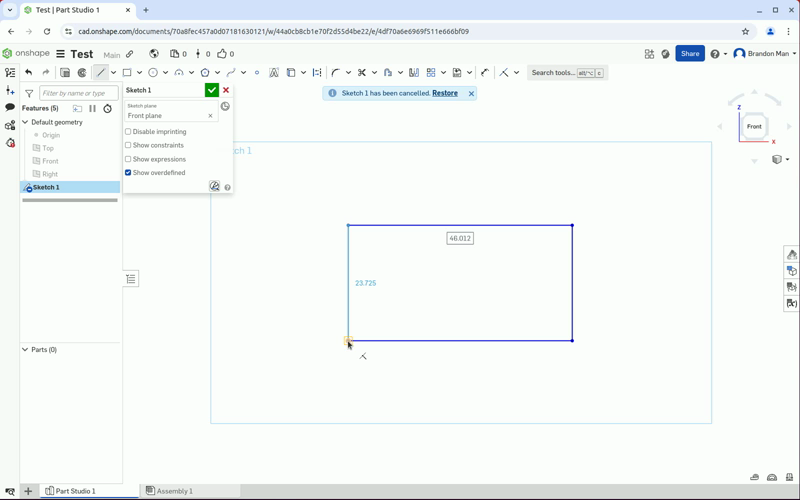
mouse_move(387, 319)
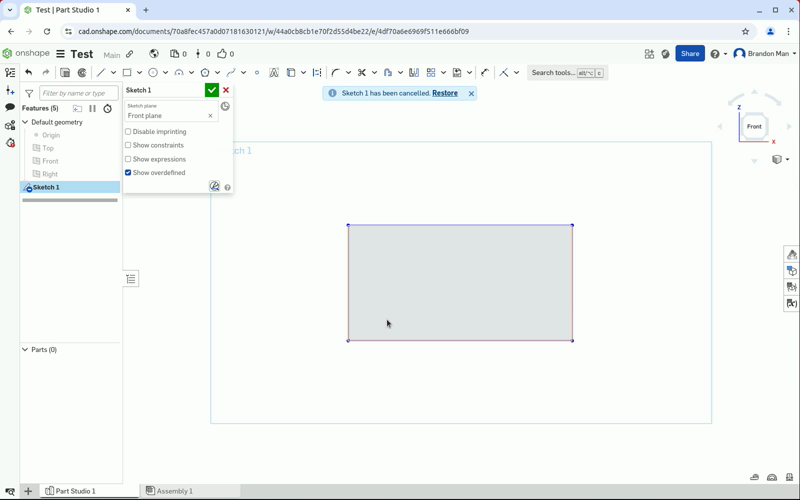
click(387, 319)
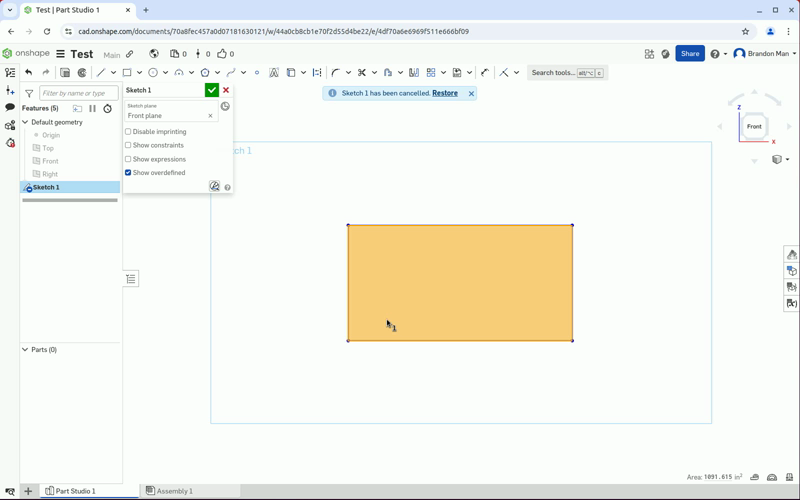
mouse_move(73, 352)
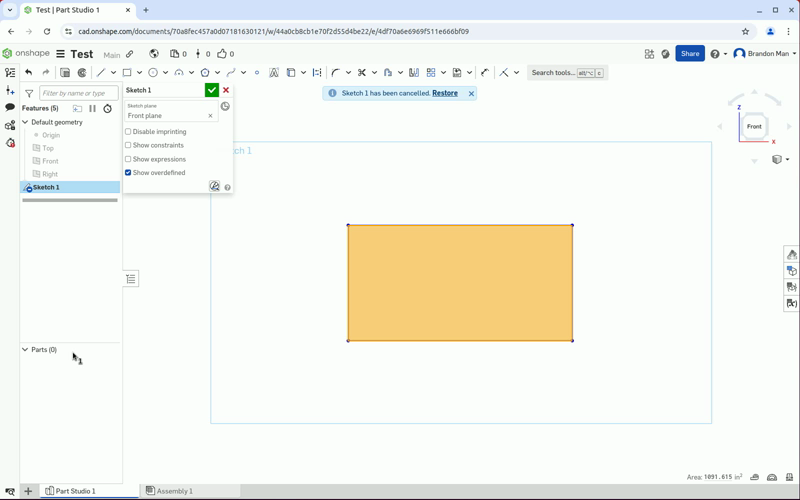
key(shift+y)
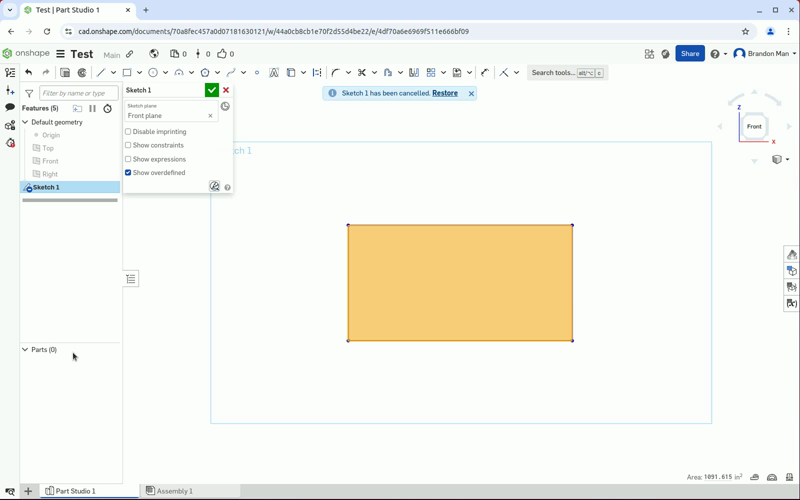
key(shift+e)
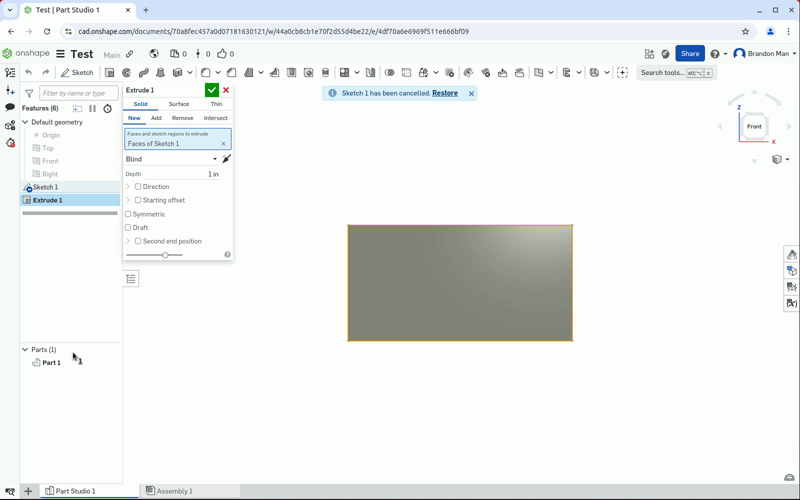
mouse_move(143, 106)
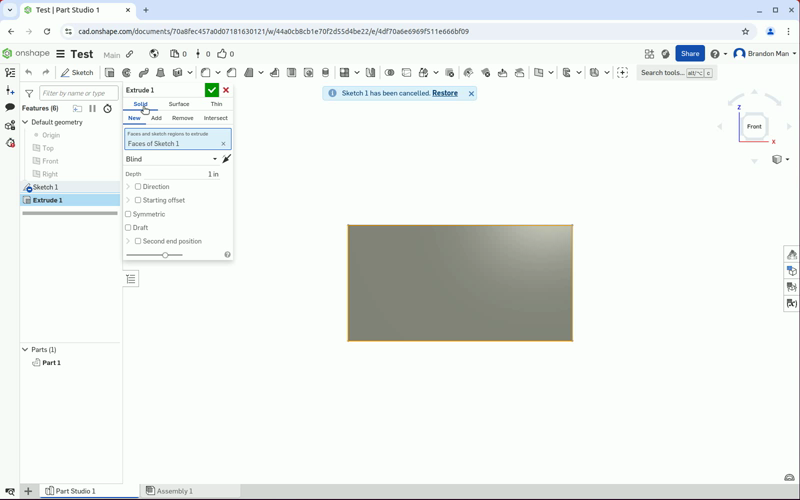
click(143, 106)
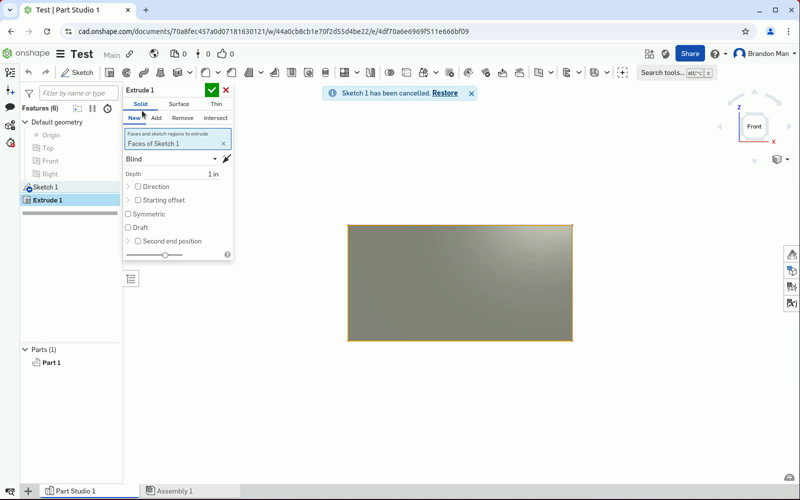
mouse_move(137, 120)
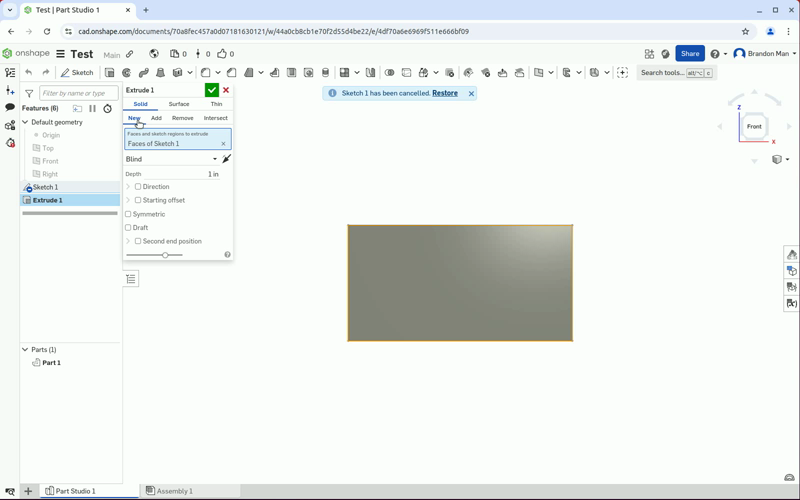
click(137, 120)
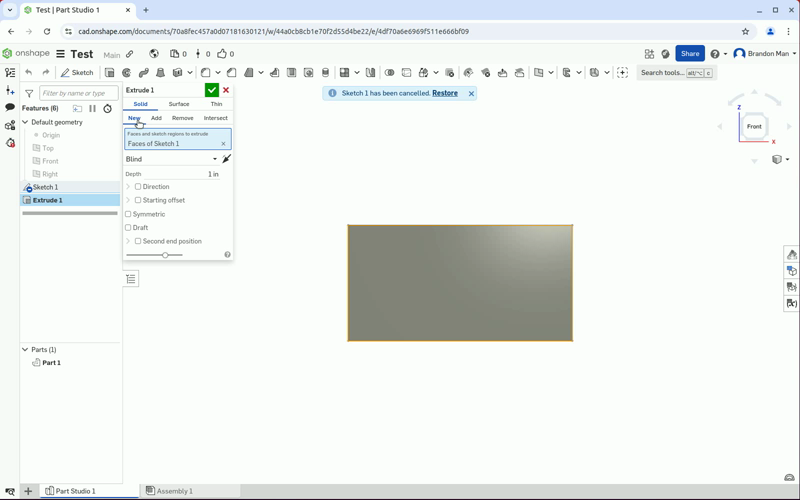
key(tab, 4)
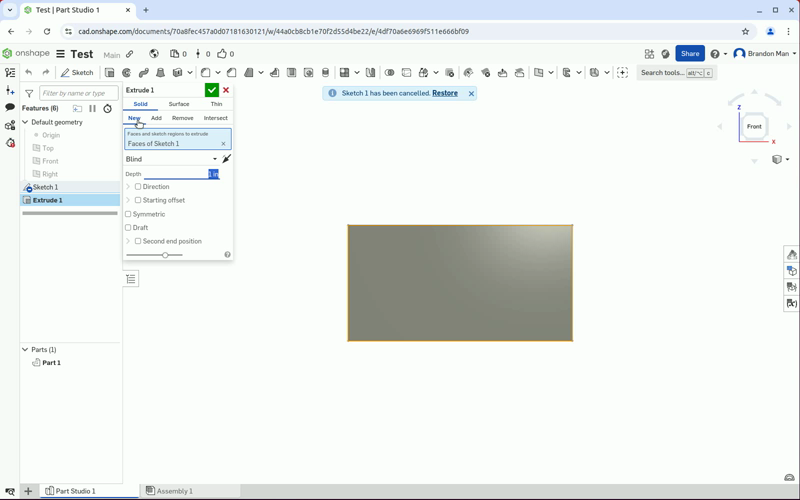
text(2.889)
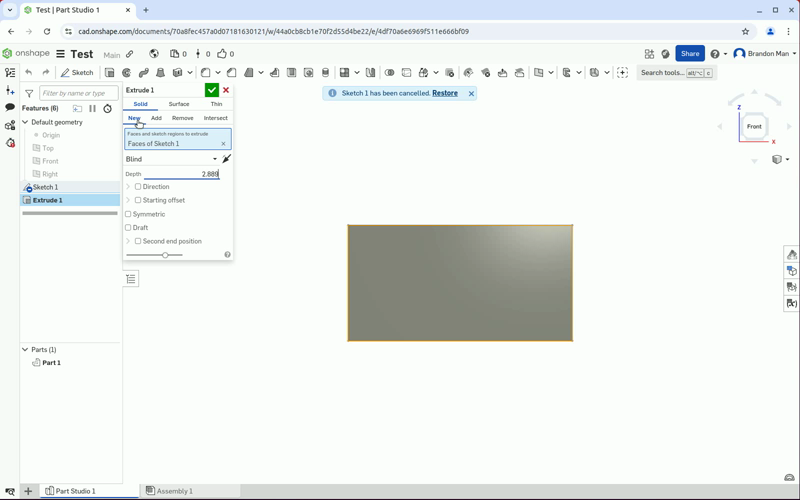
key(enter)
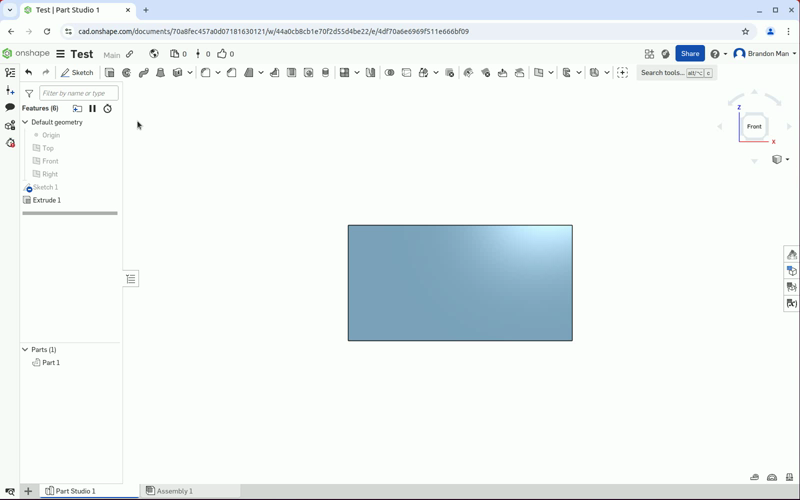
key(shift+h)
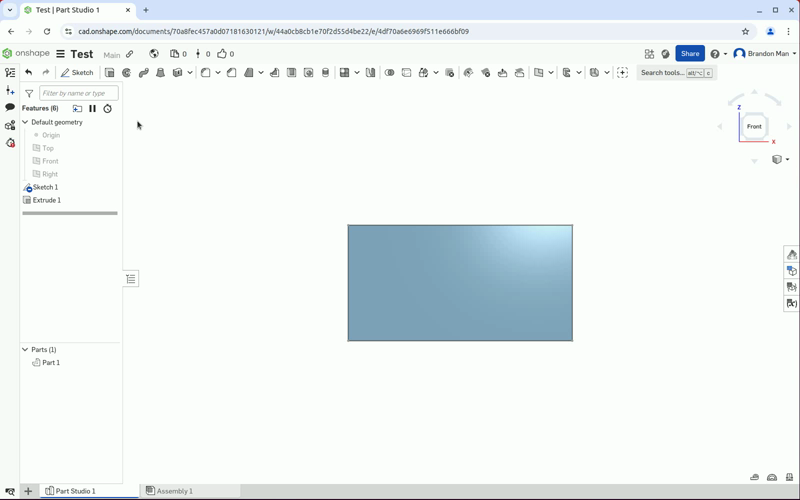
key(shift+h)
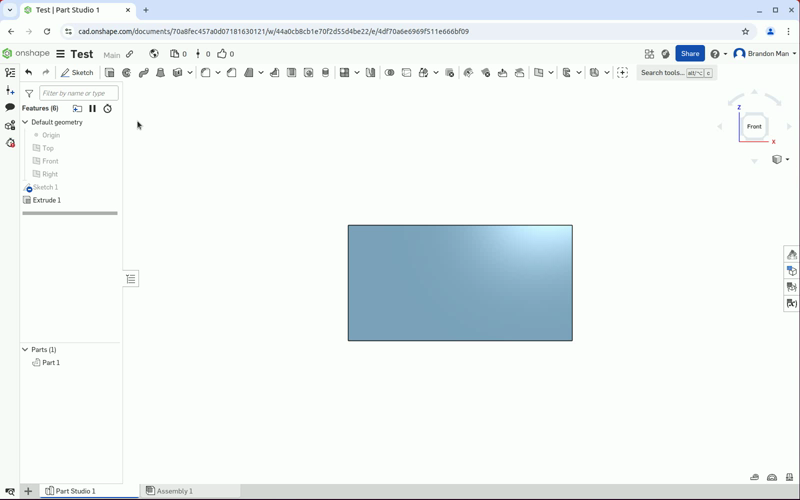
mouse_move(73, 189)
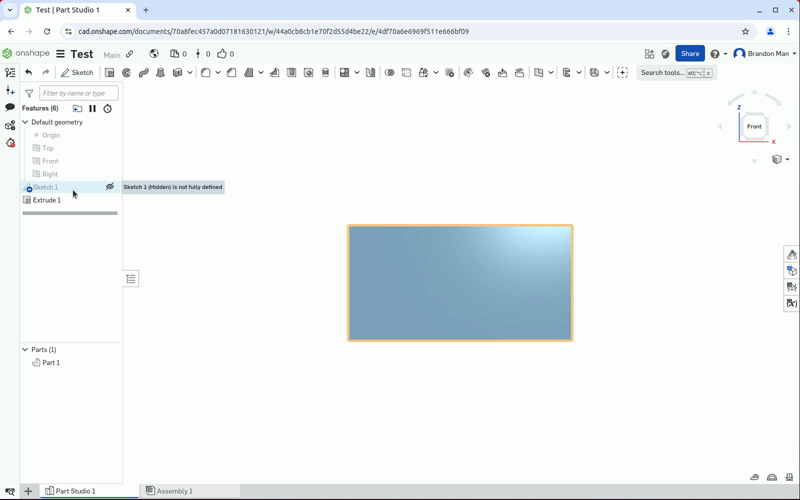
click(73, 189)
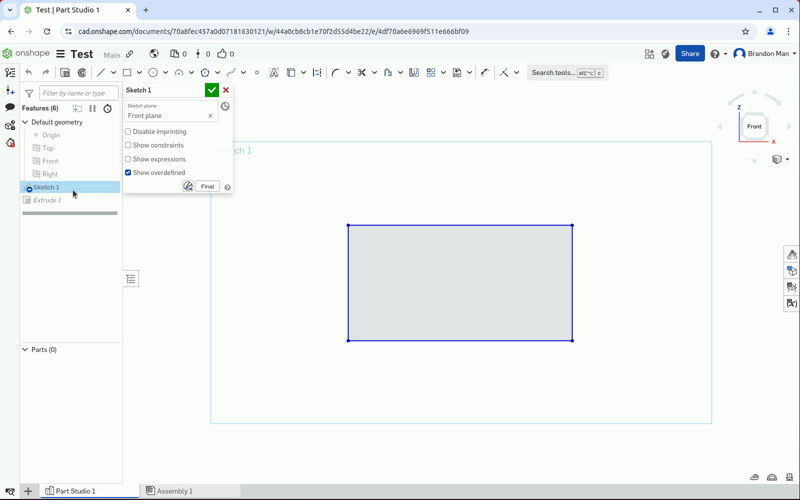
mouse_move(229, 92)
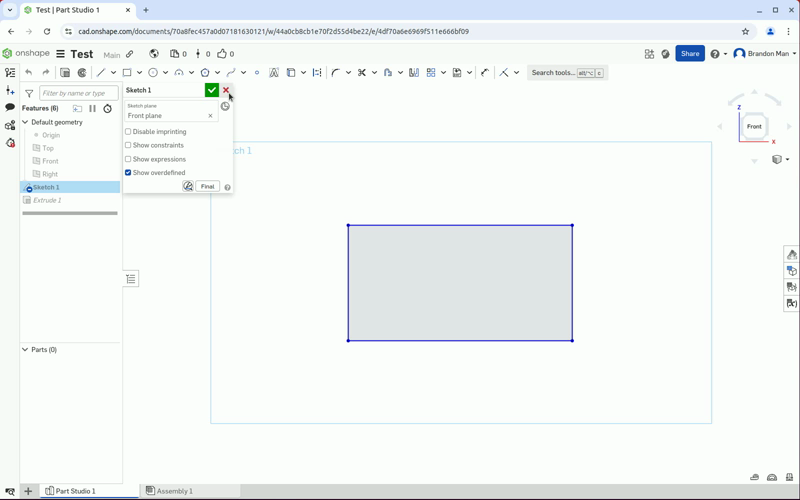
click(229, 92)
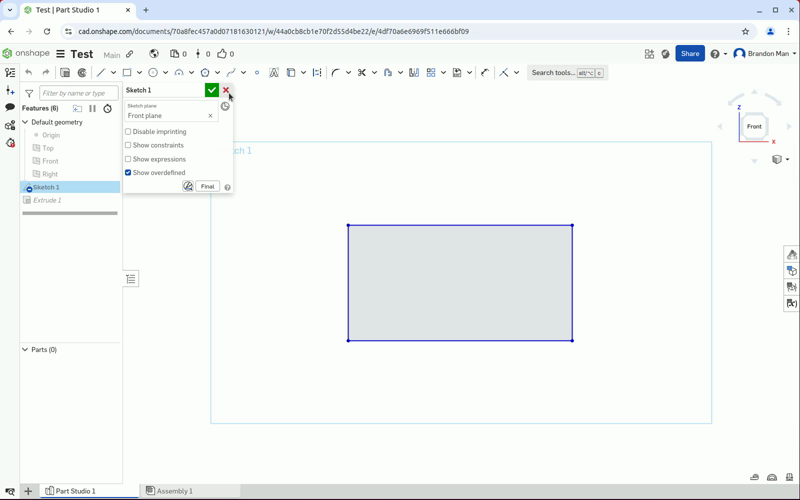
key(shift+s)
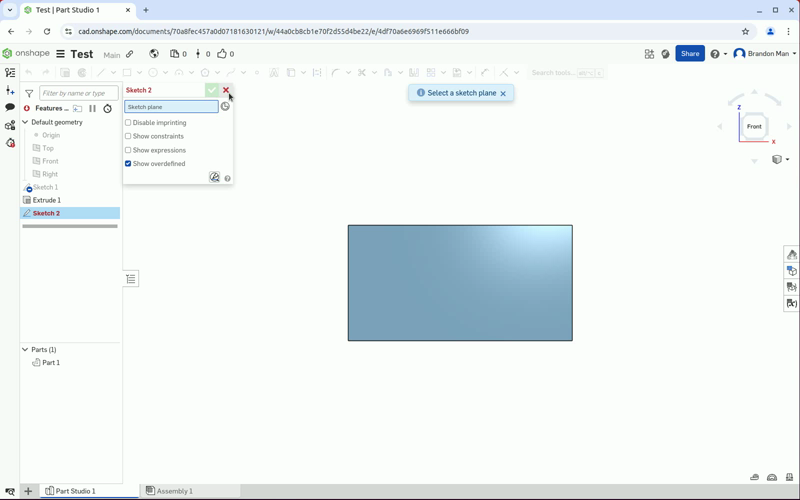
mouse_move(73, 163)
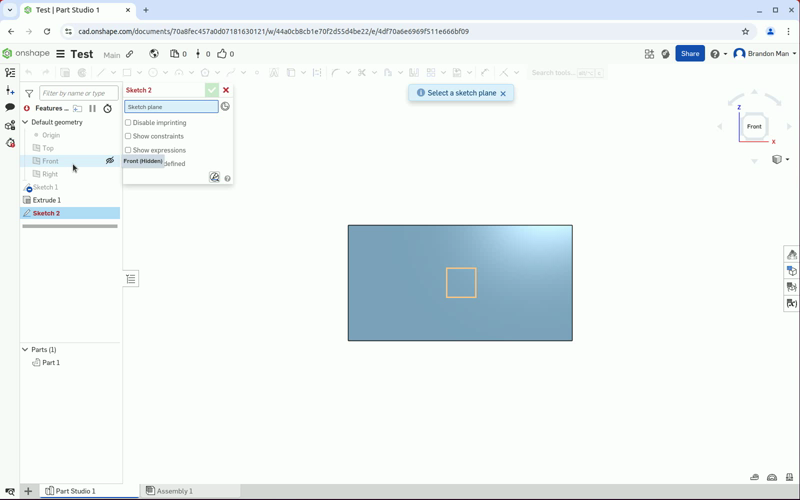
click(73, 163)
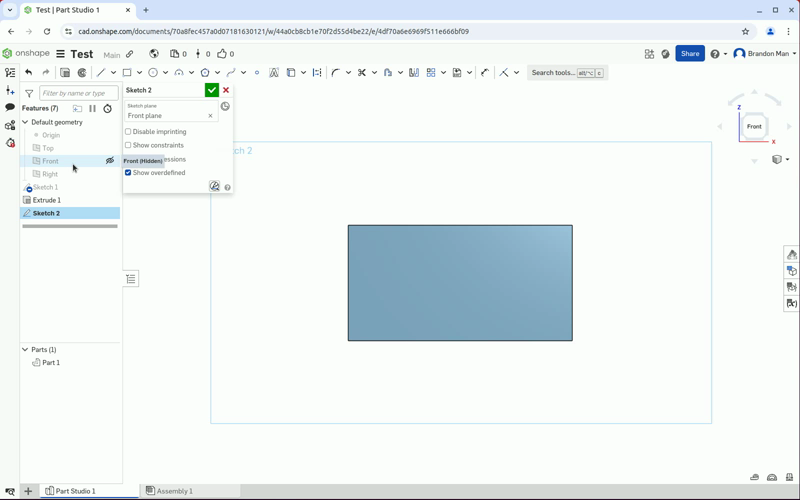
mouse_move(73, 352)
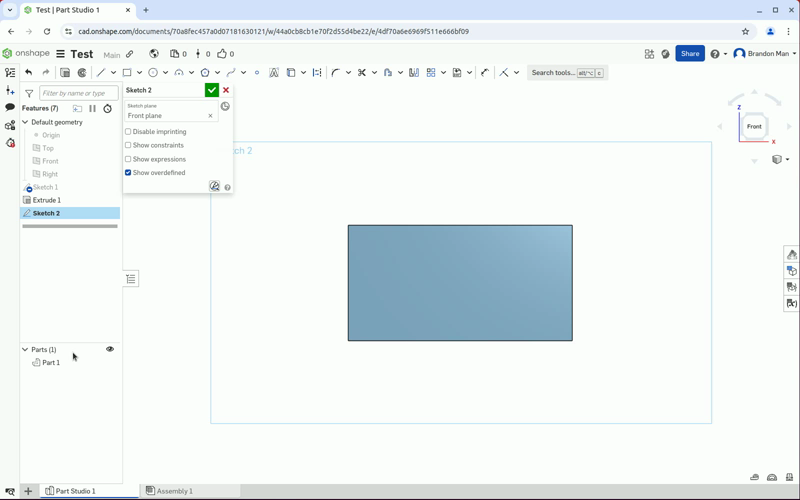
key(y)
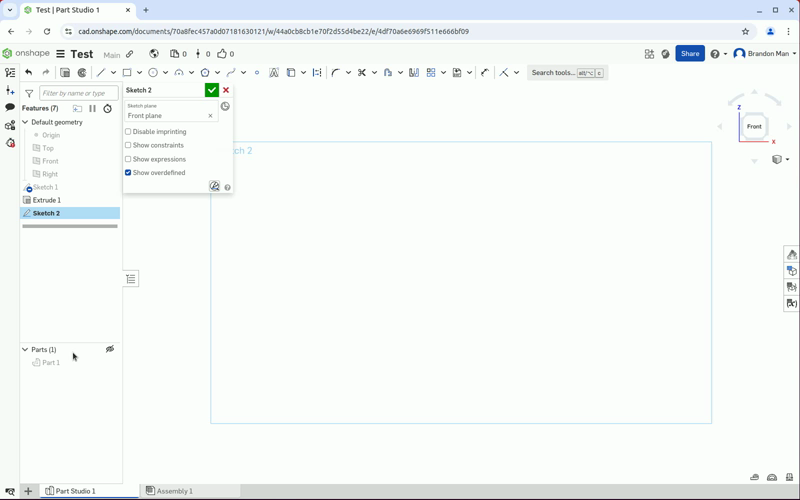
key(c)
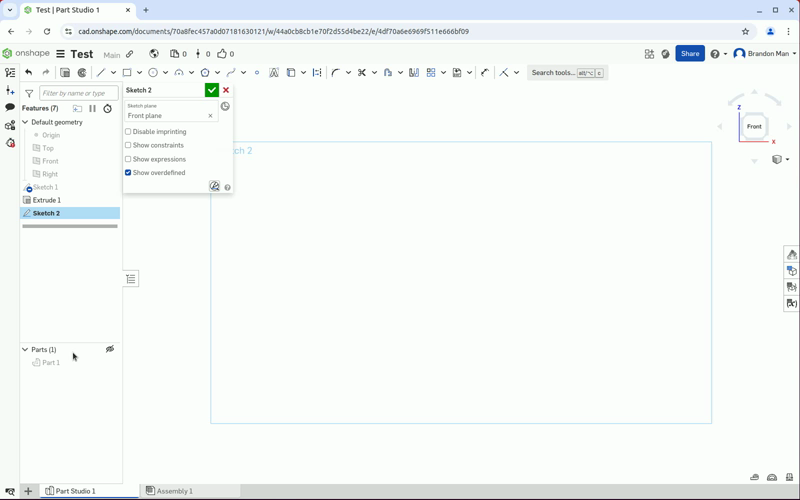
key_down(shift)
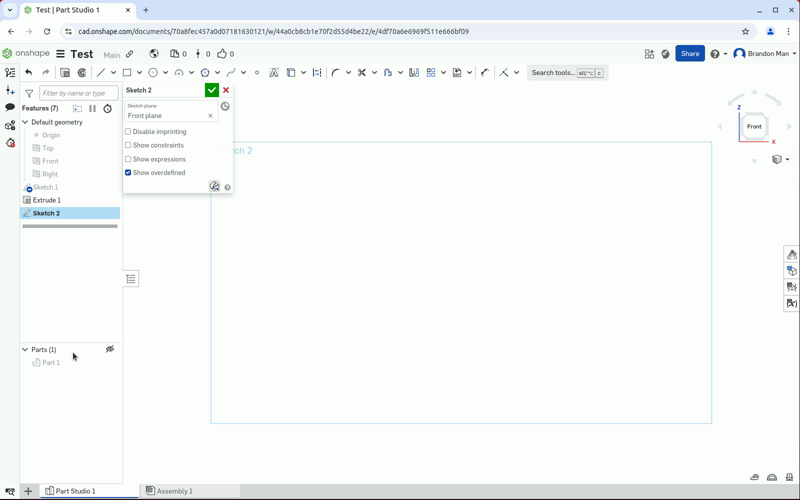
mouse_move(351, 253)
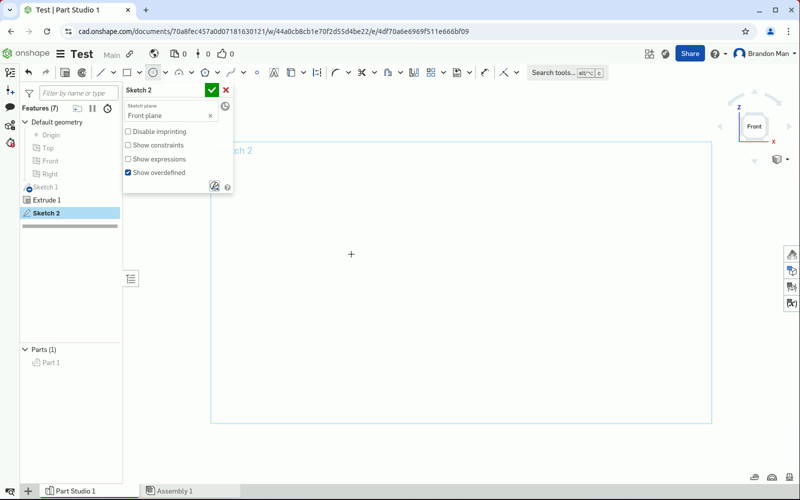
click(351, 253)
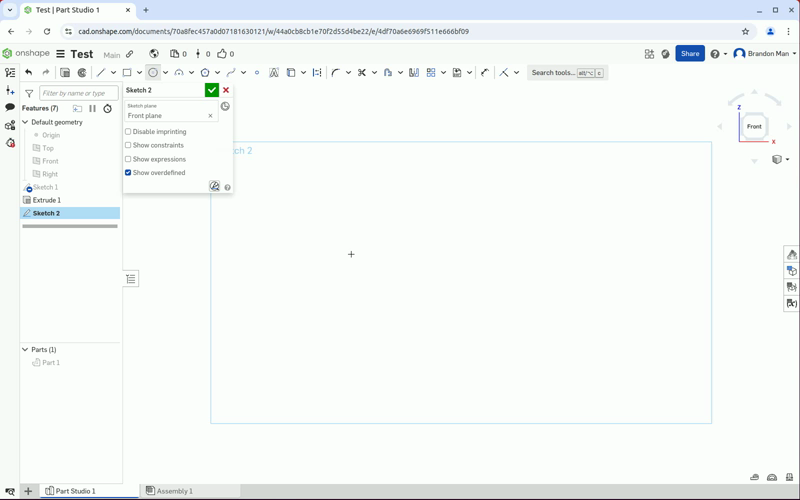
key_up(shift)
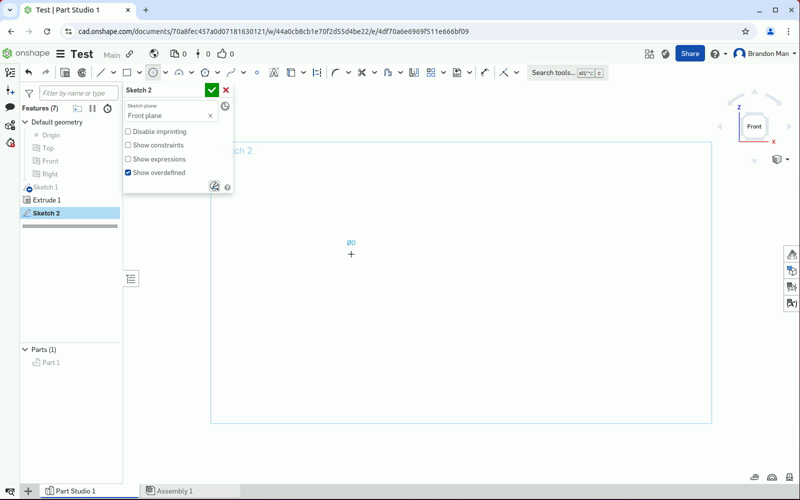
mouse_move(353, 253)
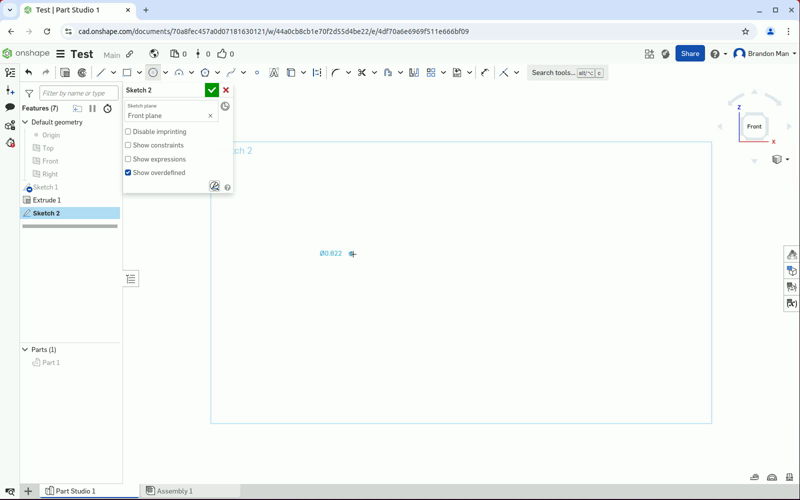
scroll(6)
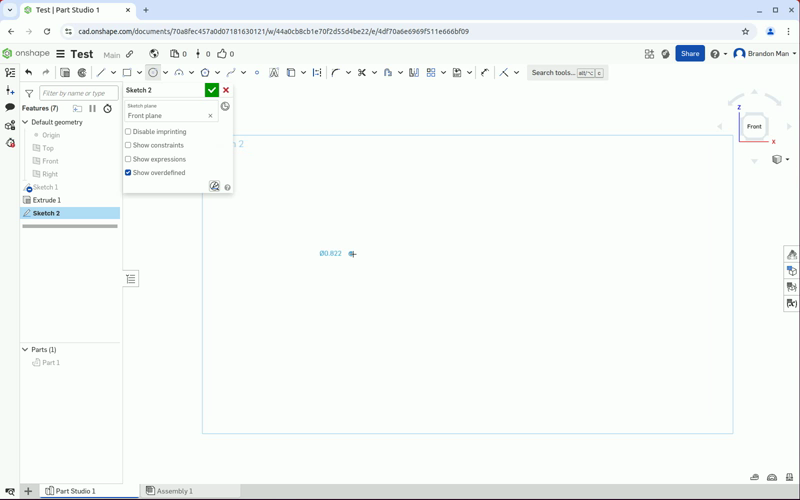
scroll(6)
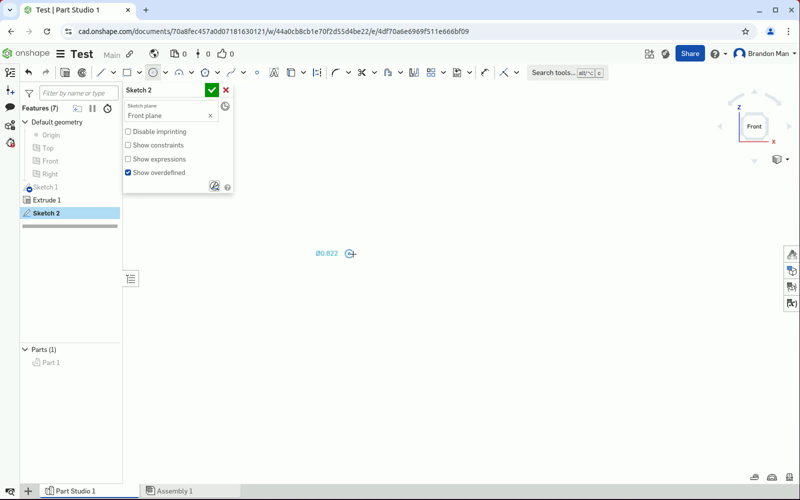
scroll(6)
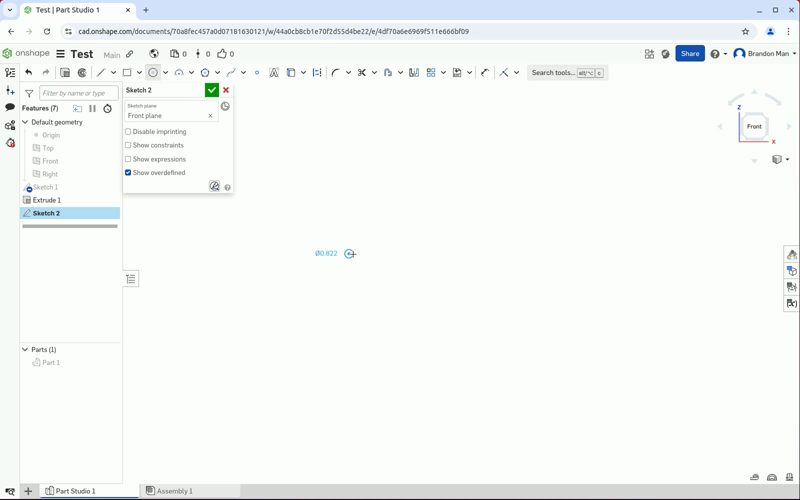
scroll(6)
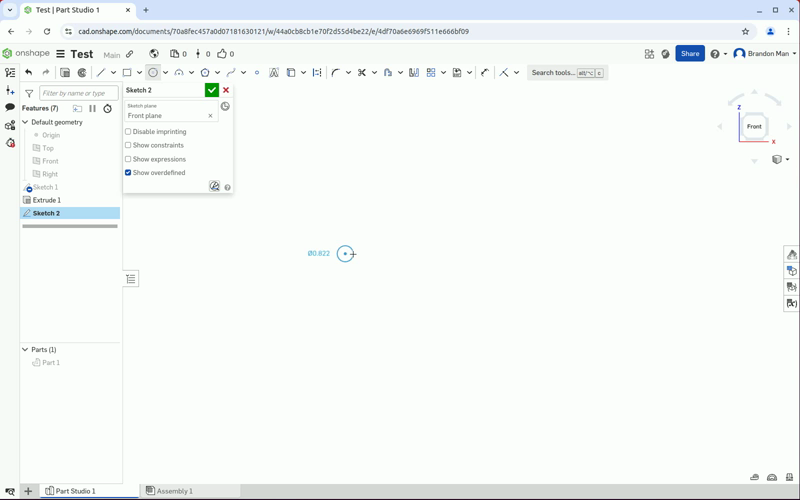
scroll(6)
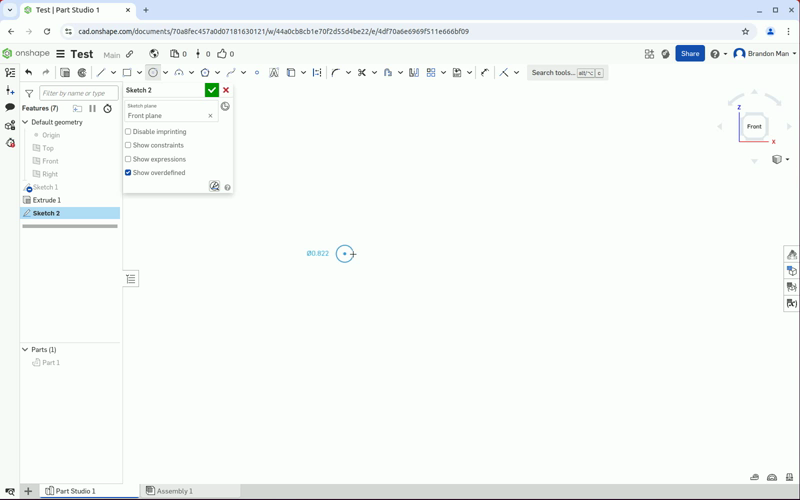
scroll(6)
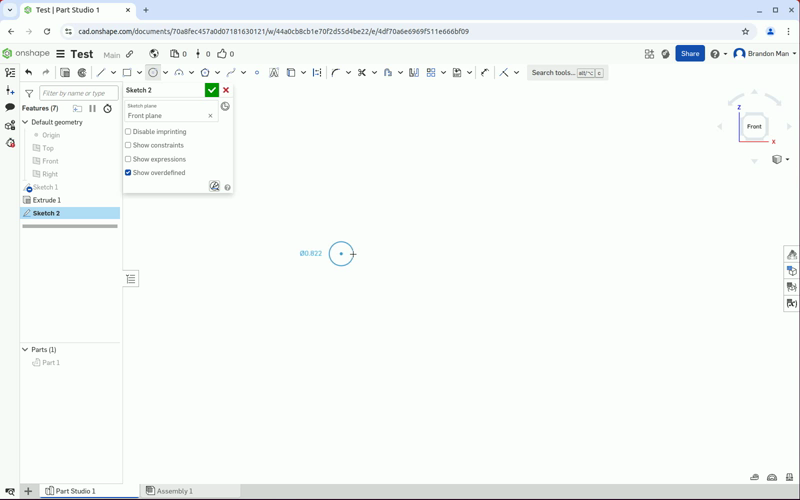
scroll(6)
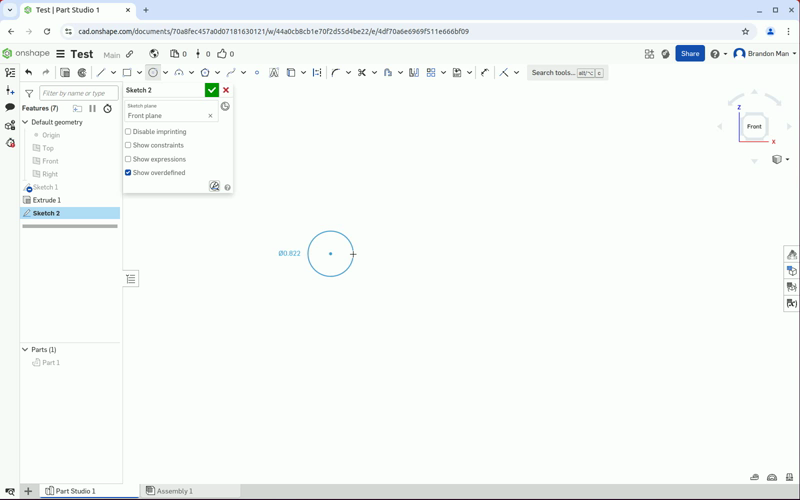
click(353, 253)
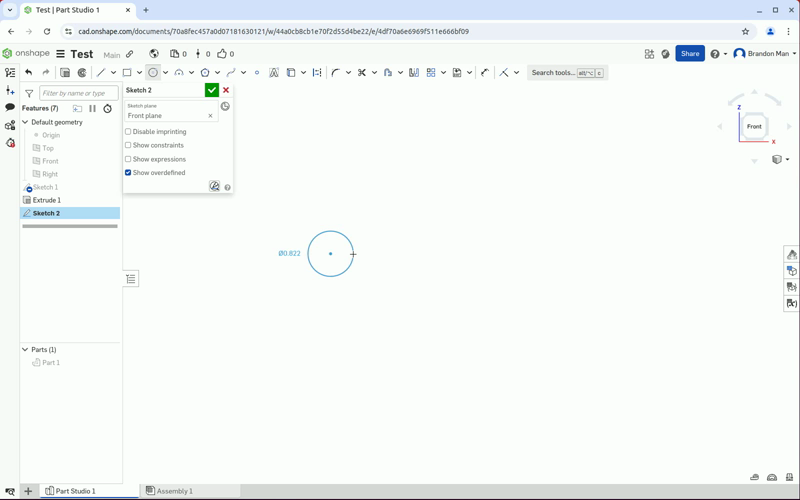
scroll(-6)
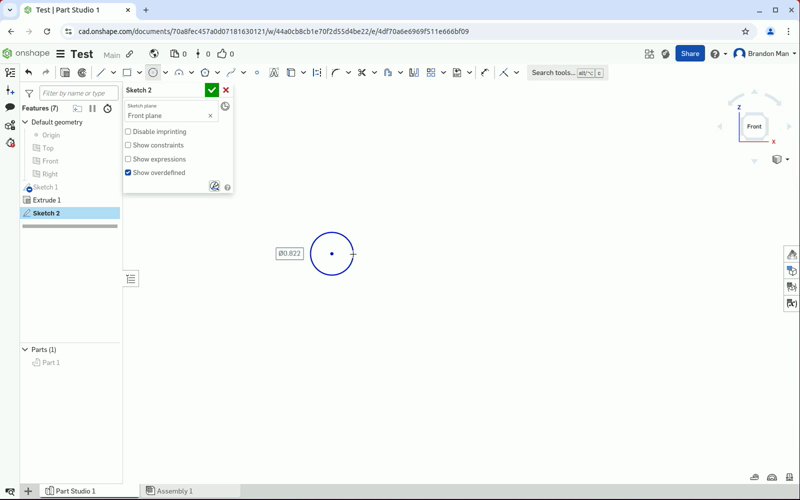
scroll(-6)
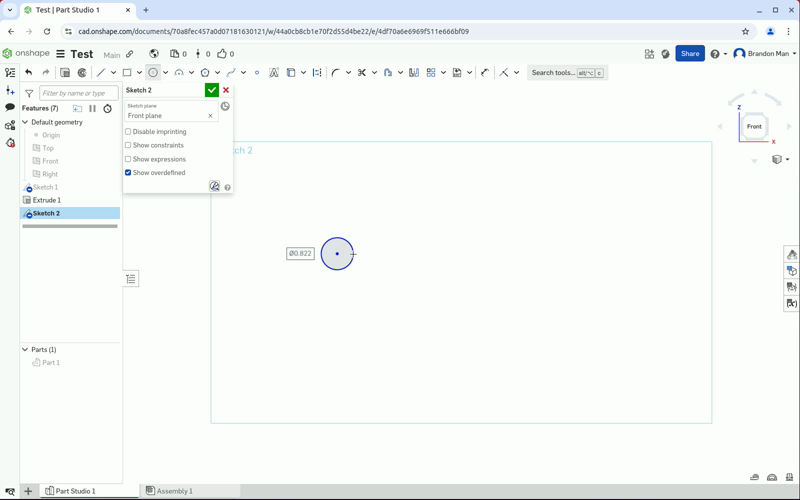
scroll(-6)
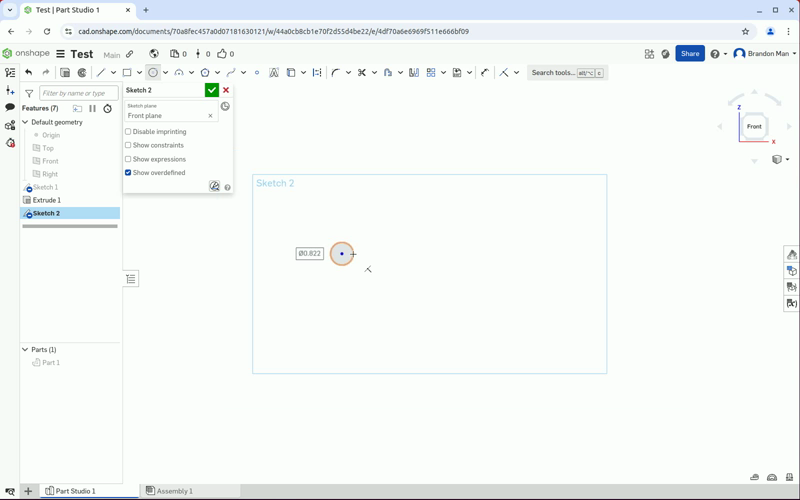
scroll(-6)
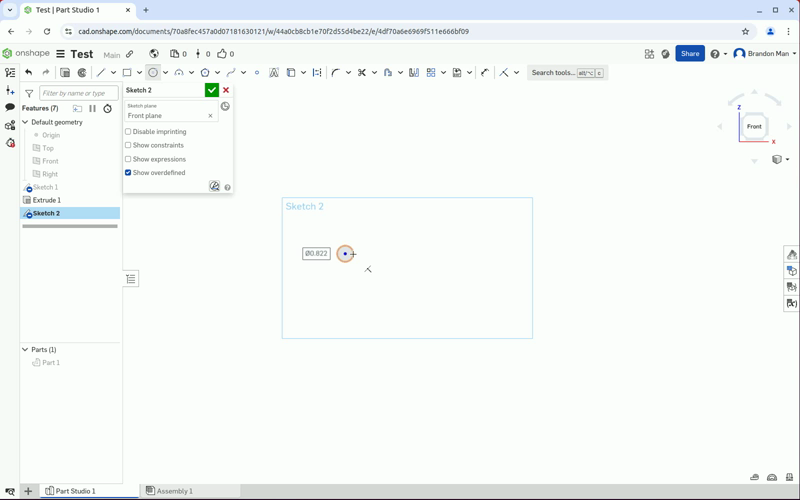
scroll(-6)
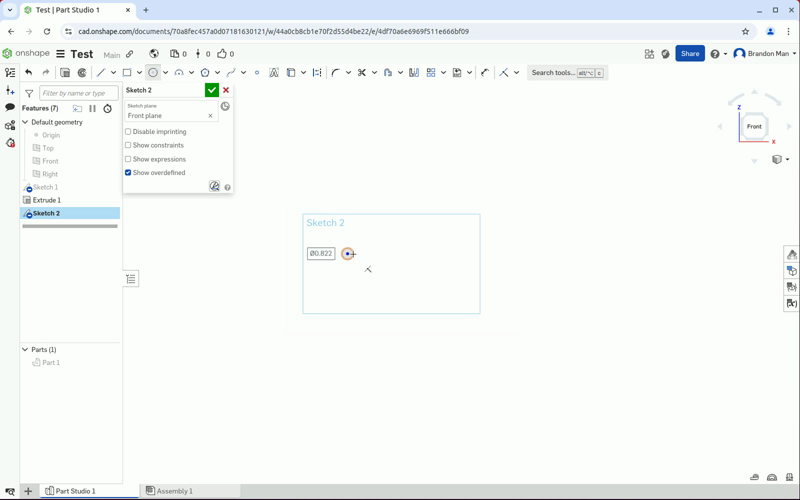
scroll(-6)
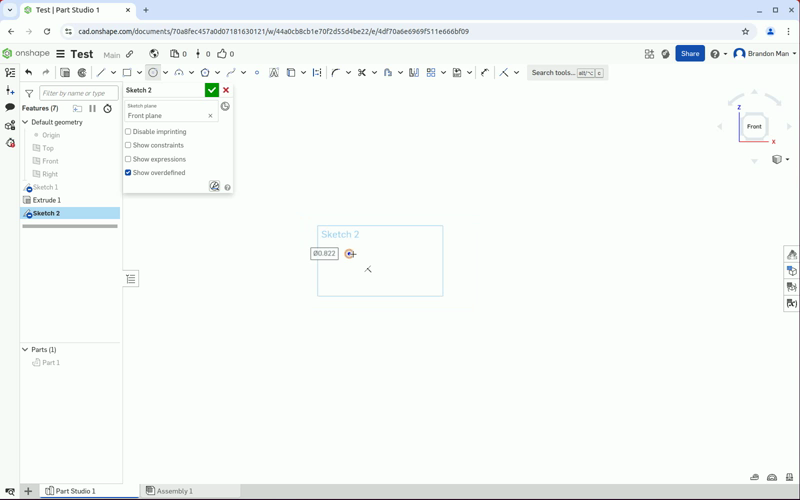
scroll(-6)
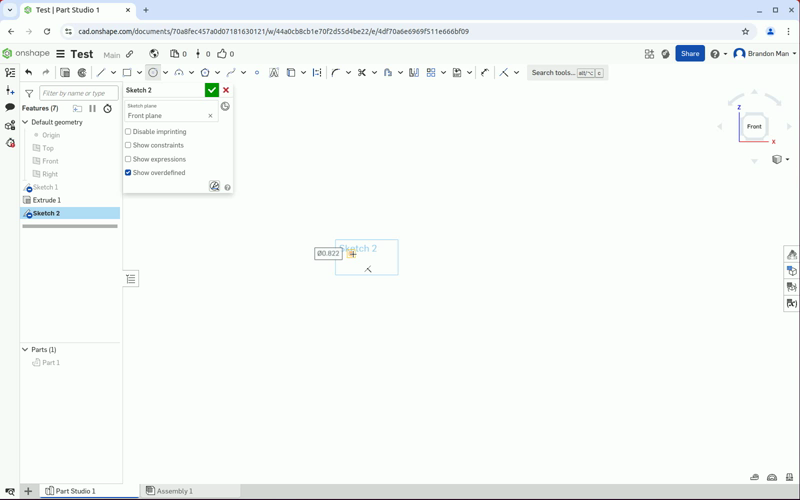
key(esc)
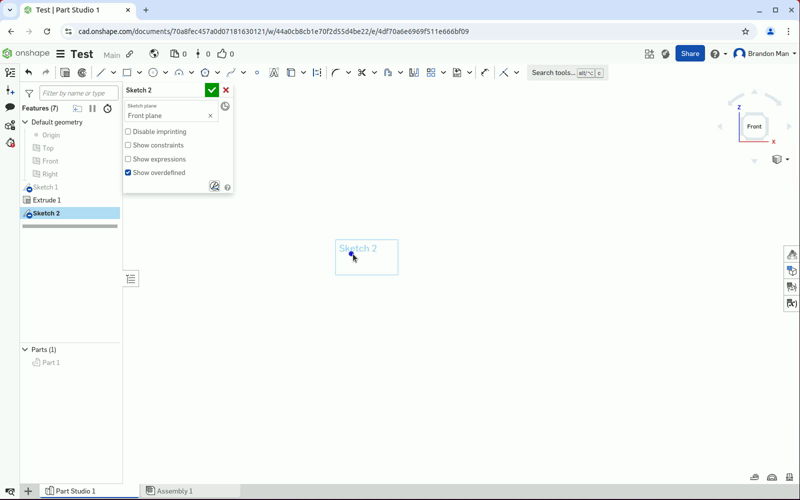
mouse_move(351, 254)
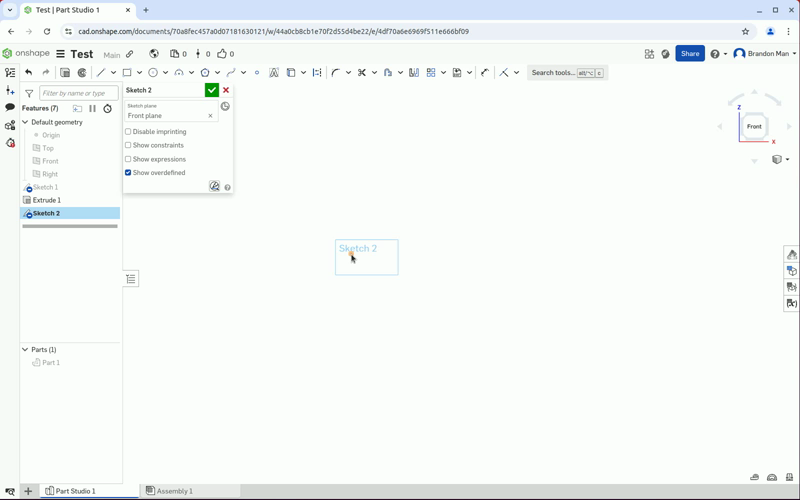
scroll(6)
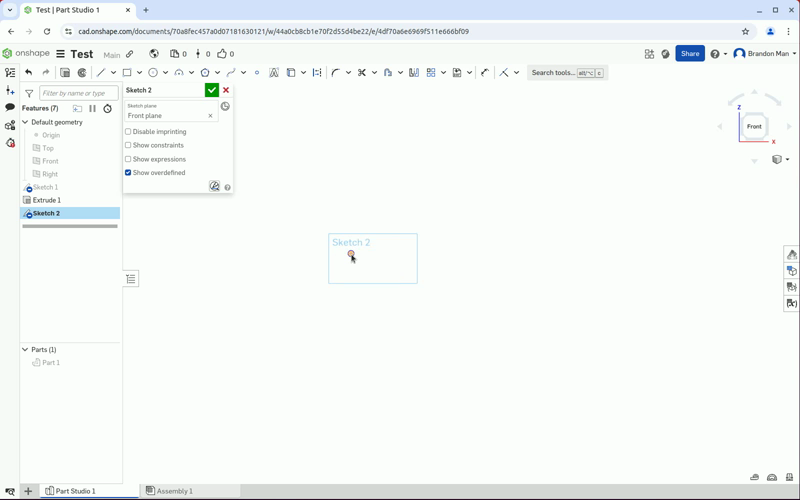
scroll(6)
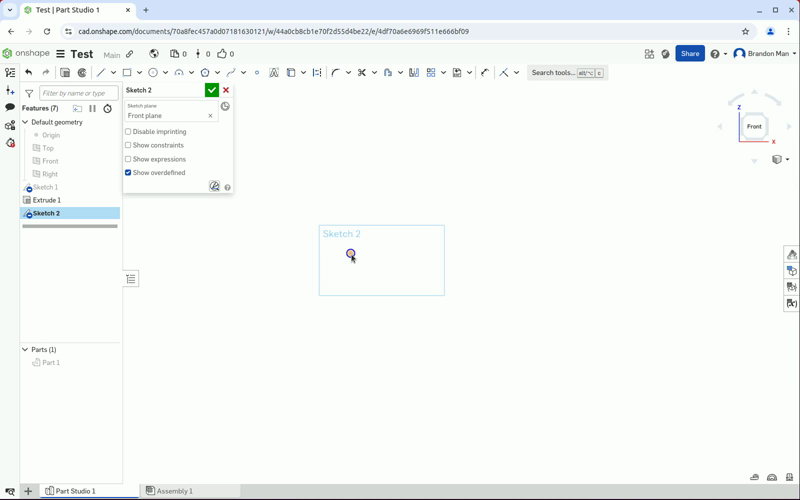
scroll(6)
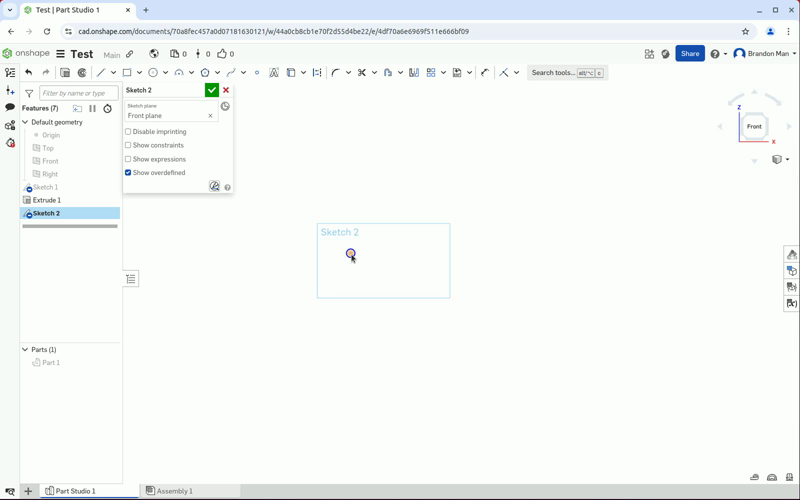
scroll(6)
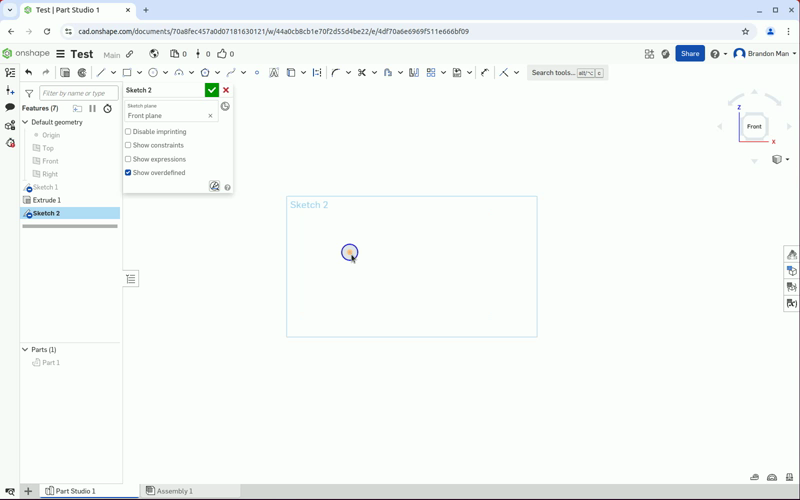
scroll(6)
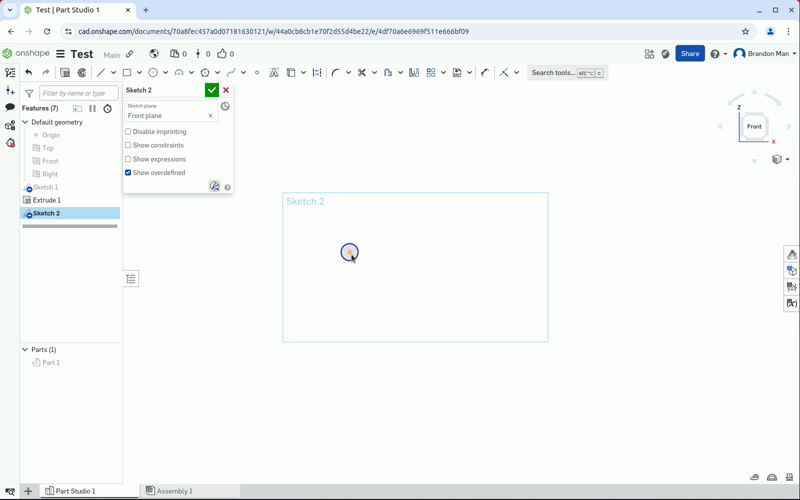
scroll(6)
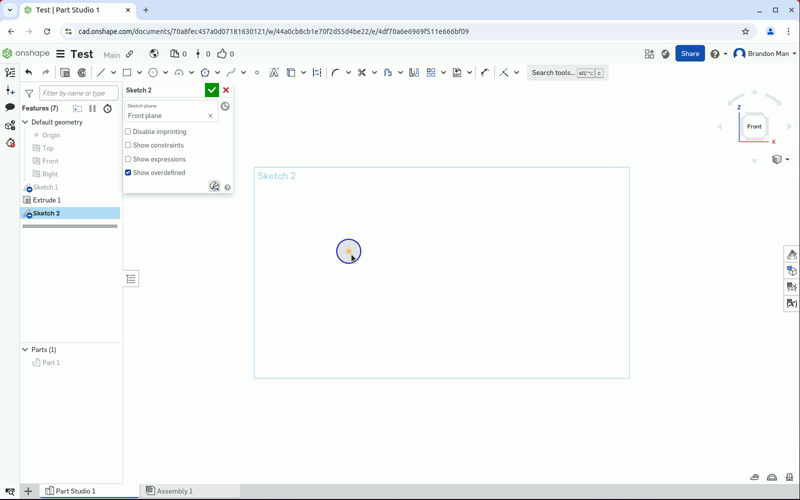
scroll(6)
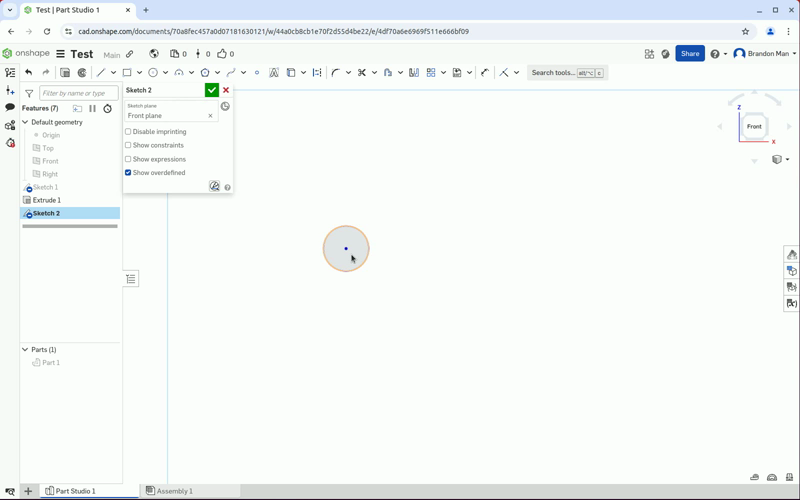
click(351, 254)
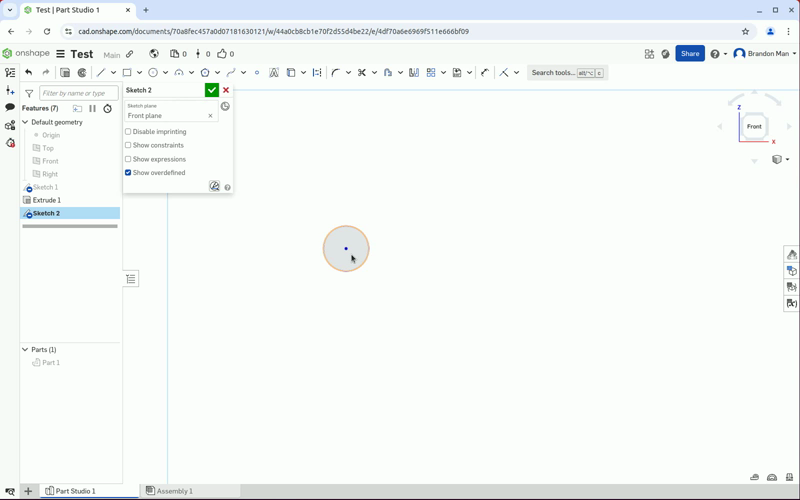
scroll(-6)
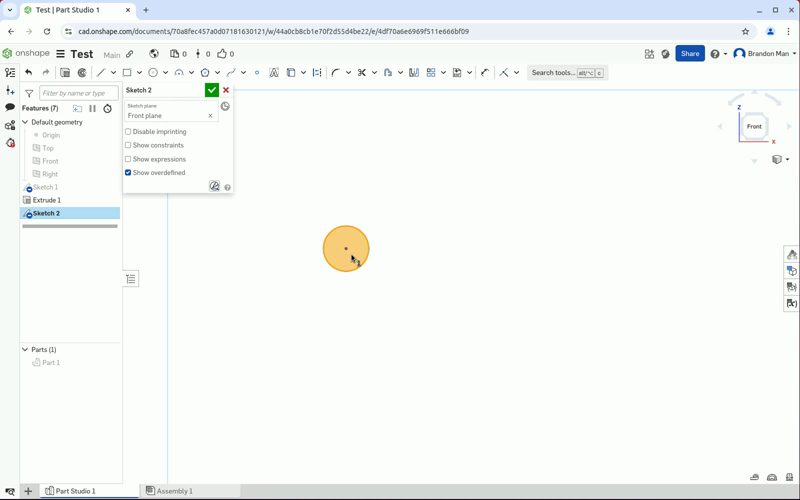
scroll(-6)
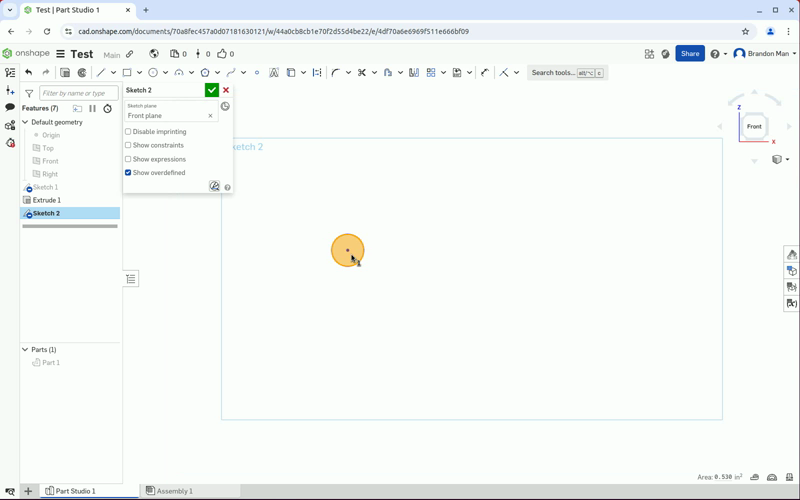
scroll(-6)
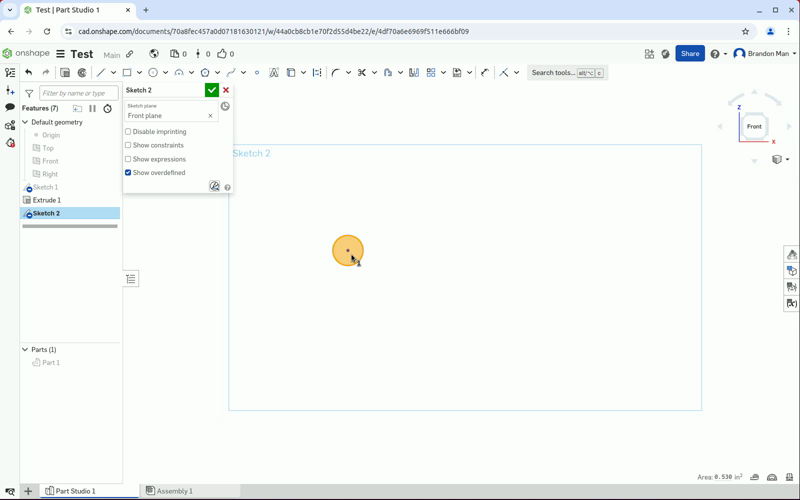
scroll(-6)
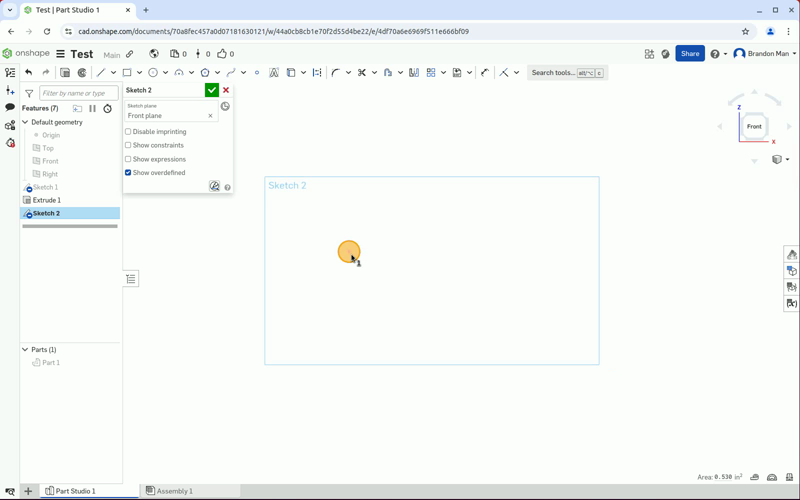
scroll(-6)
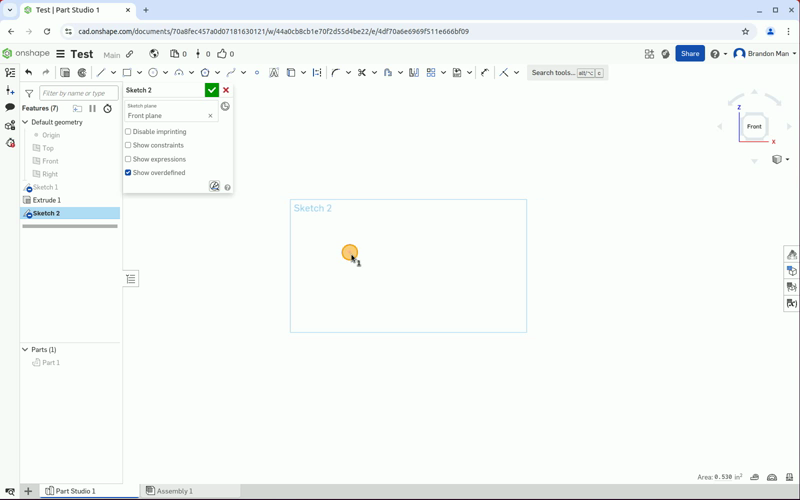
scroll(-6)
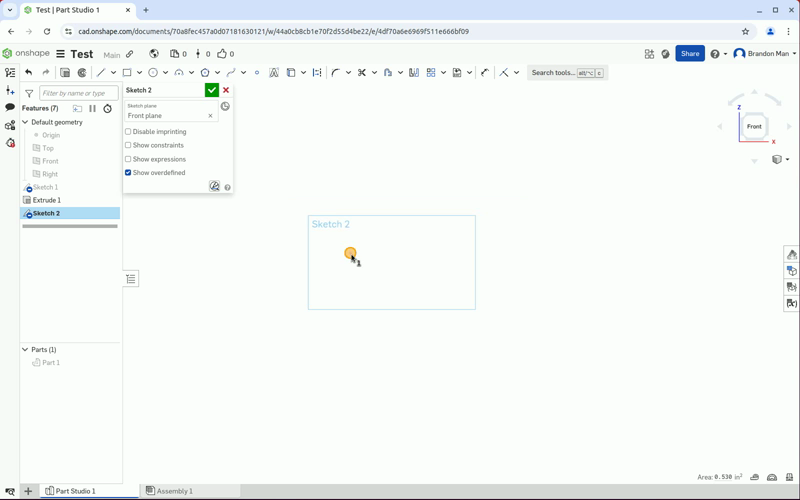
scroll(-6)
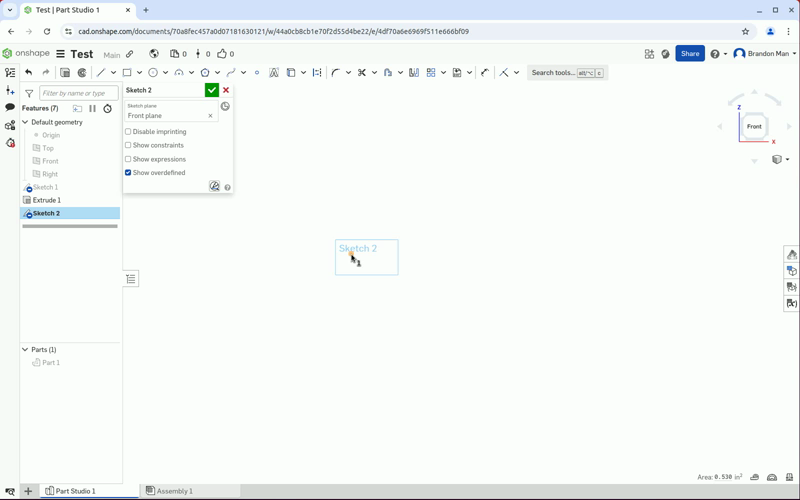
mouse_move(73, 352)
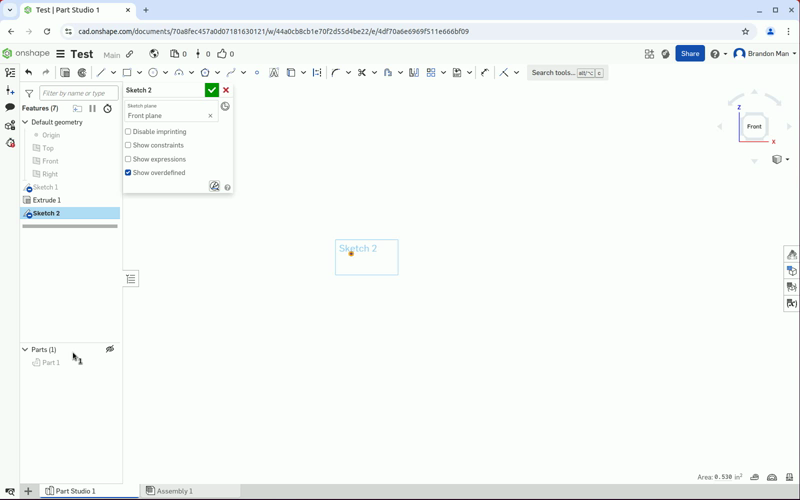
key(shift+y)
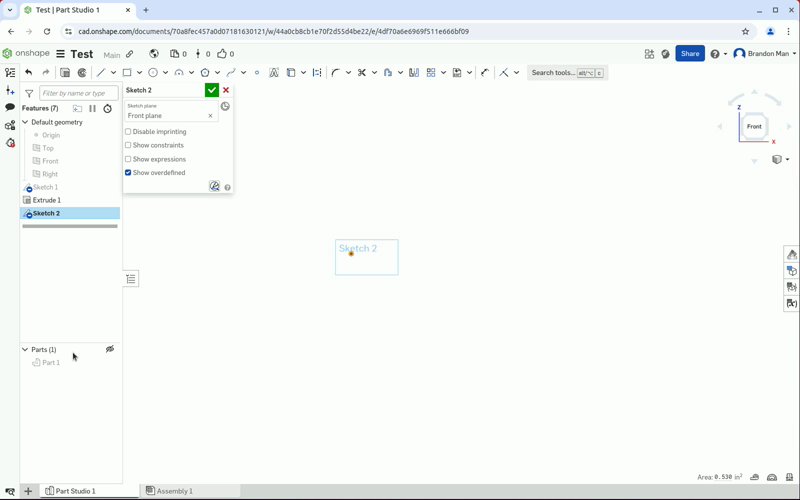
key(shift+e)
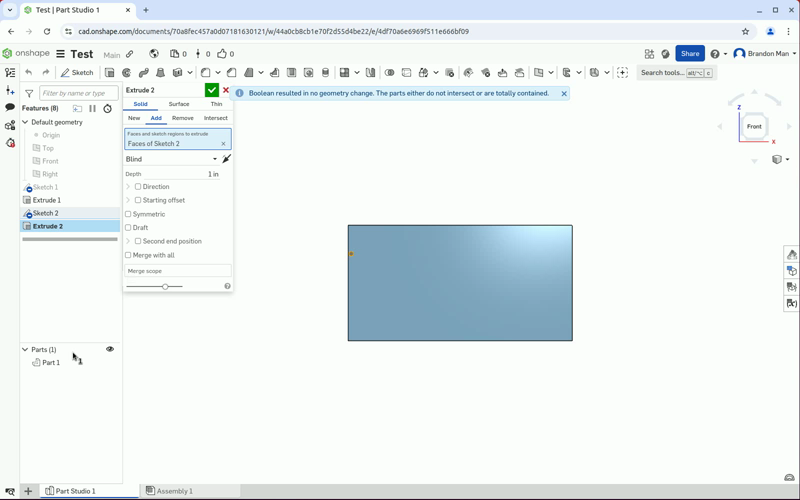
mouse_move(143, 106)
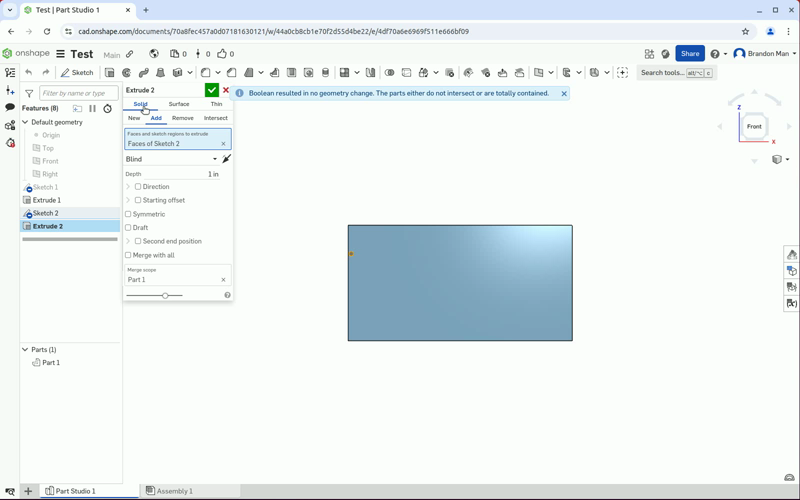
click(143, 106)
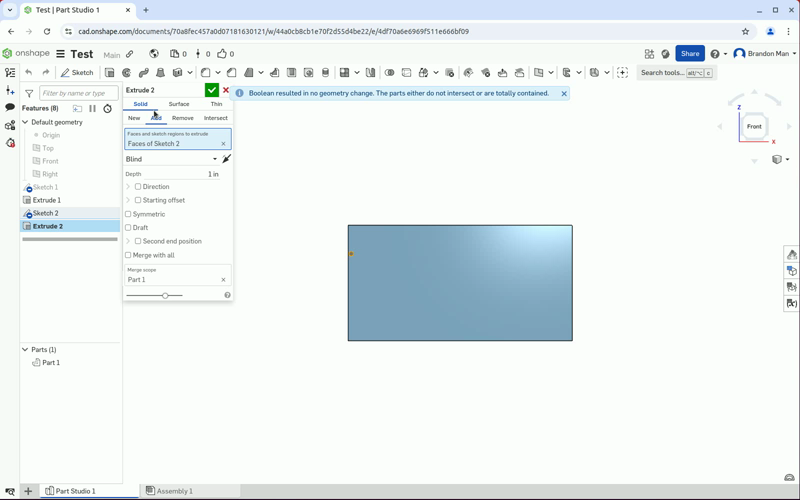
mouse_move(186, 120)
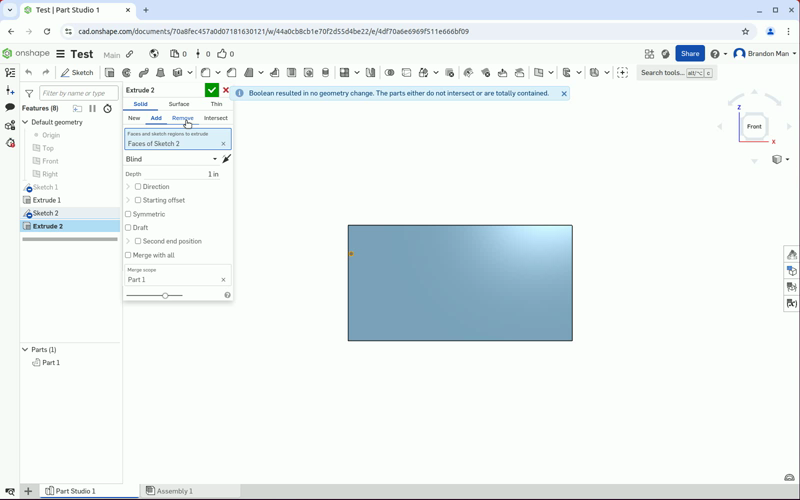
click(186, 120)
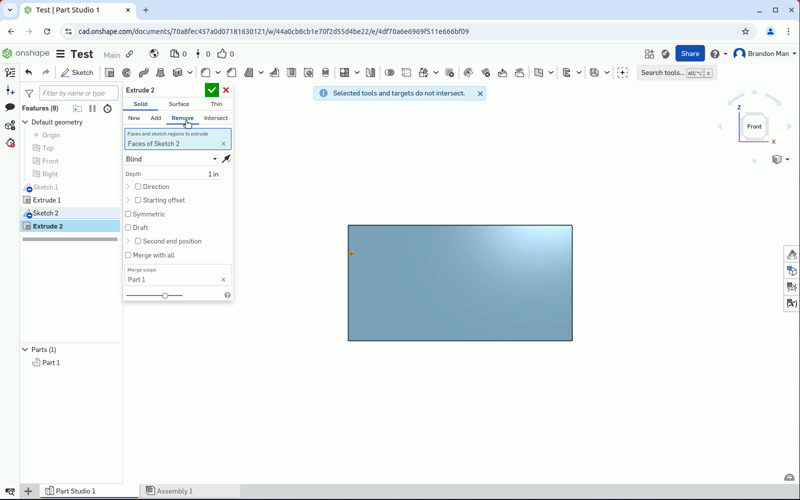
key(tab, 4)
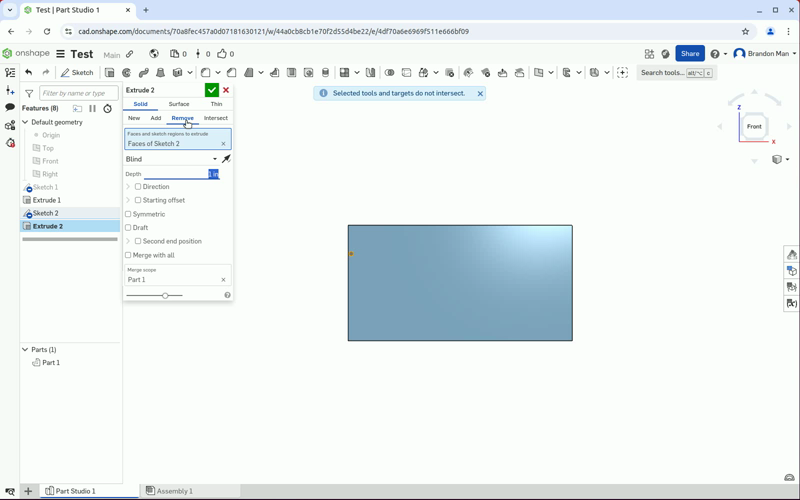
text(-0.963)
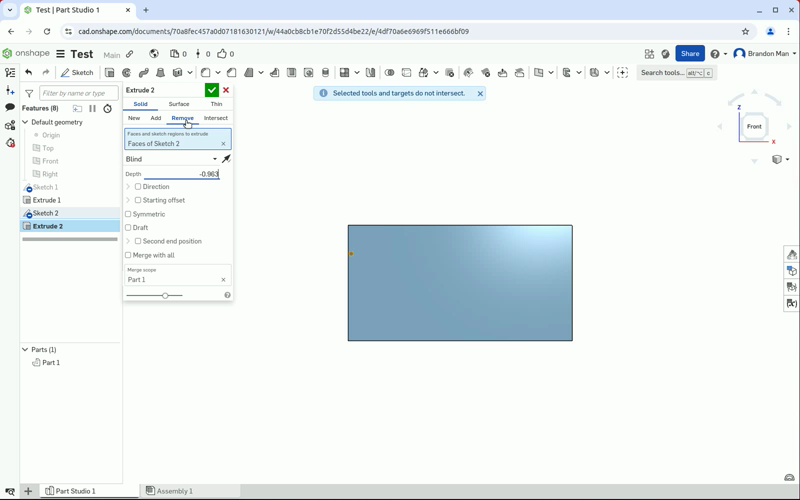
key(tab, 6)
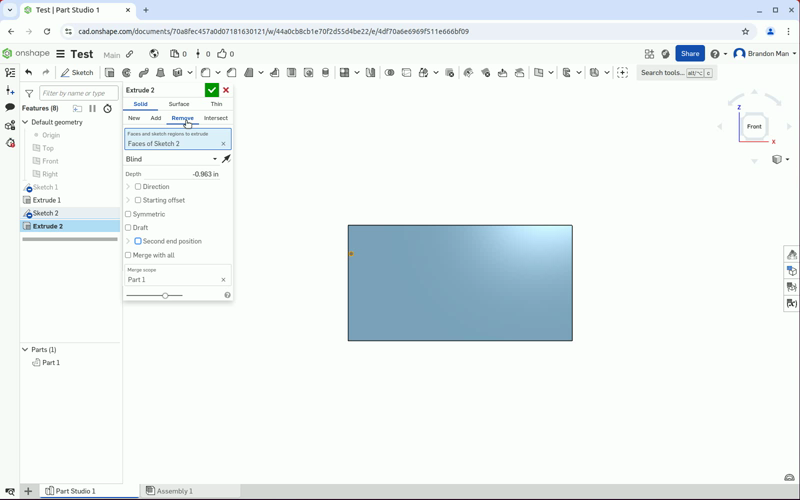
key(space)
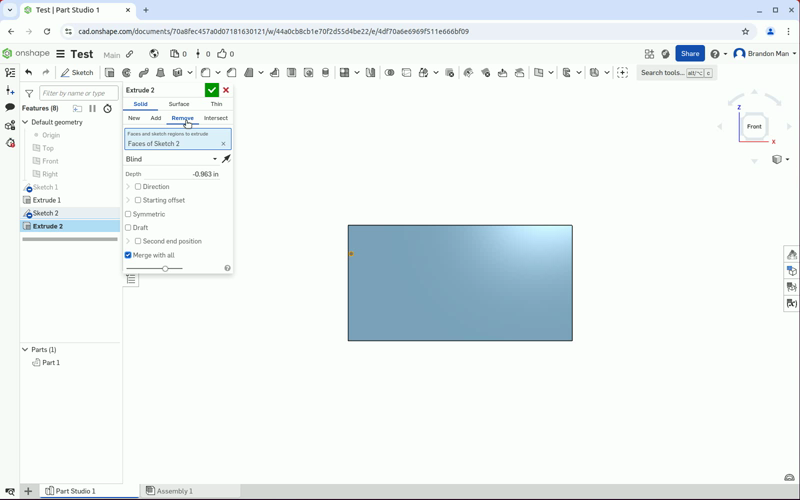
key(enter)
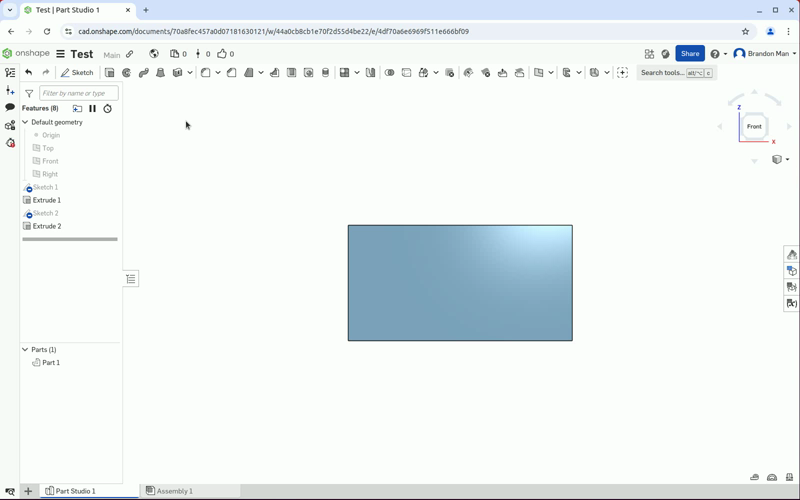
key(shift+h)
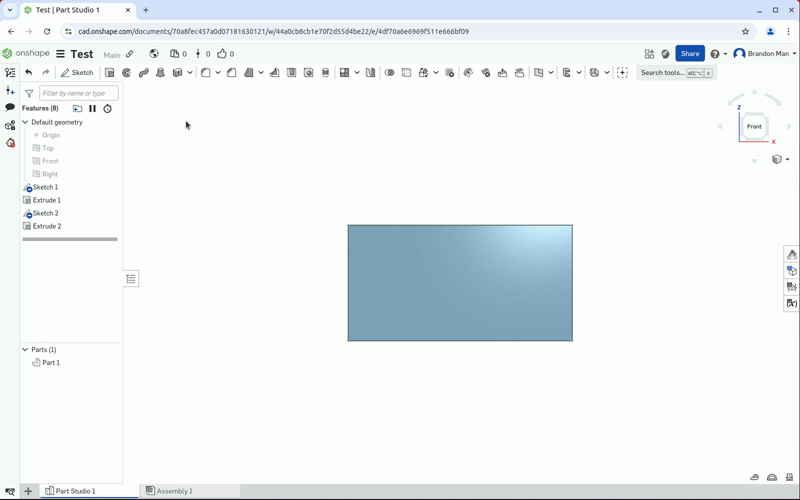
key(shift+h)
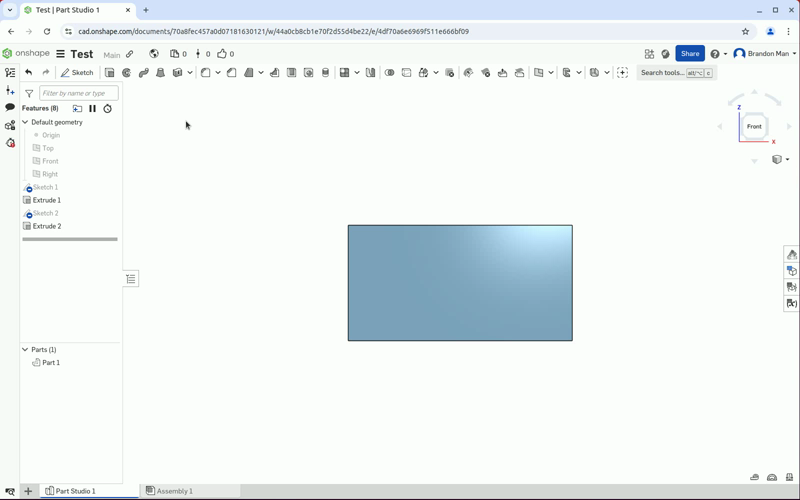
mouse_move(73, 189)
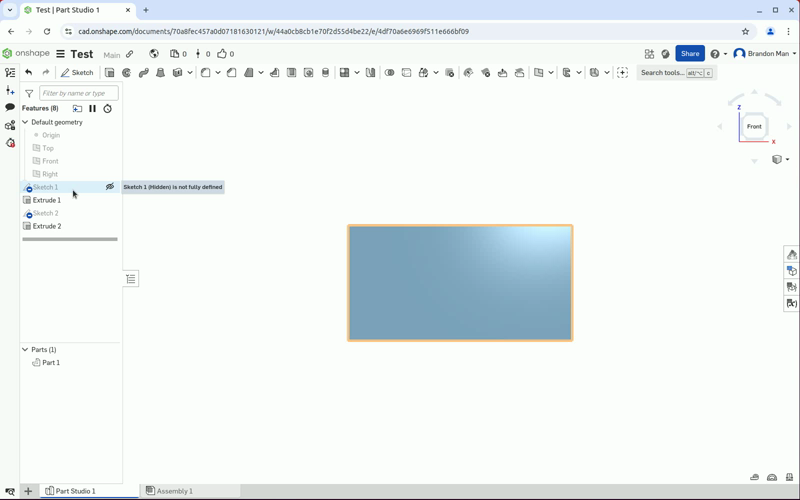
click(73, 189)
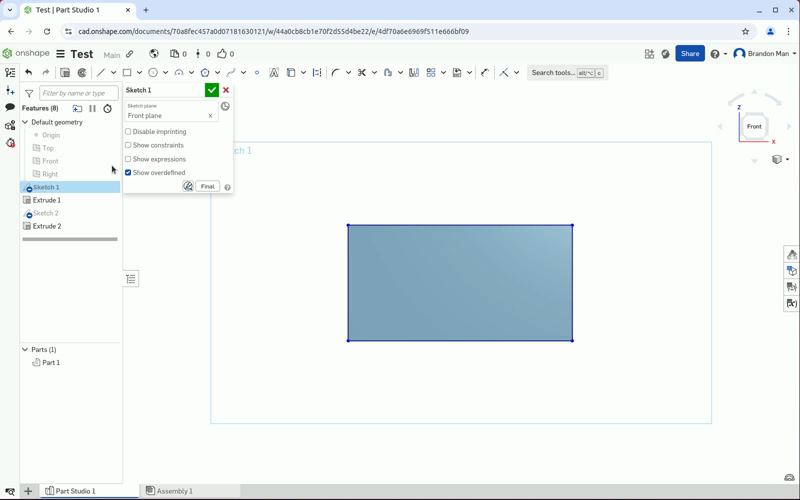
mouse_move(229, 92)
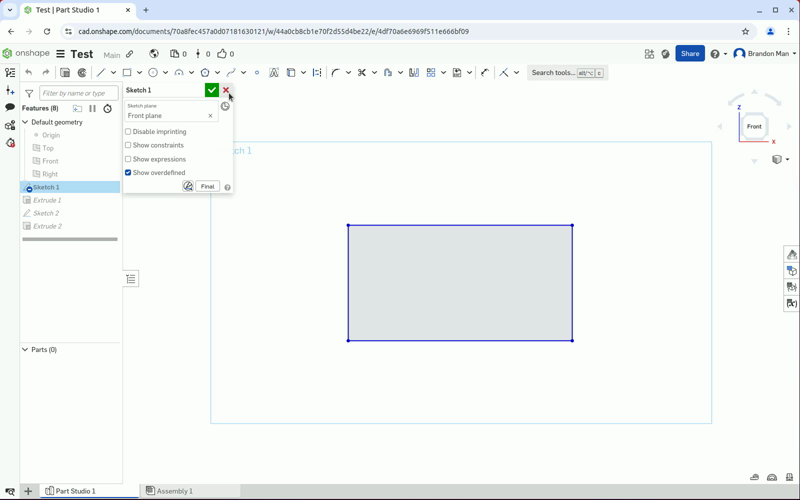
click(229, 92)
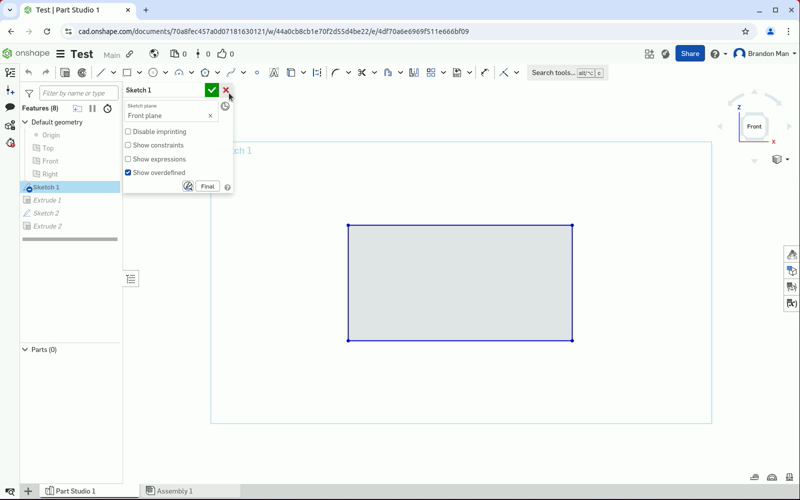
key(shift+s)
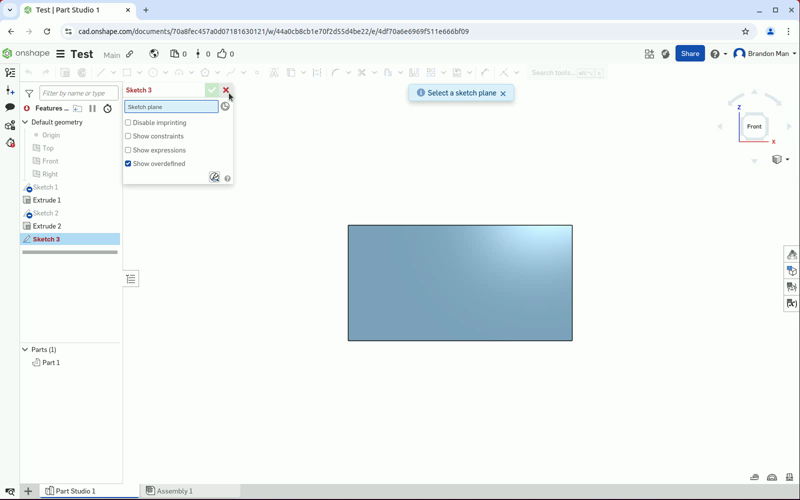
mouse_move(73, 163)
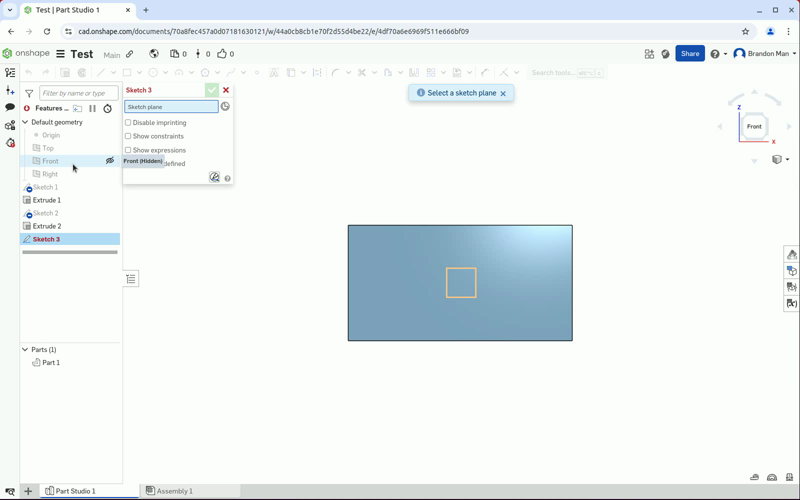
click(73, 163)
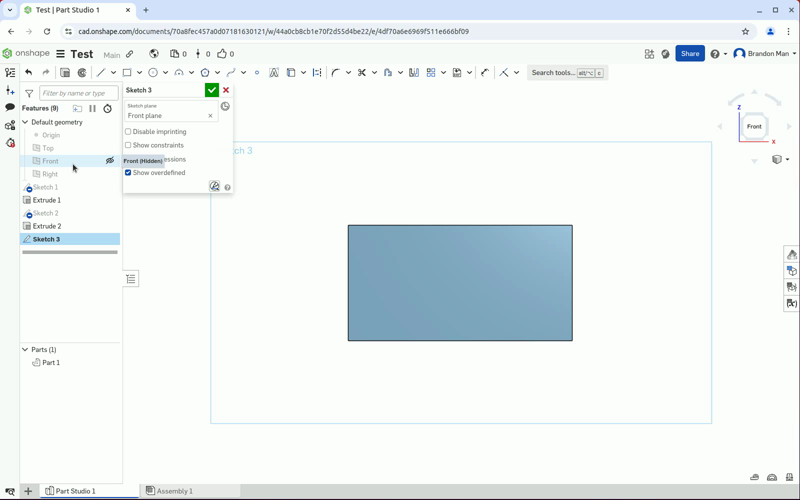
mouse_move(73, 352)
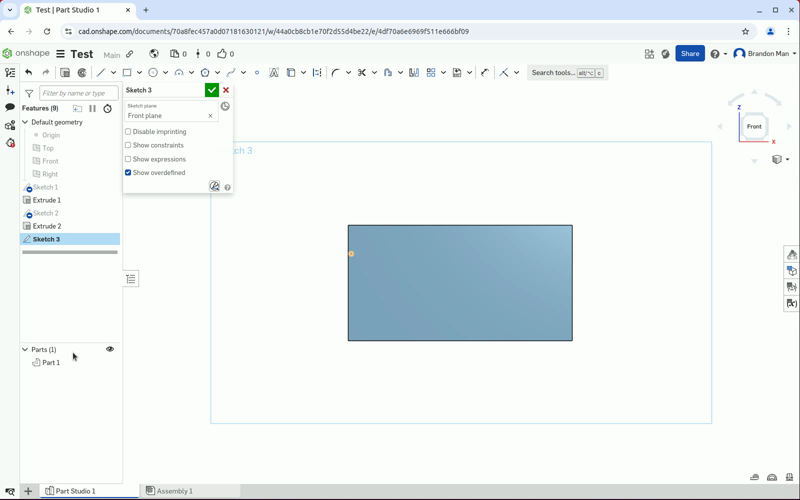
key(y)
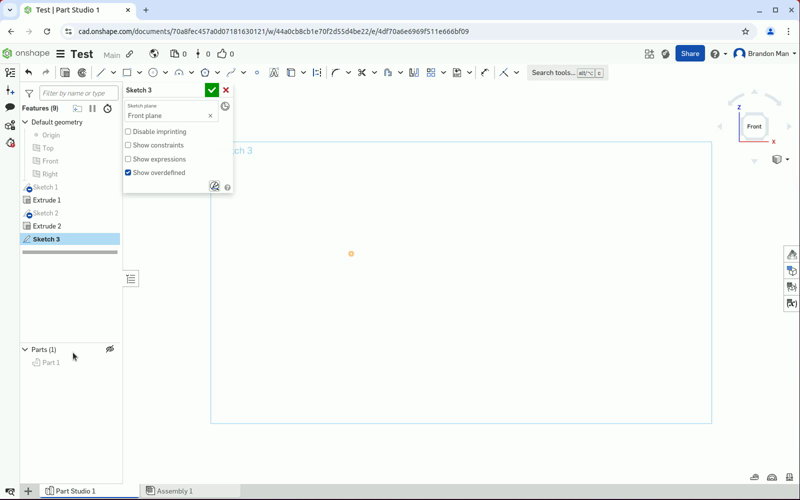
key(c)
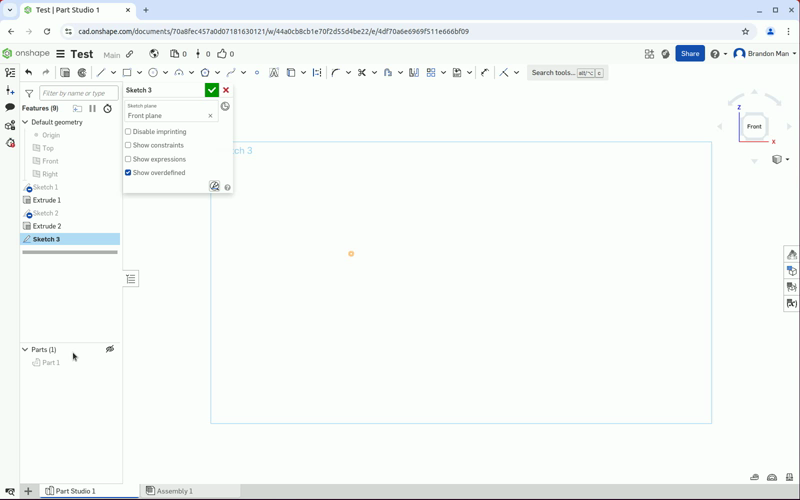
key_down(shift)
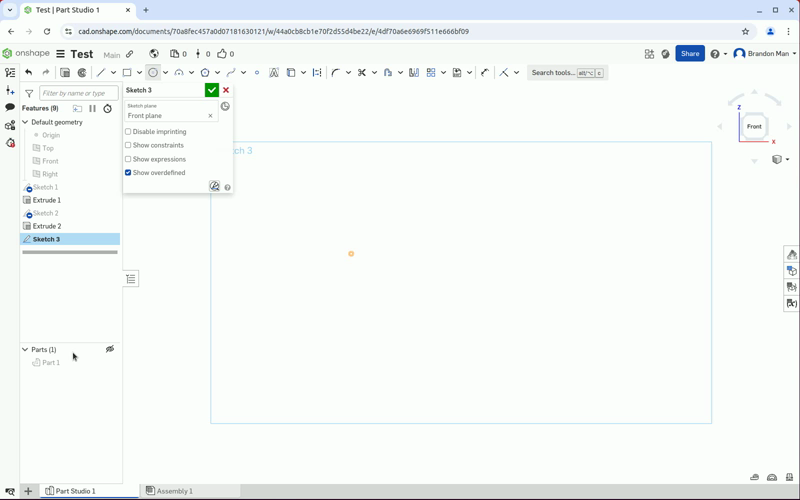
mouse_move(351, 312)
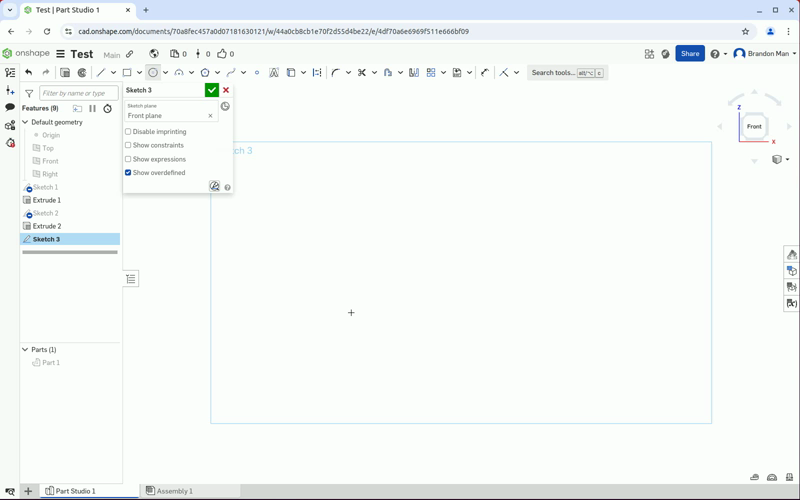
click(351, 312)
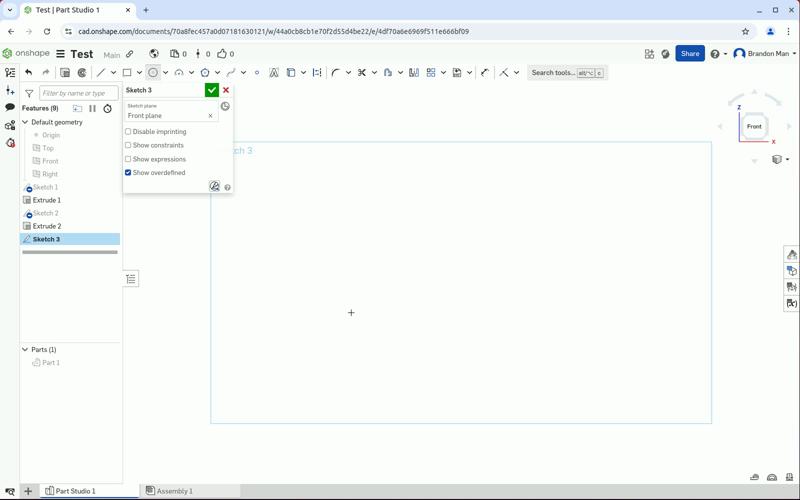
key_up(shift)
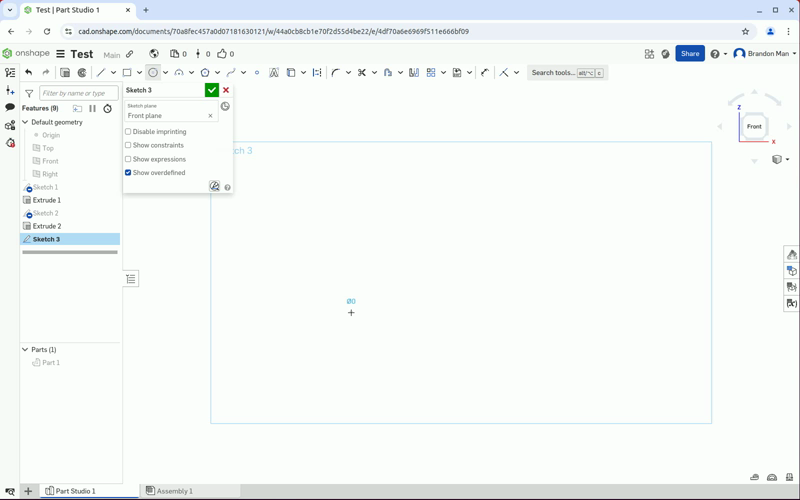
mouse_move(353, 312)
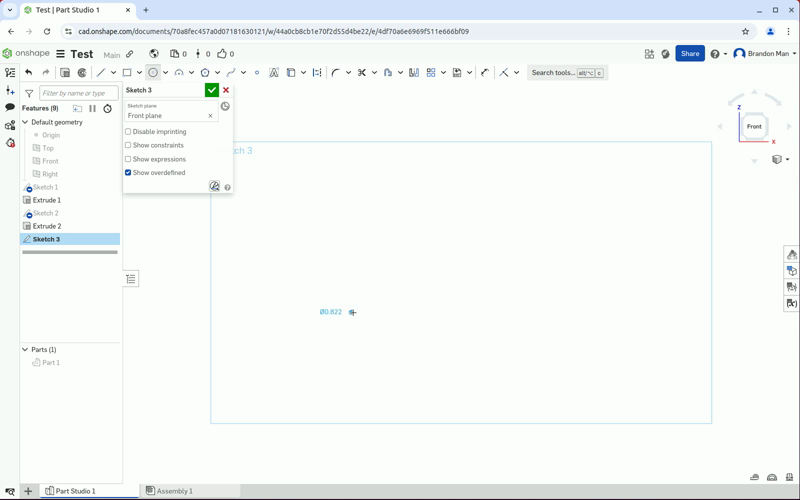
scroll(6)
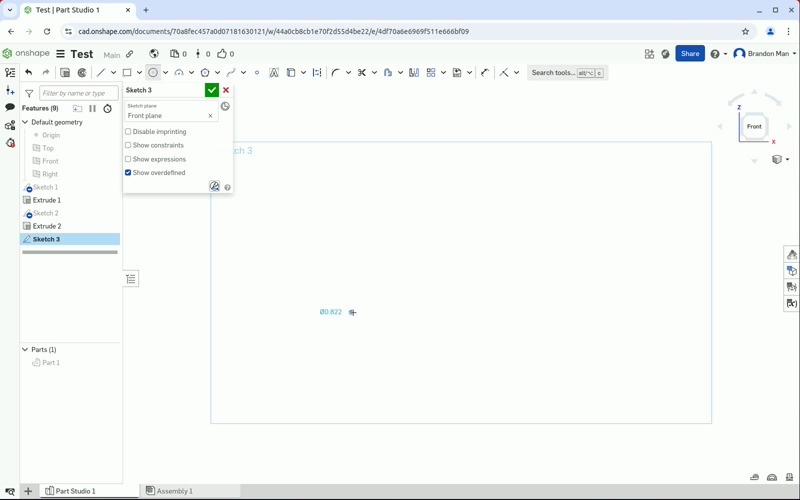
scroll(6)
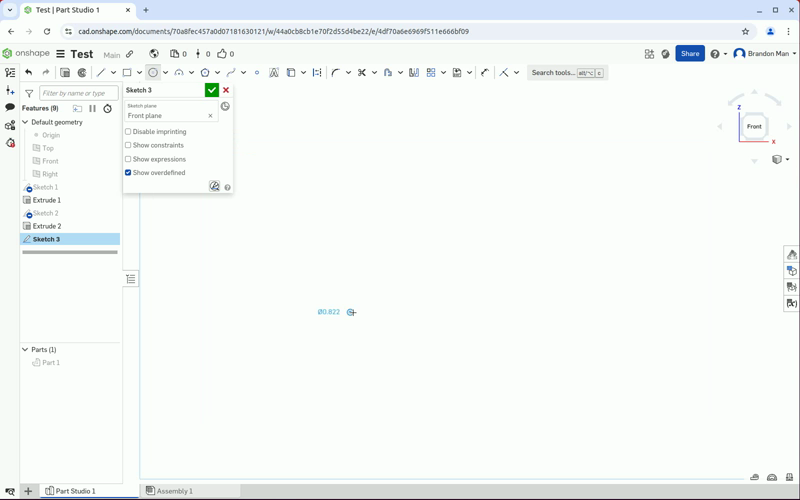
scroll(6)
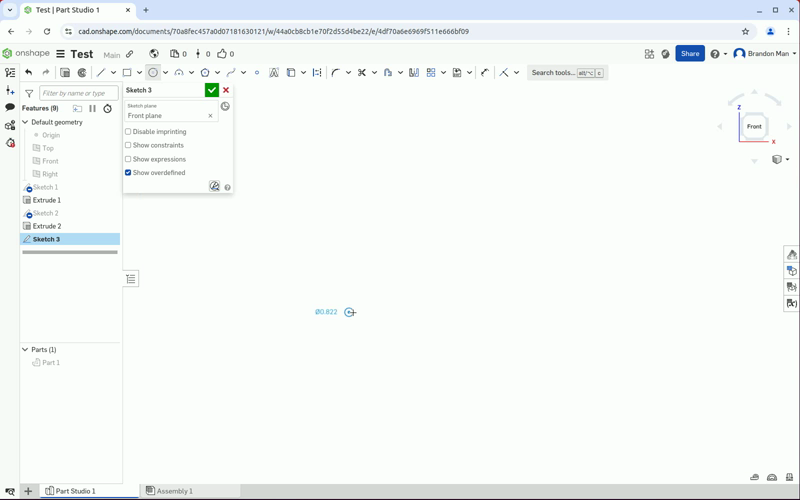
scroll(6)
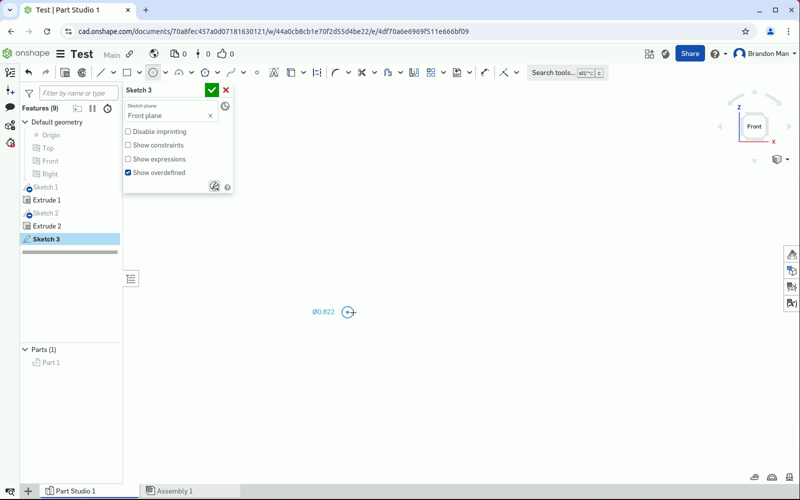
scroll(6)
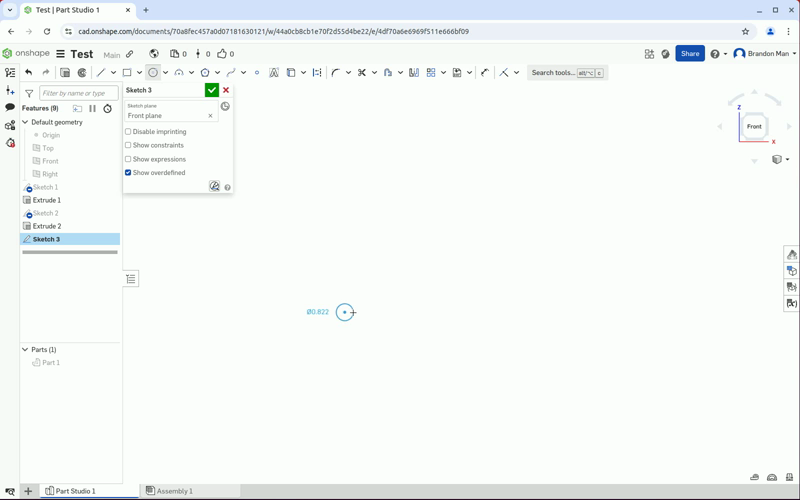
scroll(6)
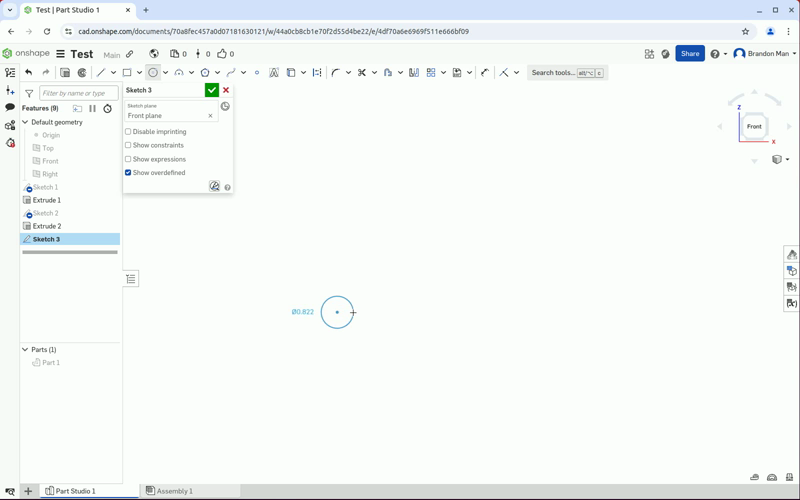
scroll(6)
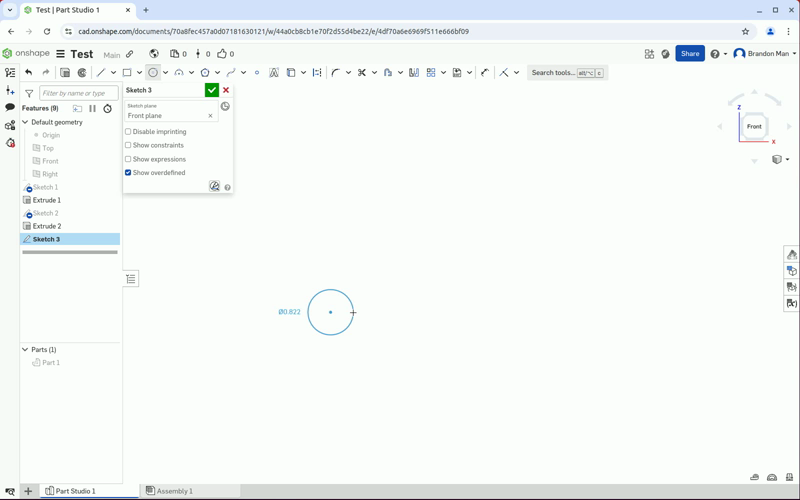
click(353, 312)
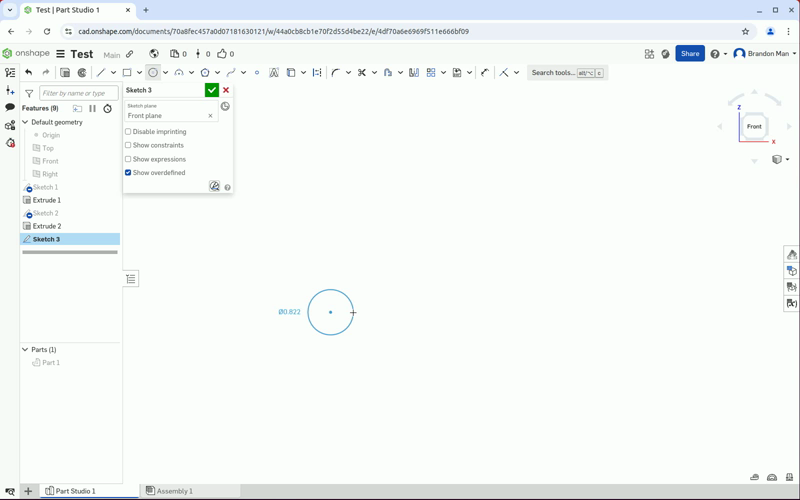
scroll(-6)
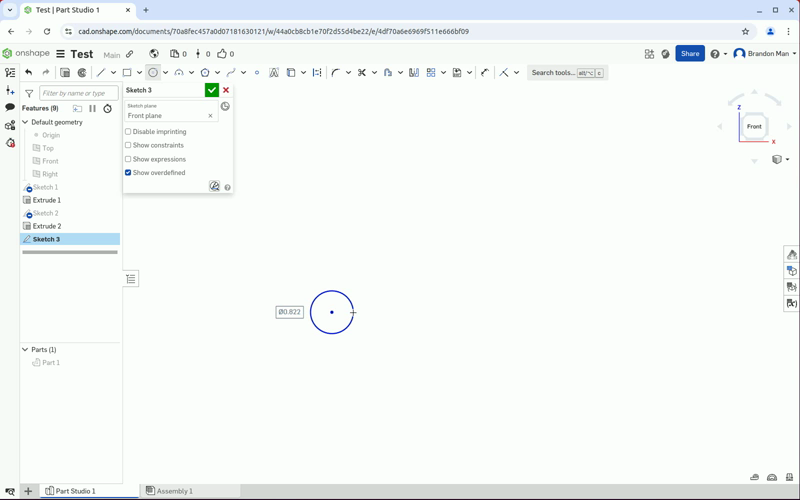
scroll(-6)
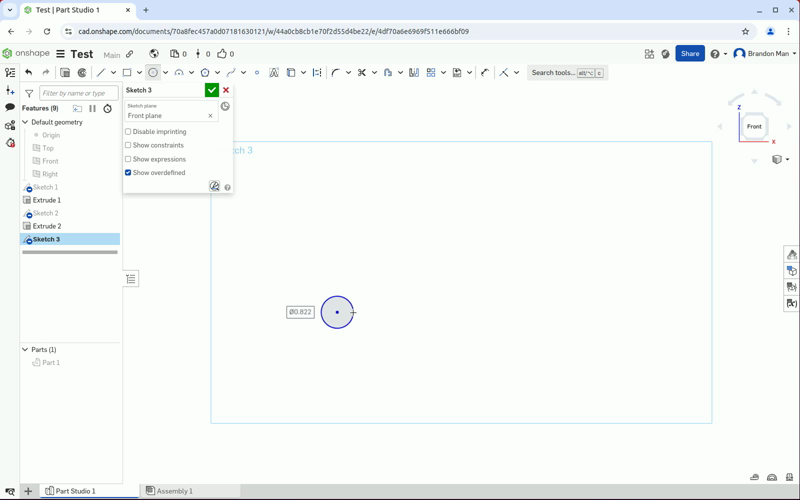
scroll(-6)
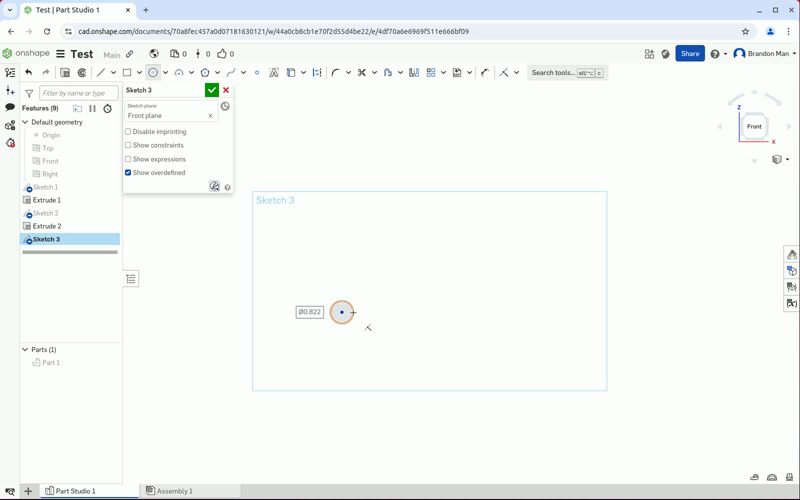
scroll(-6)
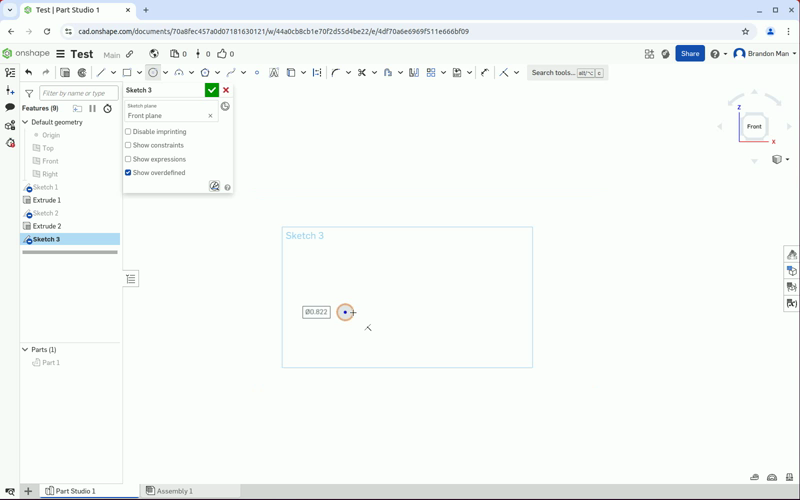
scroll(-6)
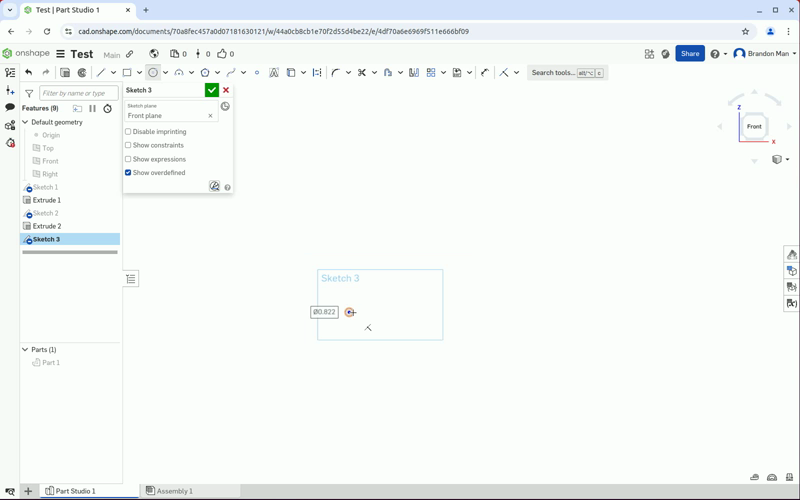
scroll(-6)
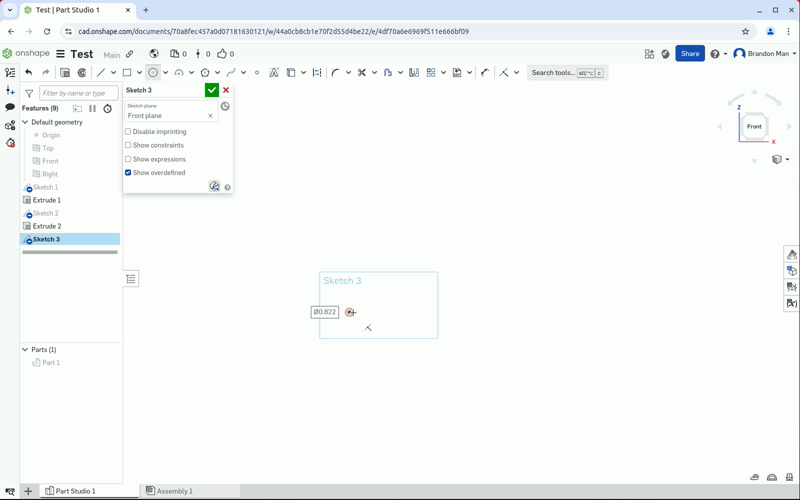
scroll(-6)
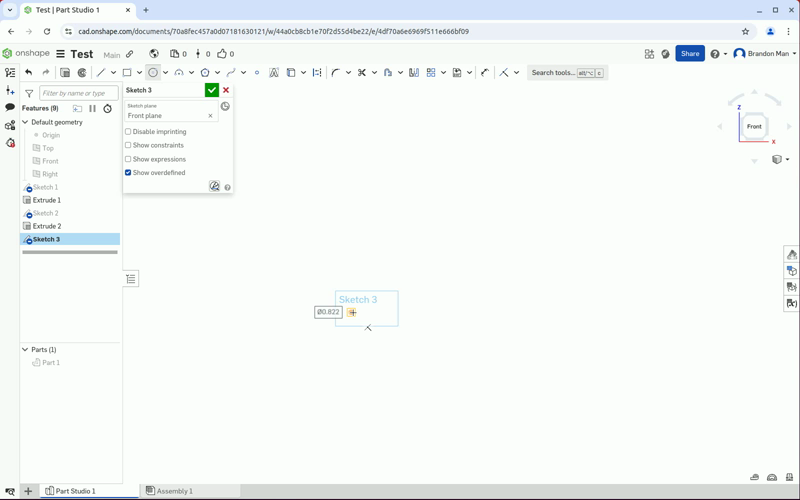
key(esc)
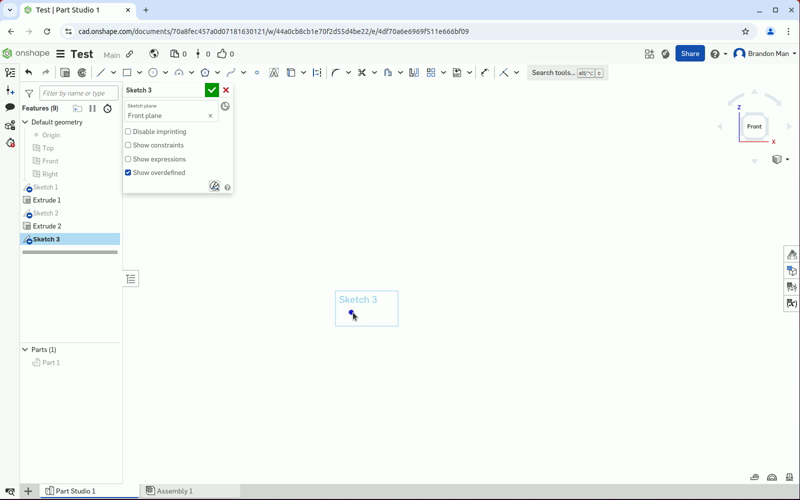
mouse_move(350, 311)
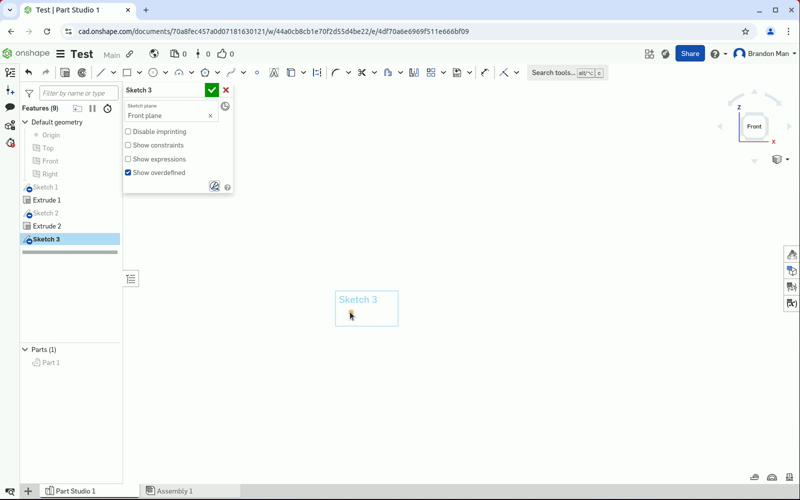
scroll(6)
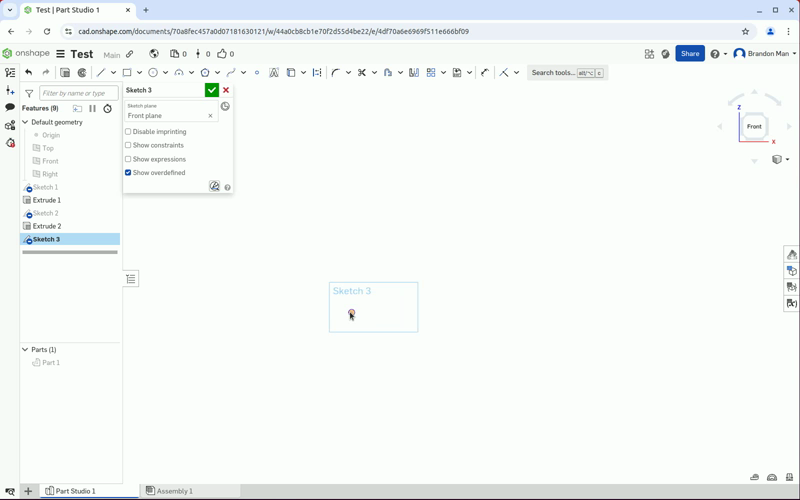
scroll(6)
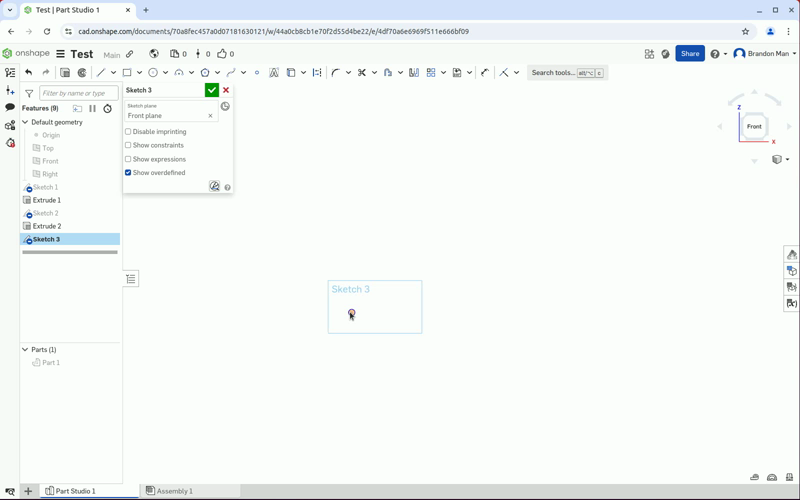
scroll(6)
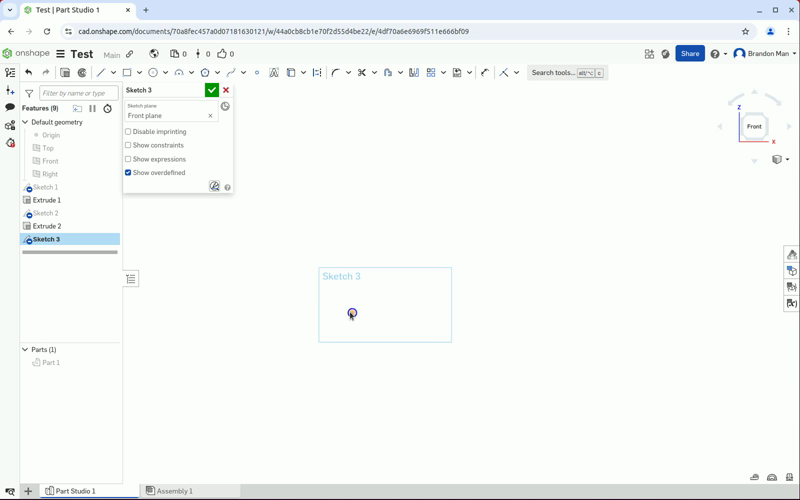
scroll(6)
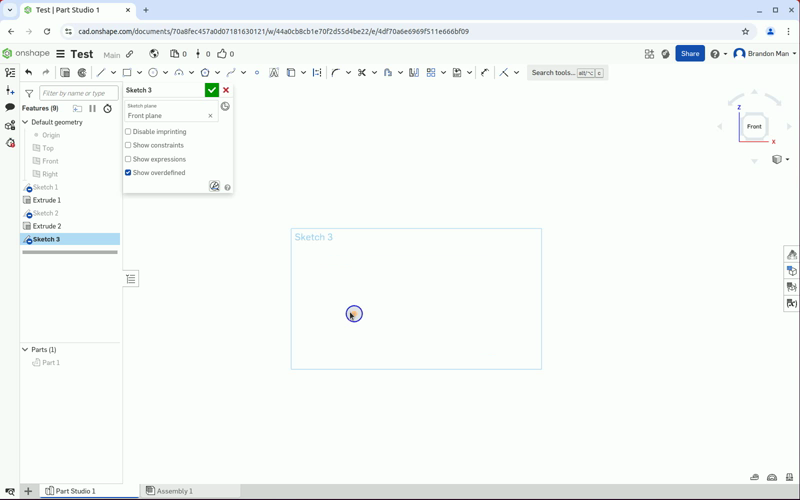
scroll(6)
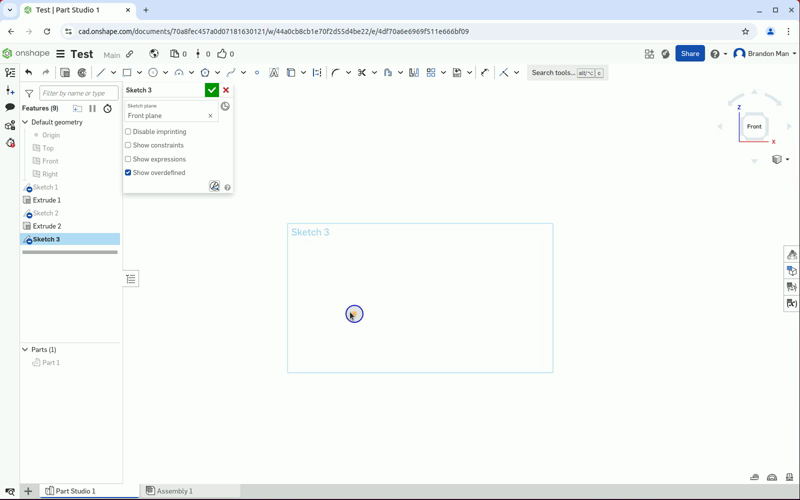
scroll(6)
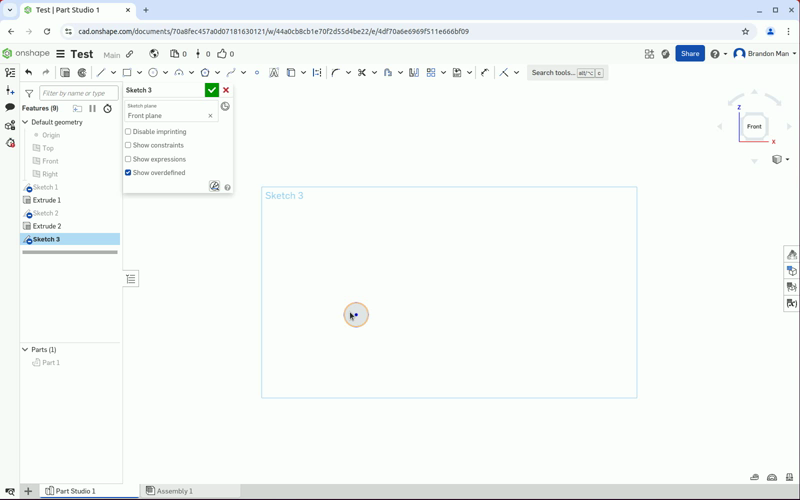
scroll(6)
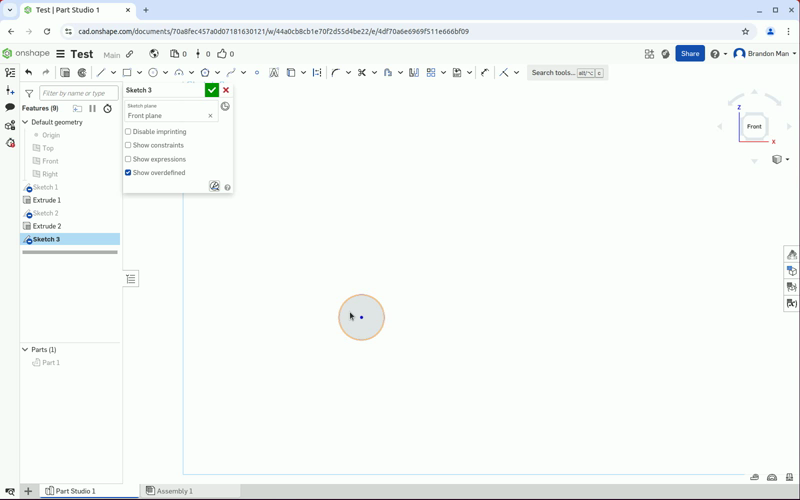
click(350, 311)
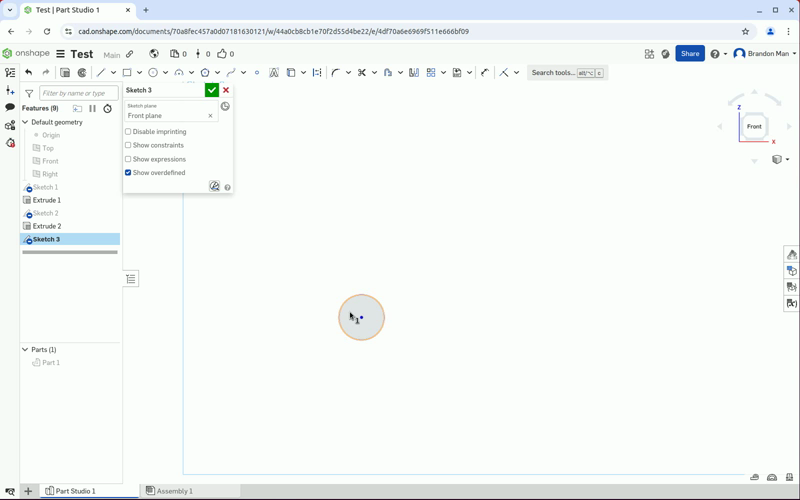
scroll(-6)
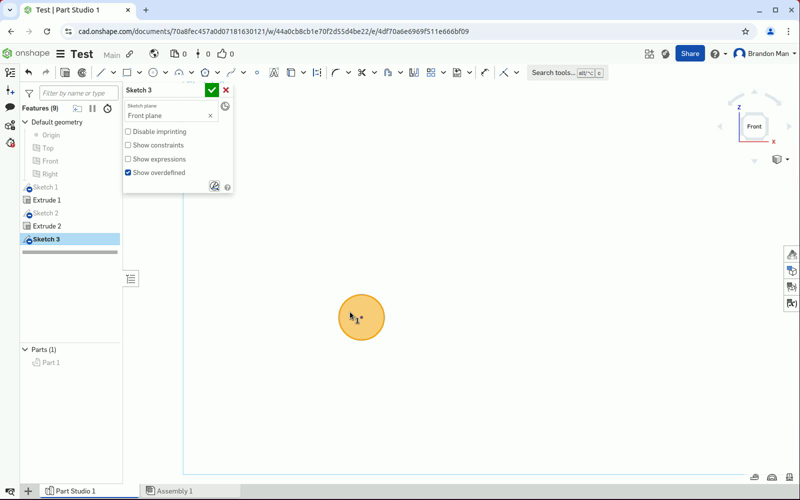
scroll(-6)
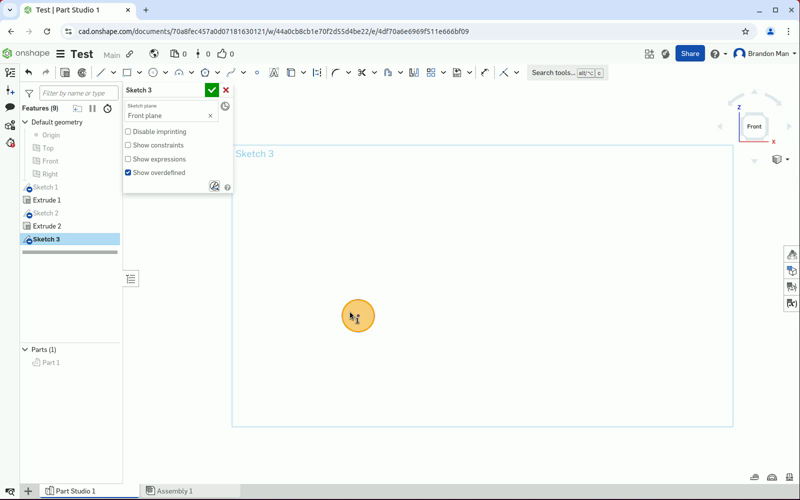
scroll(-6)
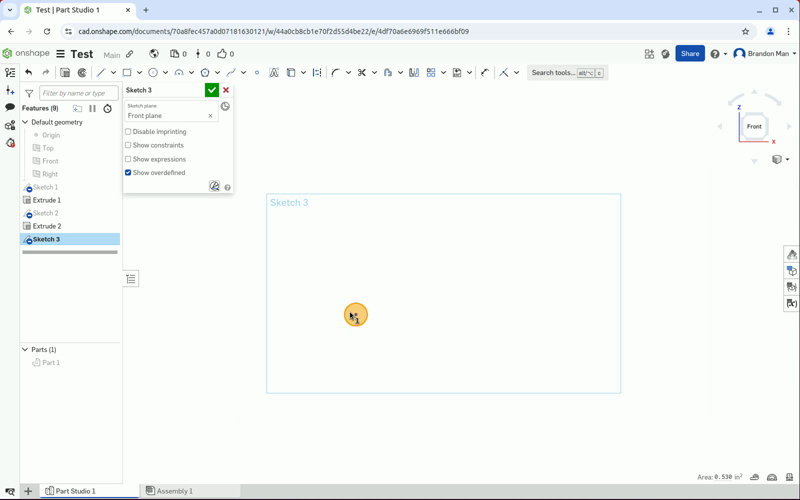
scroll(-6)
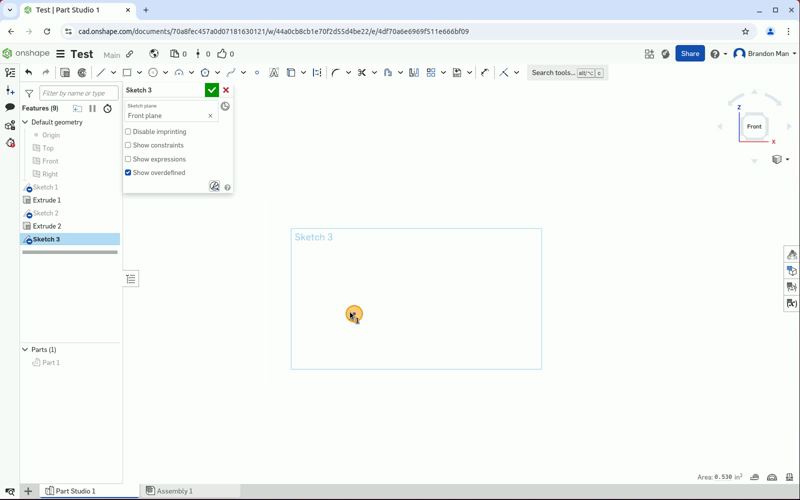
scroll(-6)
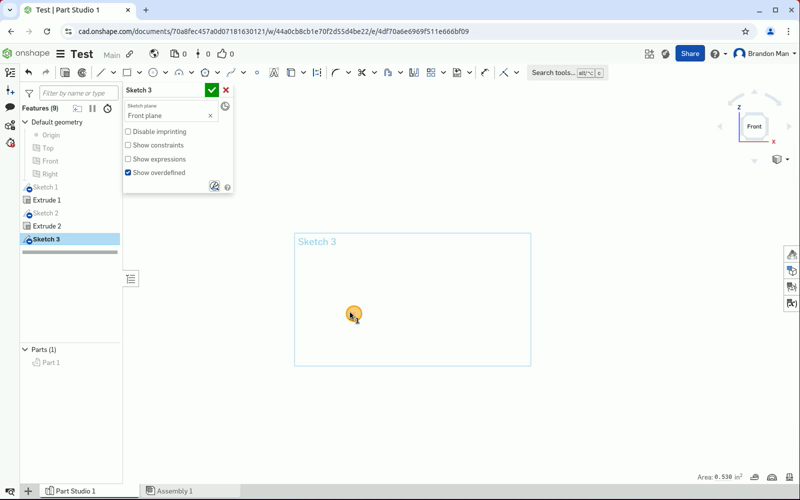
scroll(-6)
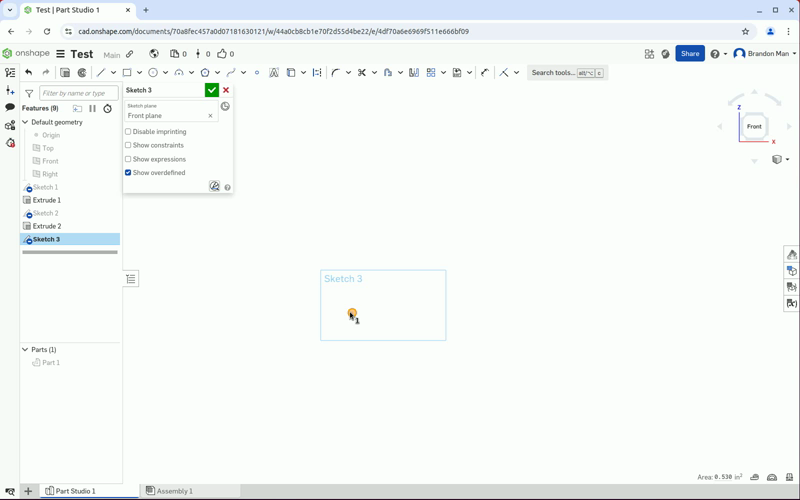
scroll(-6)
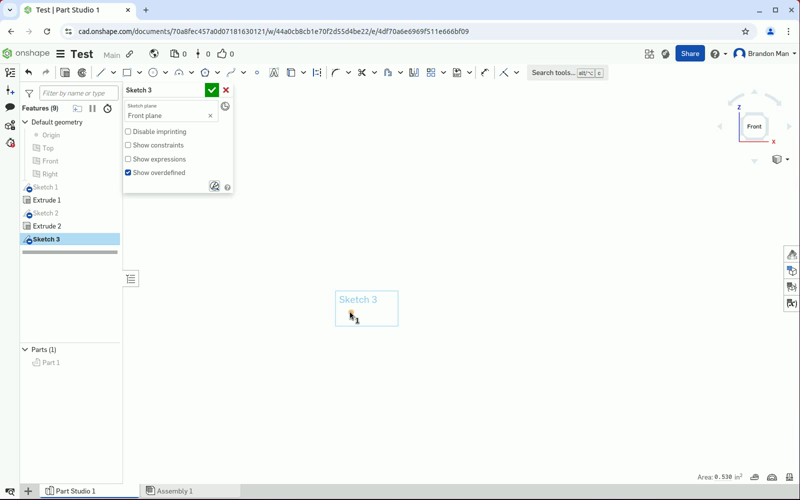
mouse_move(73, 352)
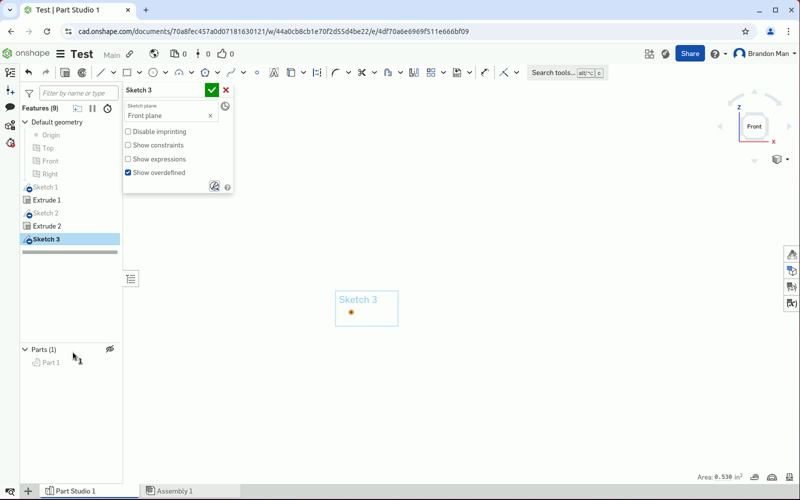
key(shift+y)
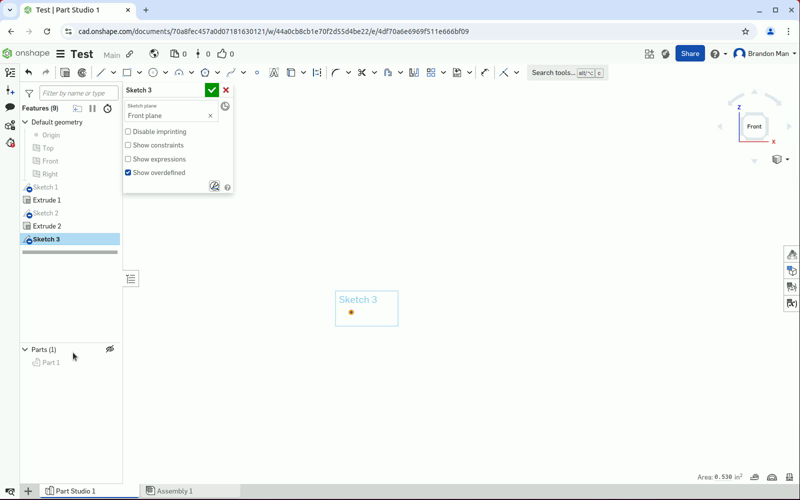
key(shift+e)
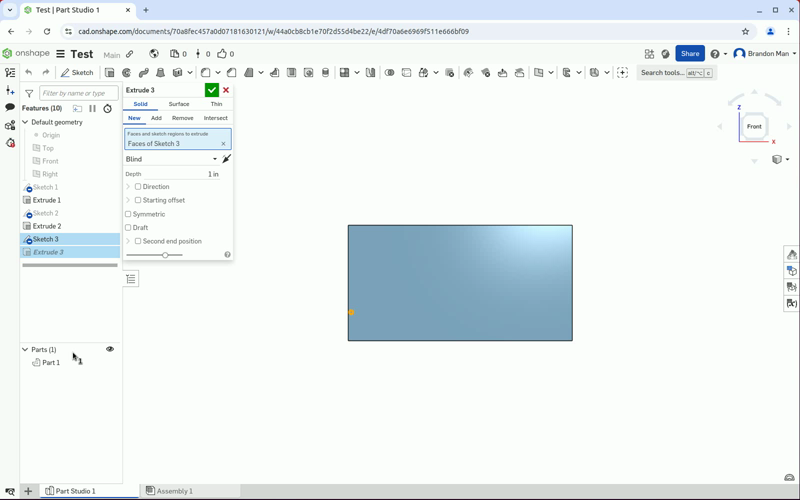
mouse_move(143, 106)
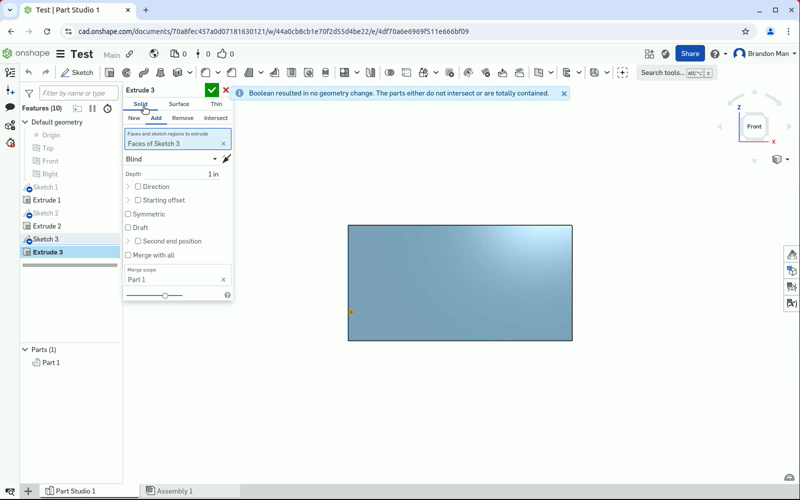
click(143, 106)
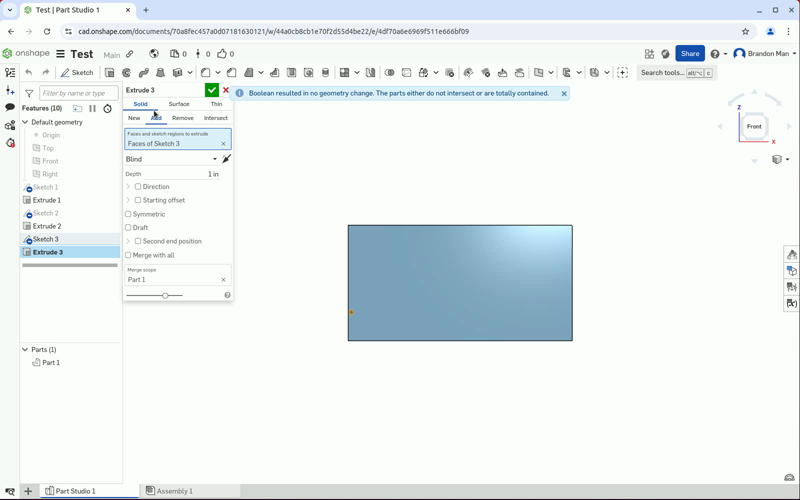
mouse_move(186, 120)
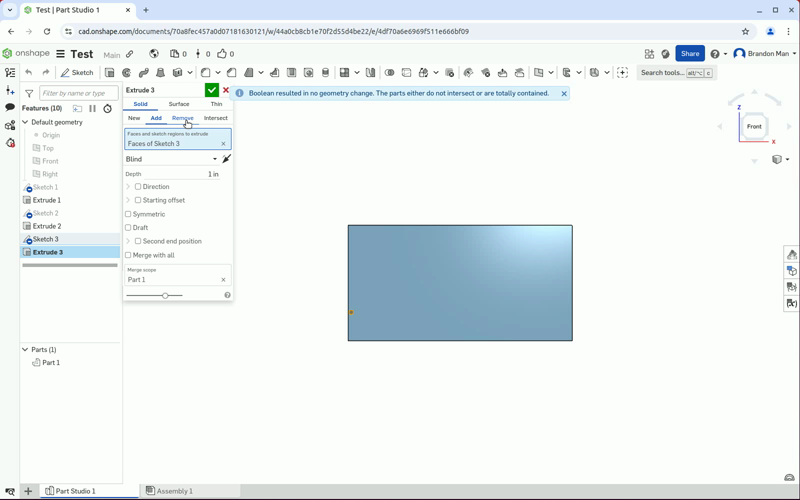
click(186, 120)
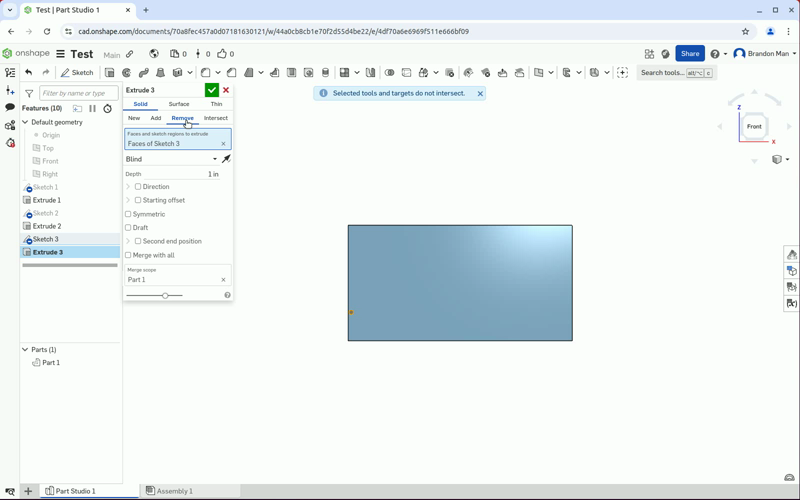
key(tab, 4)
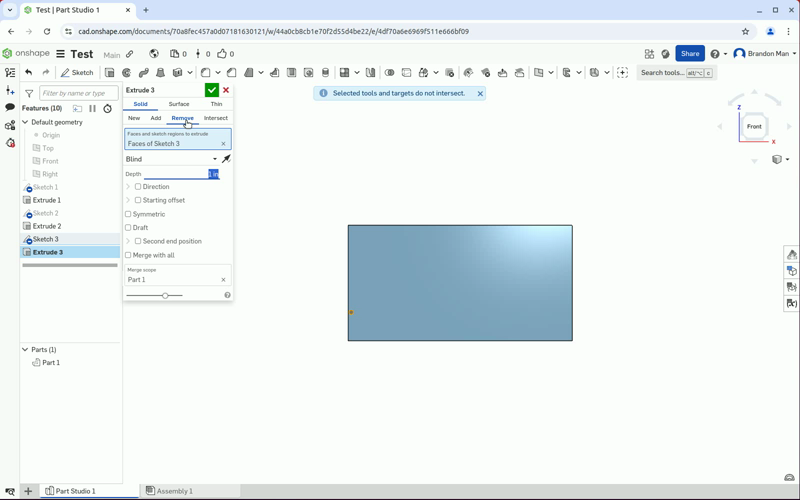
text(-0.963)
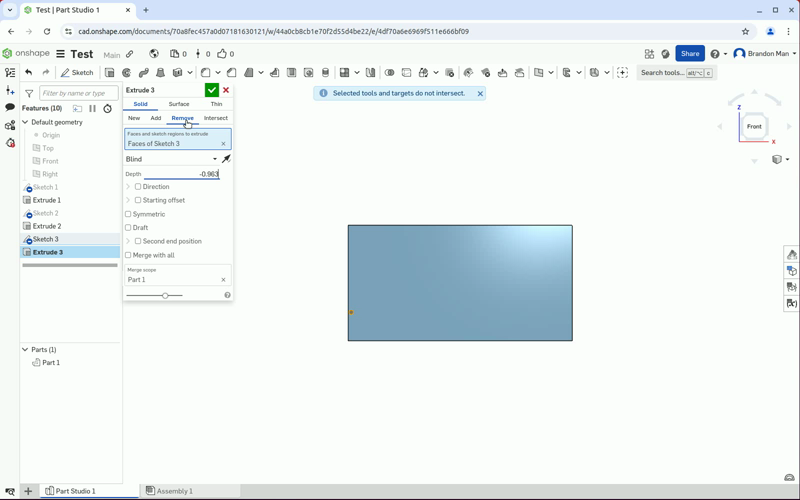
key(tab, 6)
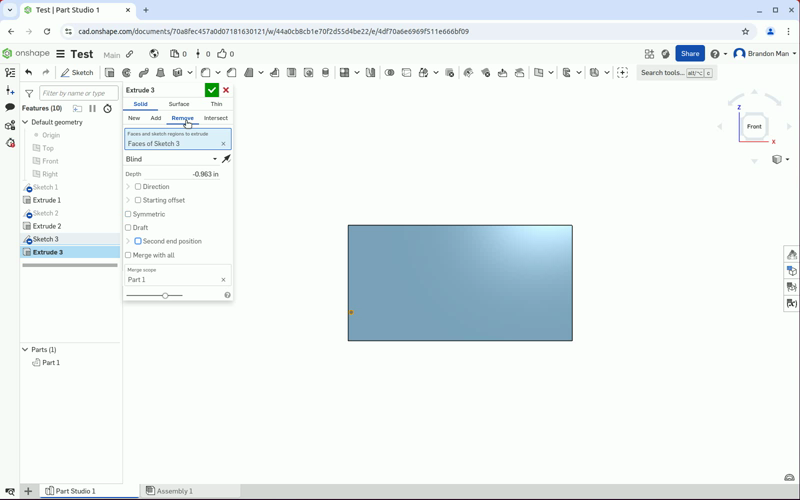
key(space)
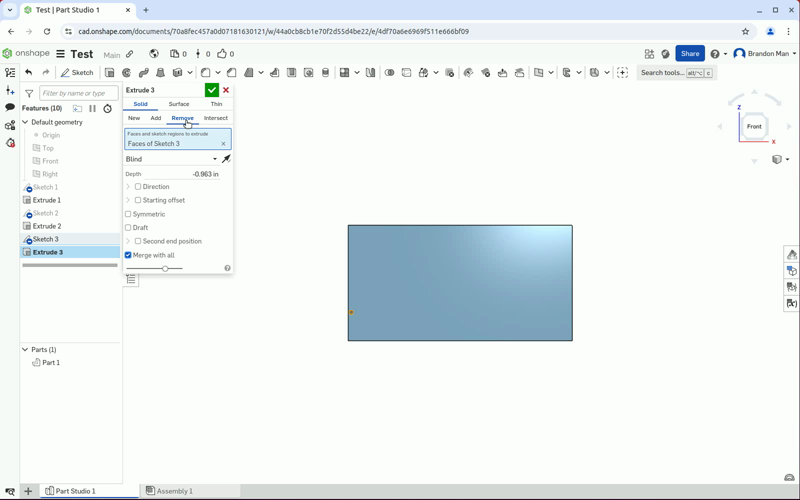
key(enter)
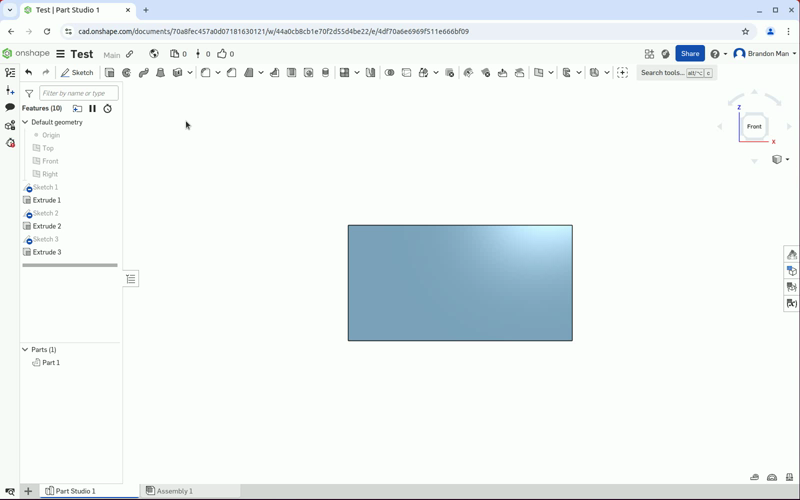
key(shift+h)
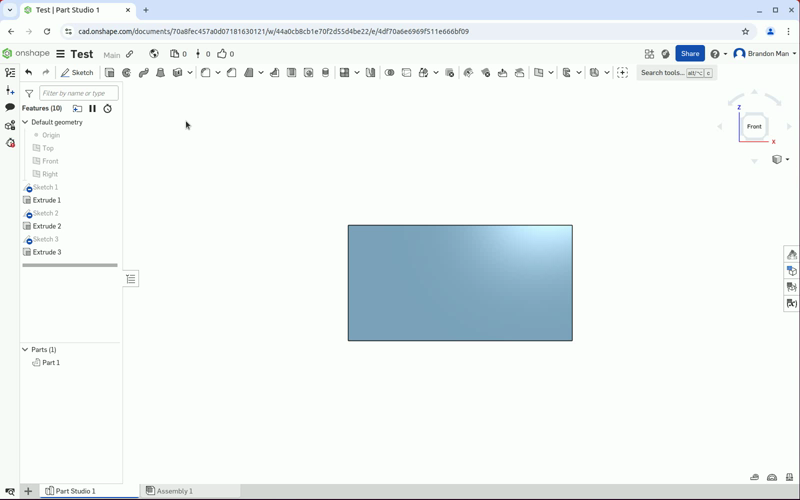
key(shift+h)
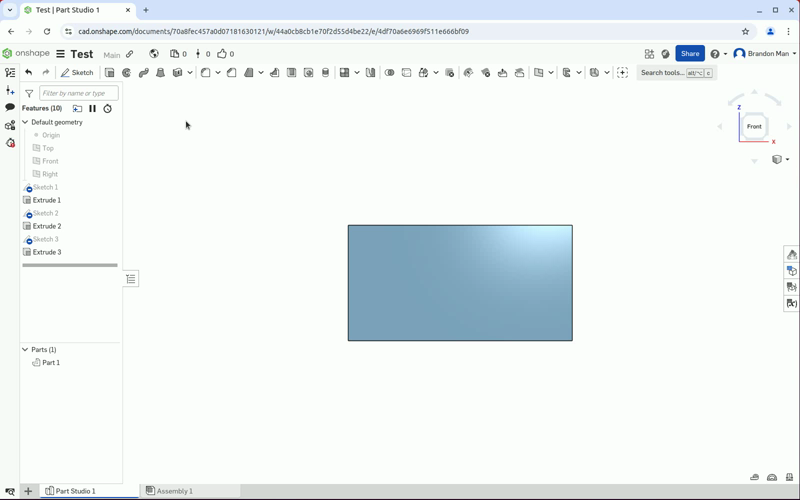
mouse_move(73, 189)
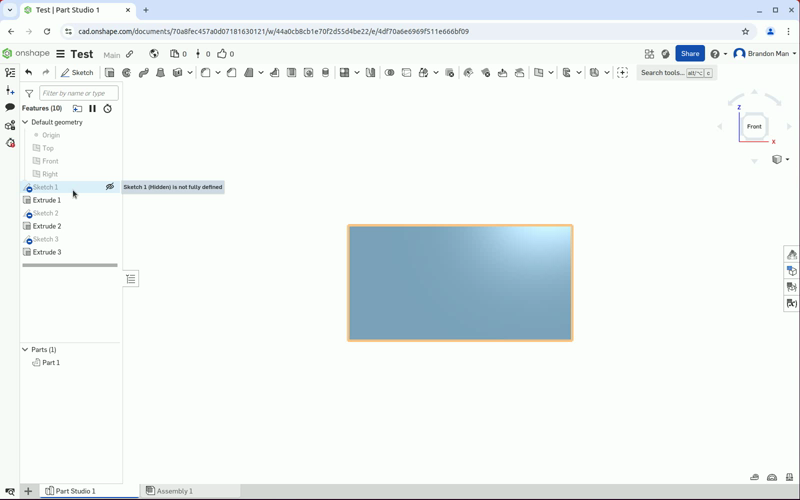
click(73, 189)
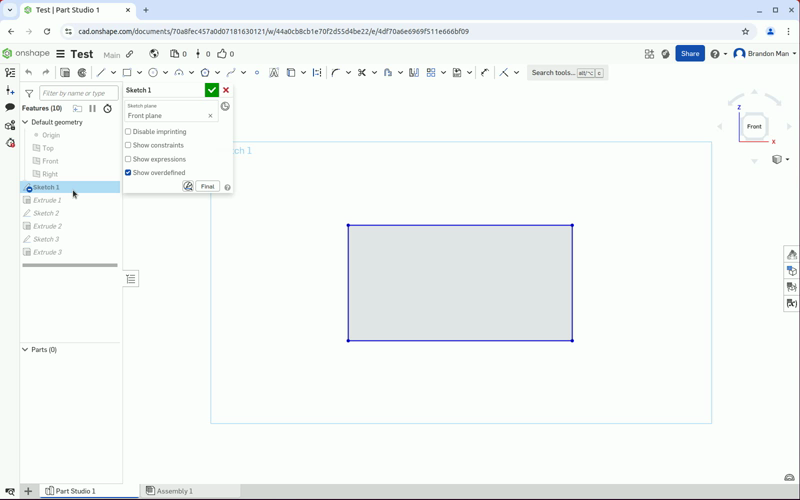
mouse_move(229, 92)
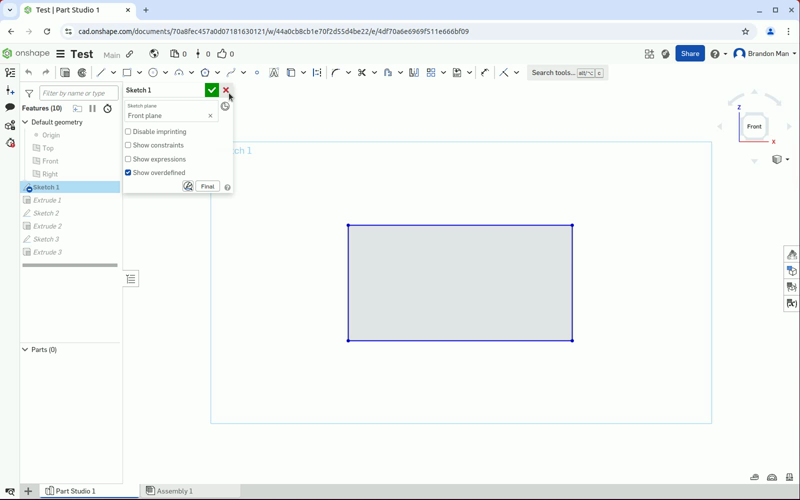
click(229, 92)
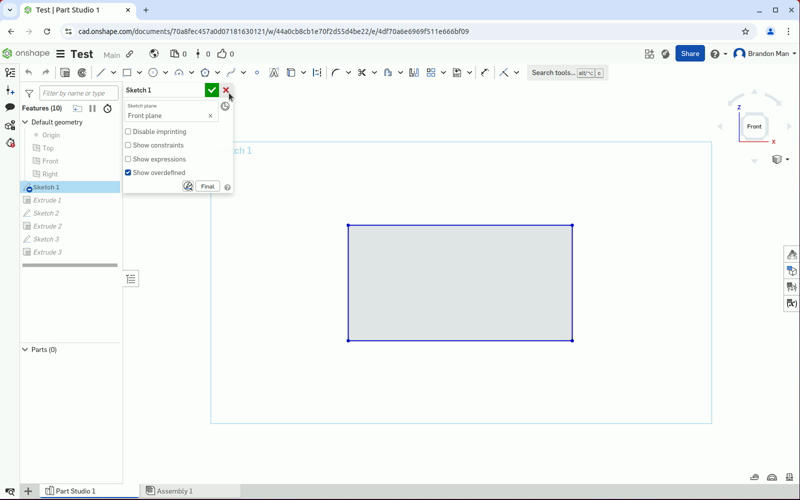
key(shift+s)
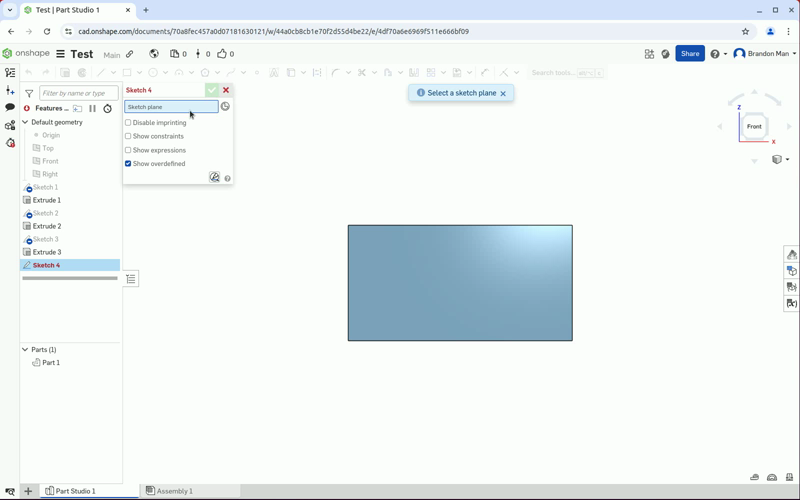
mouse_move(73, 163)
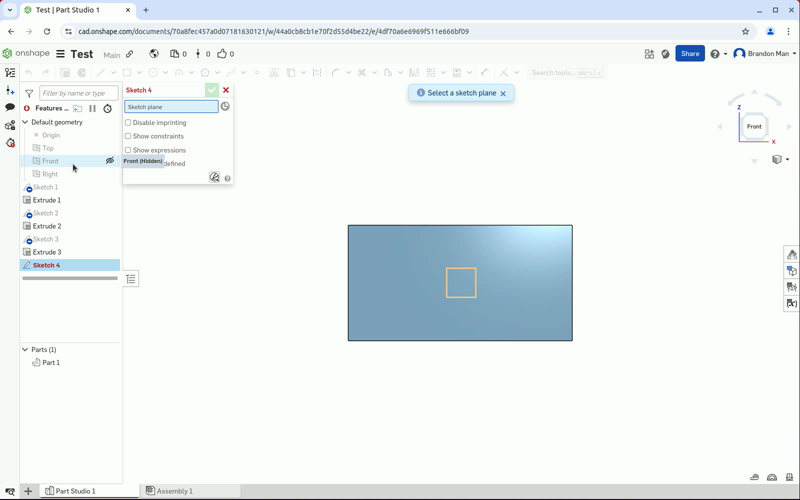
click(73, 163)
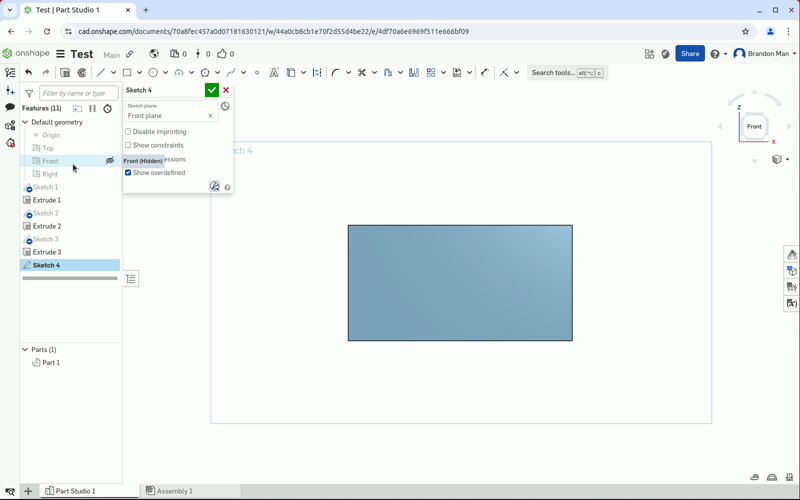
mouse_move(73, 352)
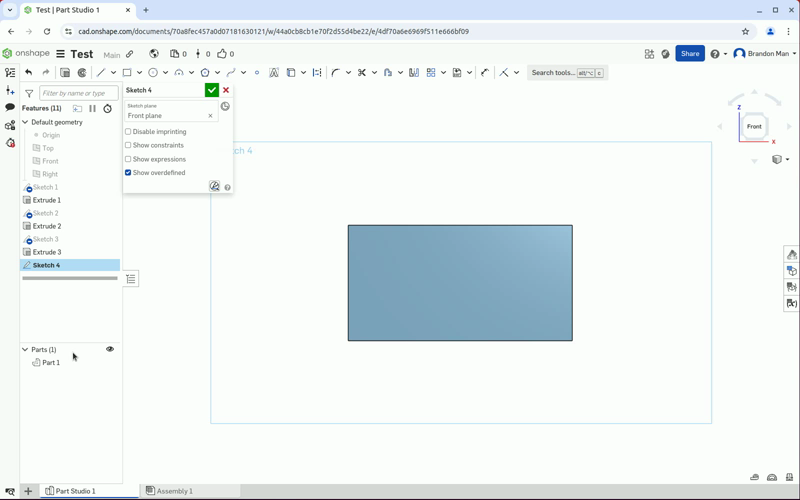
key(y)
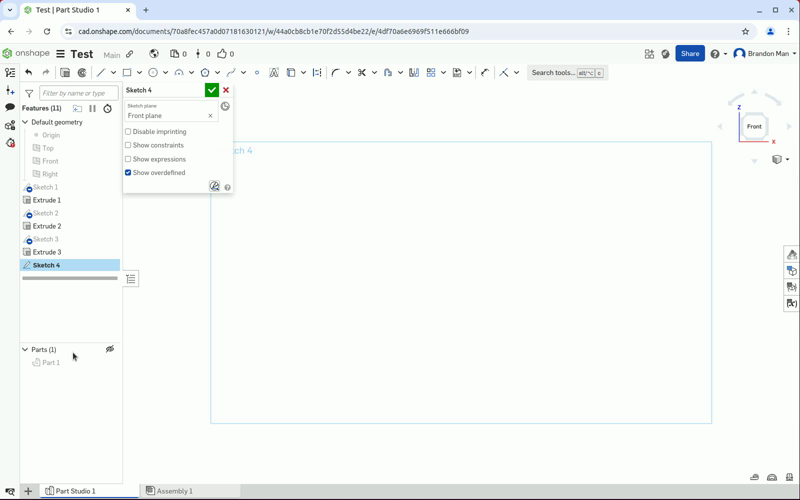
key(c)
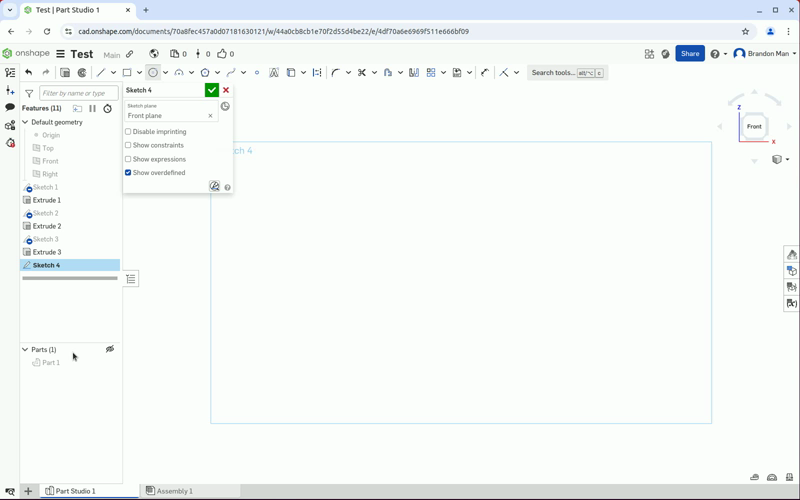
key_down(shift)
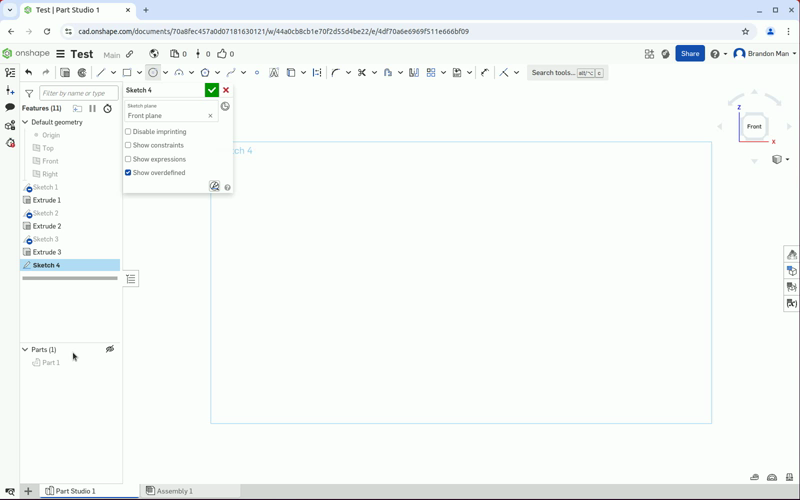
mouse_move(571, 253)
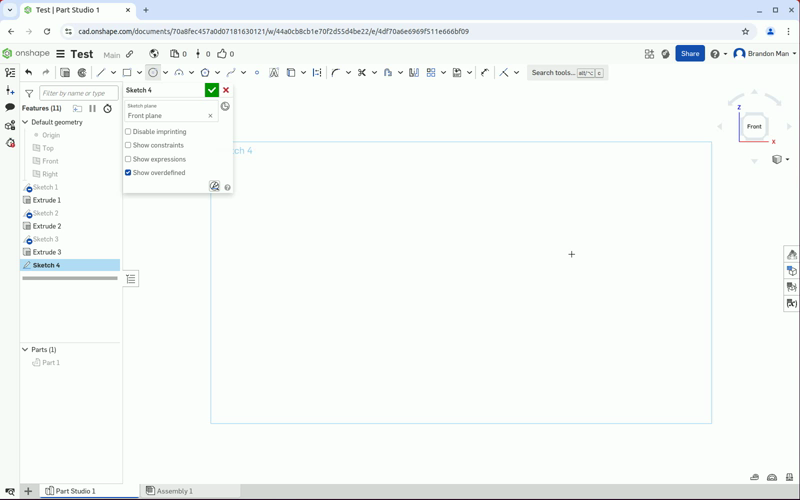
click(571, 253)
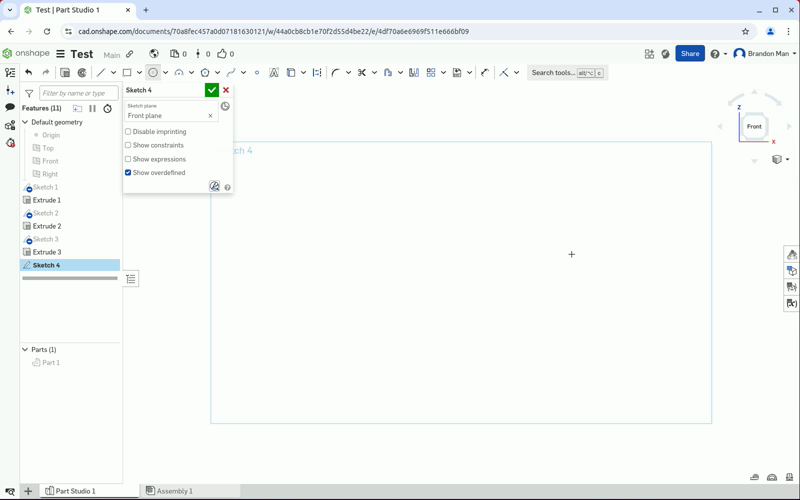
key_up(shift)
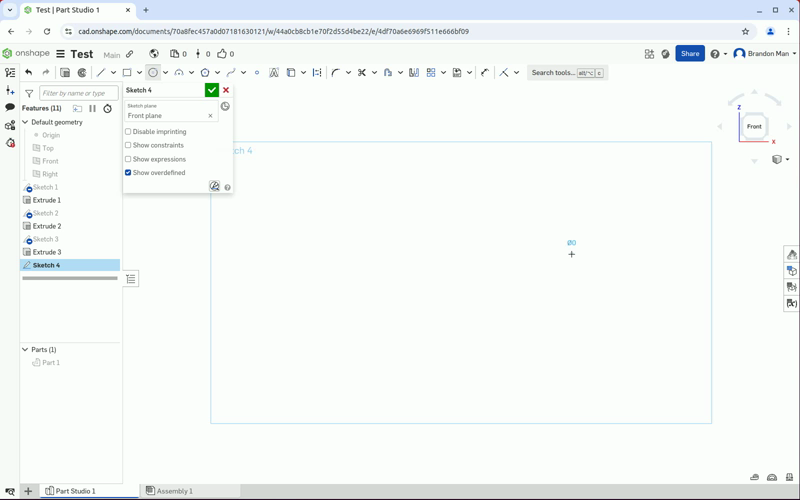
mouse_move(573, 253)
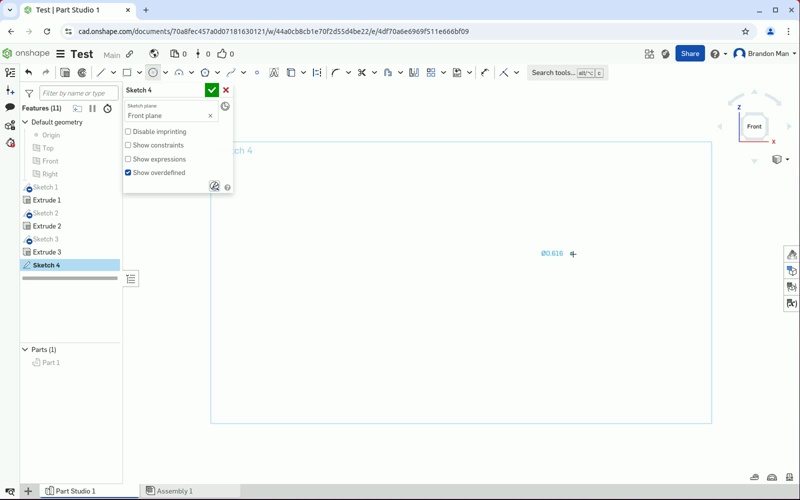
scroll(6)
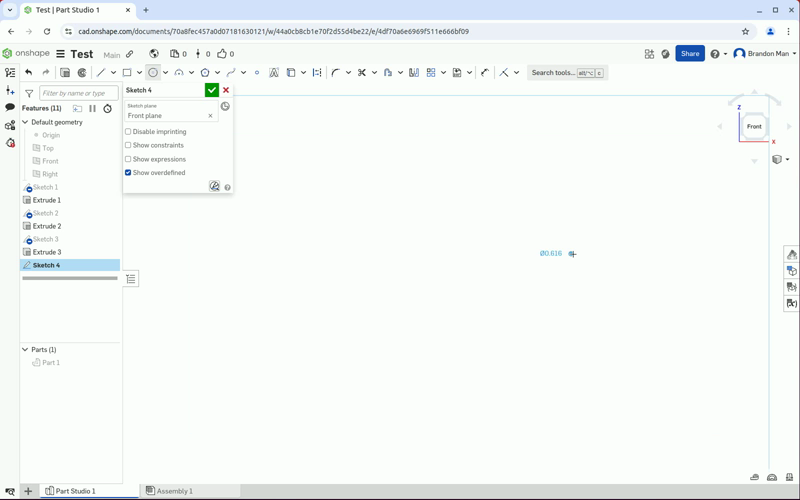
scroll(6)
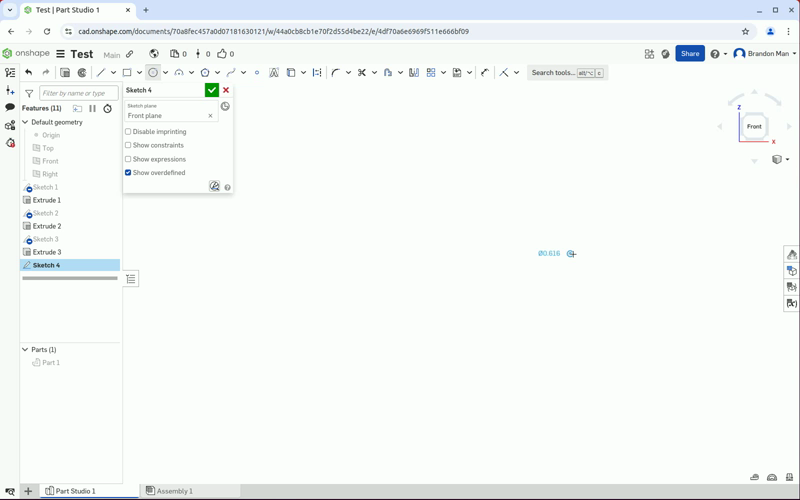
scroll(6)
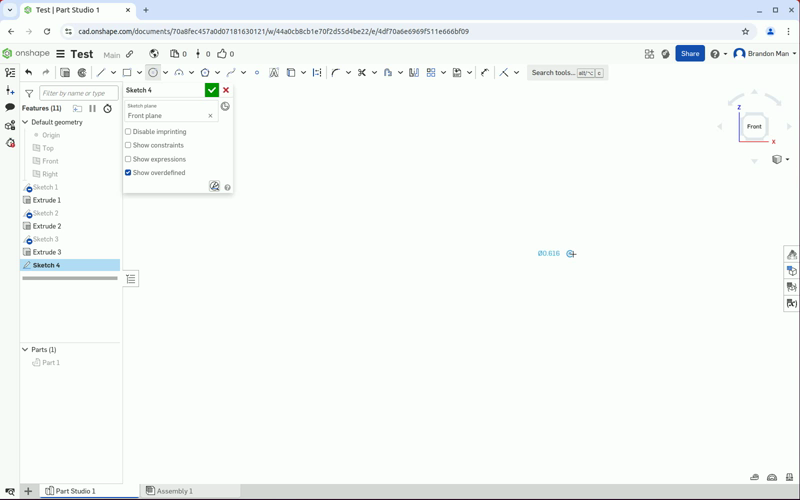
scroll(6)
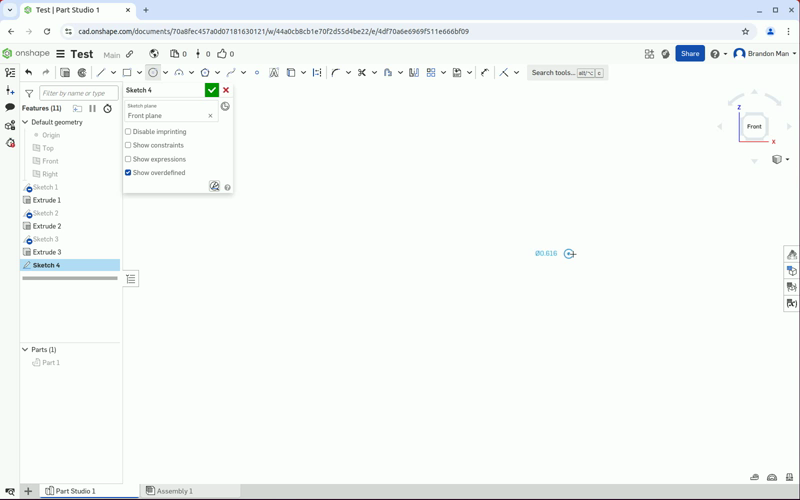
scroll(6)
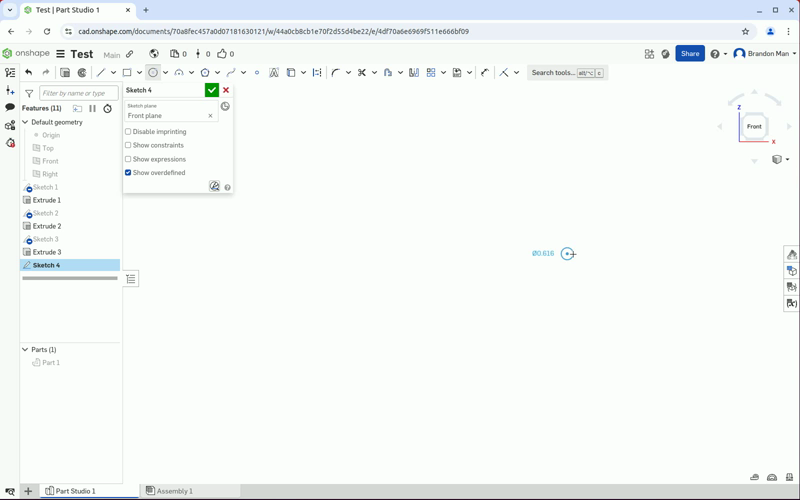
scroll(6)
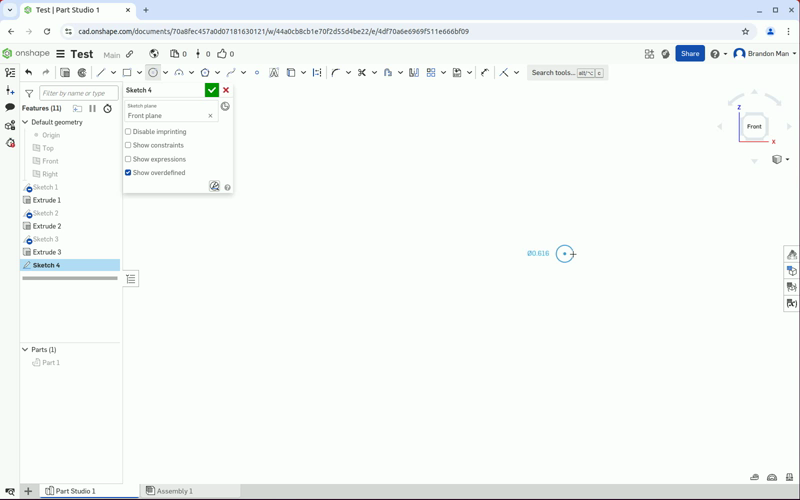
scroll(6)
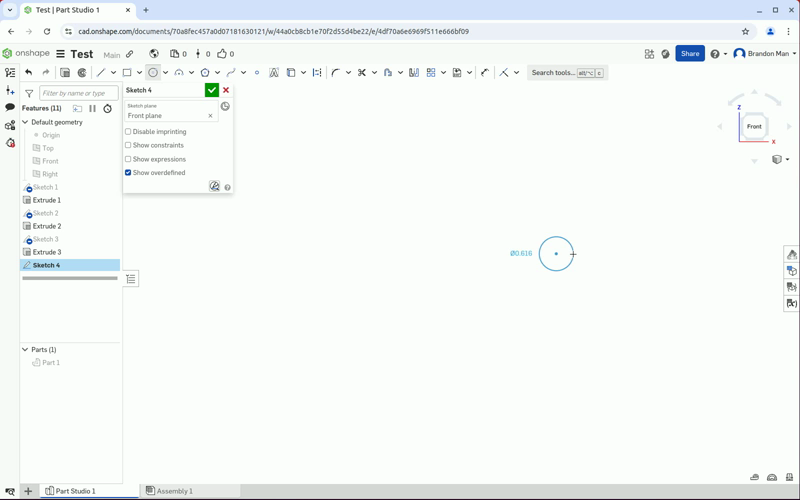
click(573, 253)
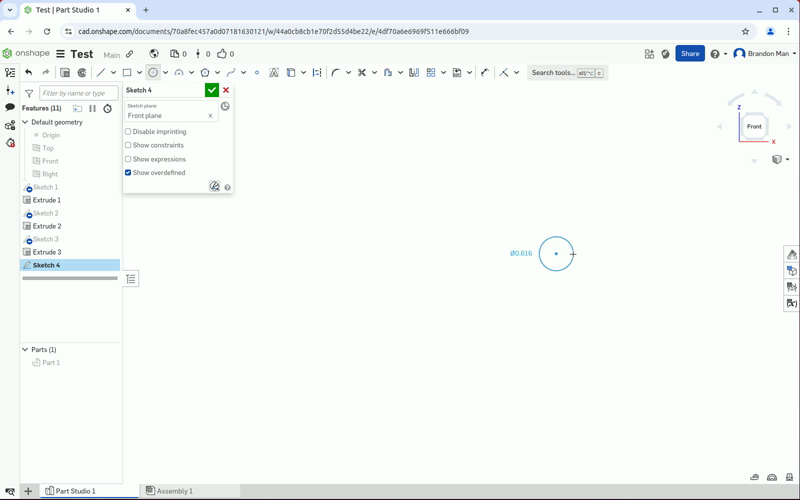
scroll(-6)
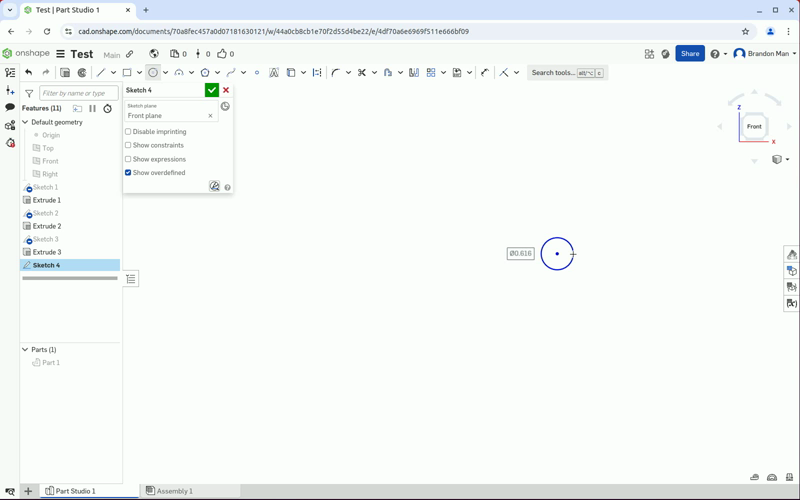
scroll(-6)
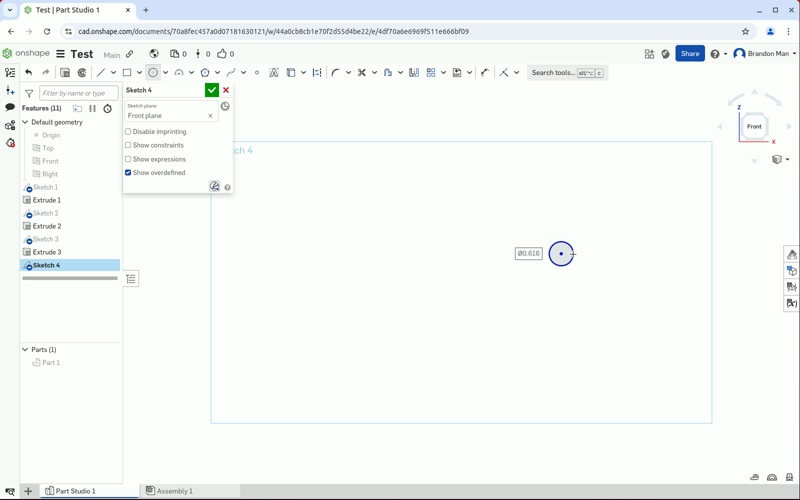
scroll(-6)
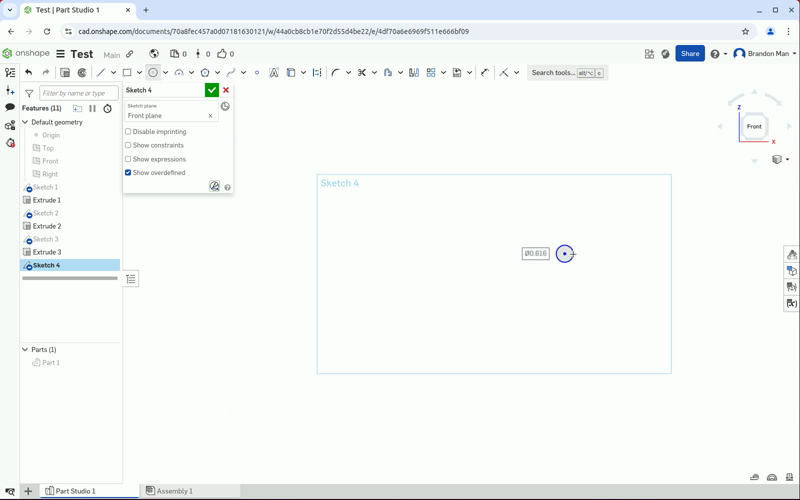
scroll(-6)
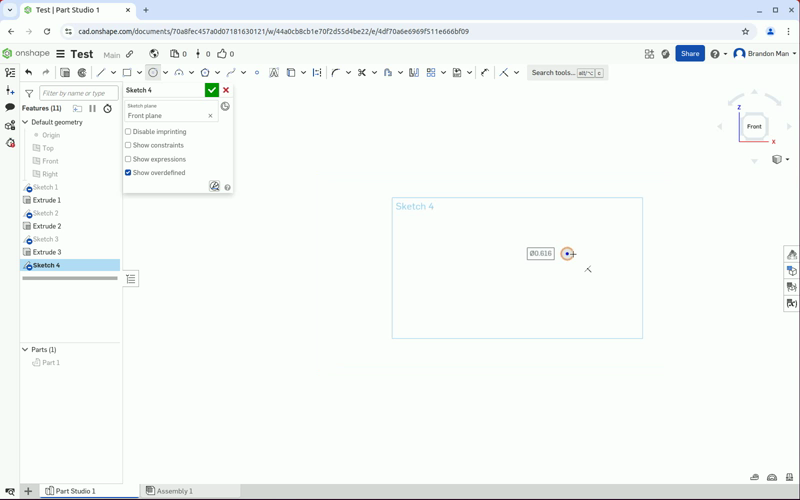
scroll(-6)
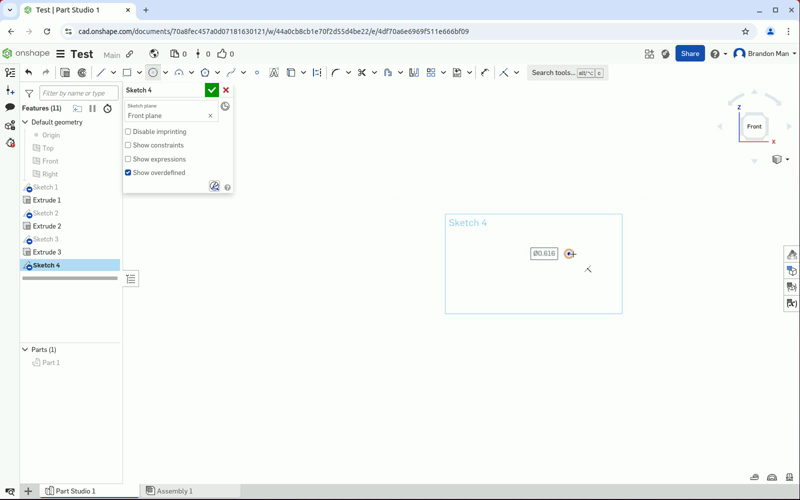
scroll(-6)
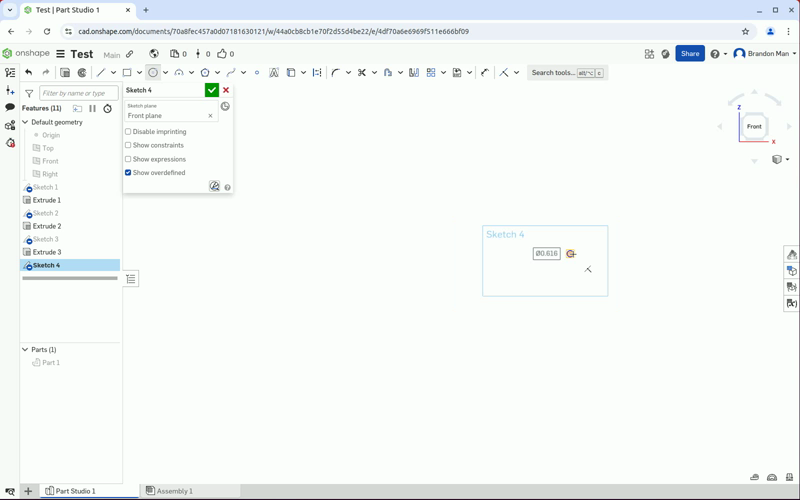
scroll(-6)
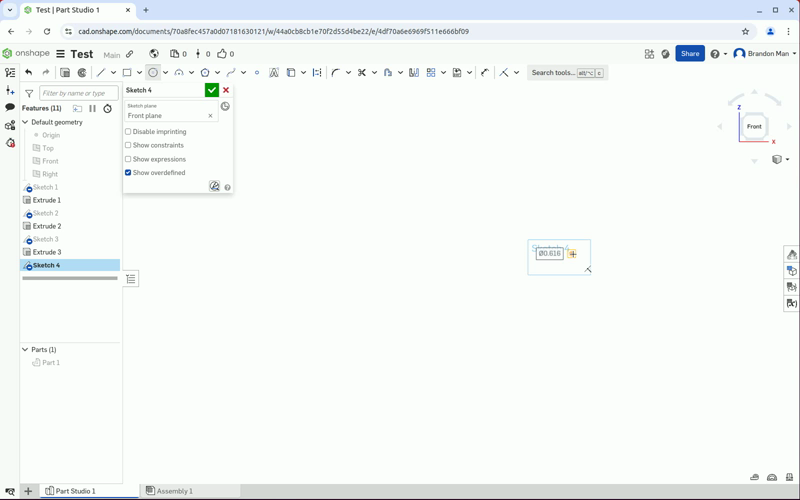
key(esc)
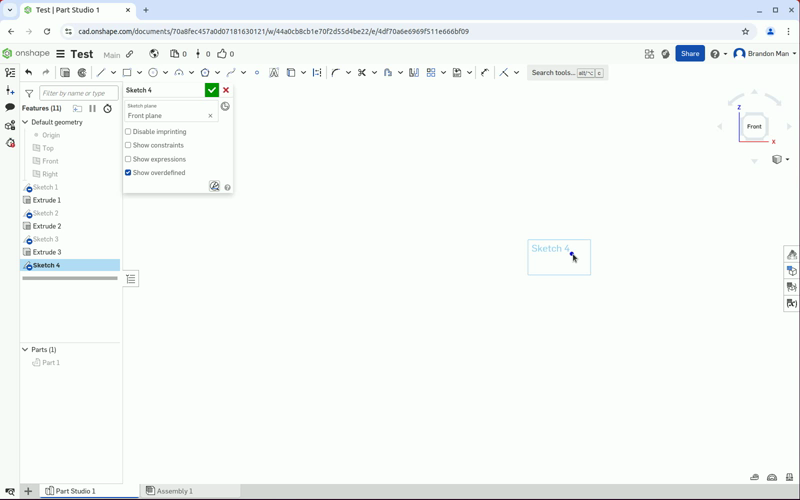
mouse_move(571, 252)
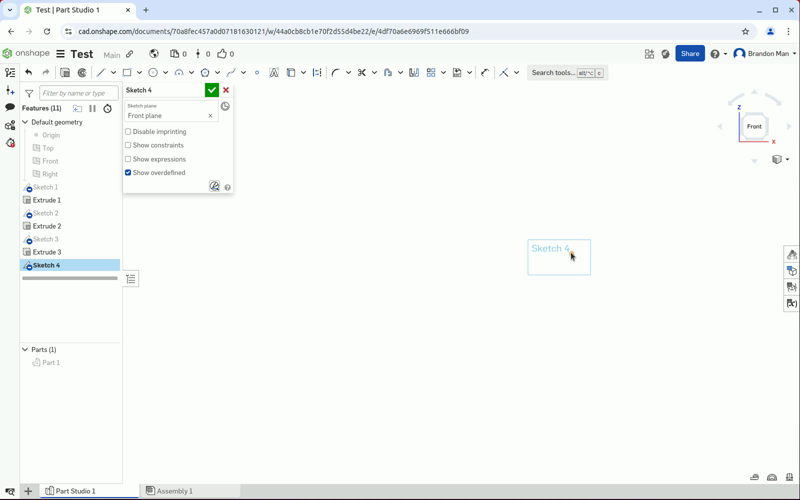
scroll(6)
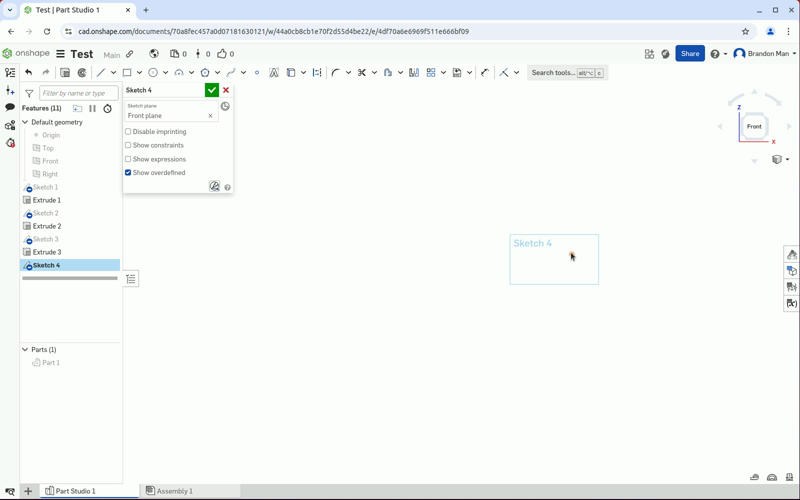
scroll(6)
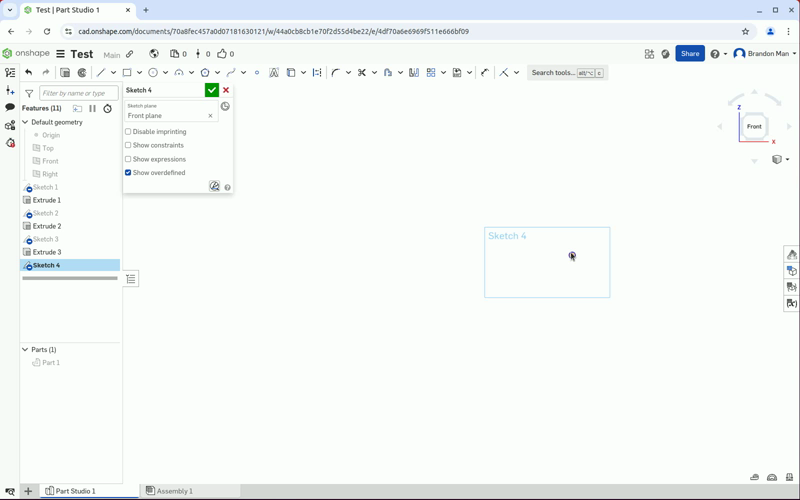
scroll(6)
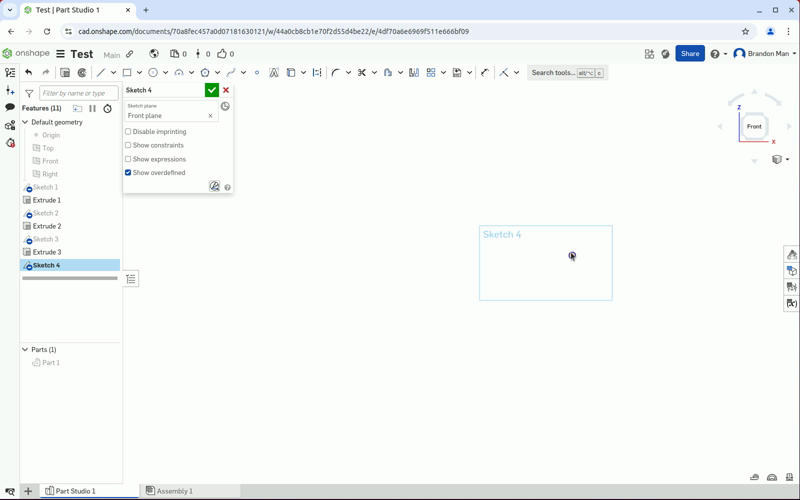
scroll(6)
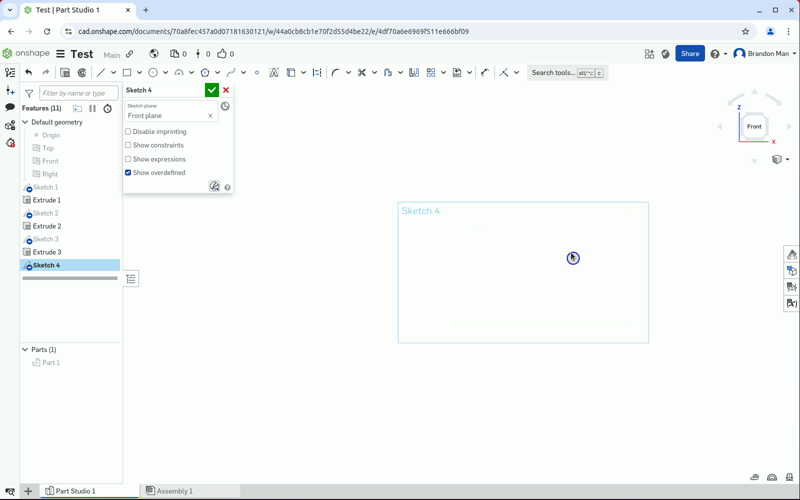
scroll(6)
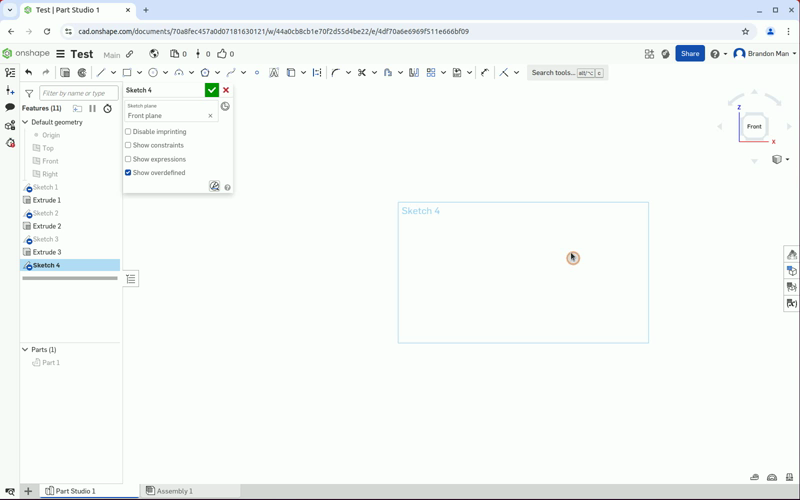
scroll(6)
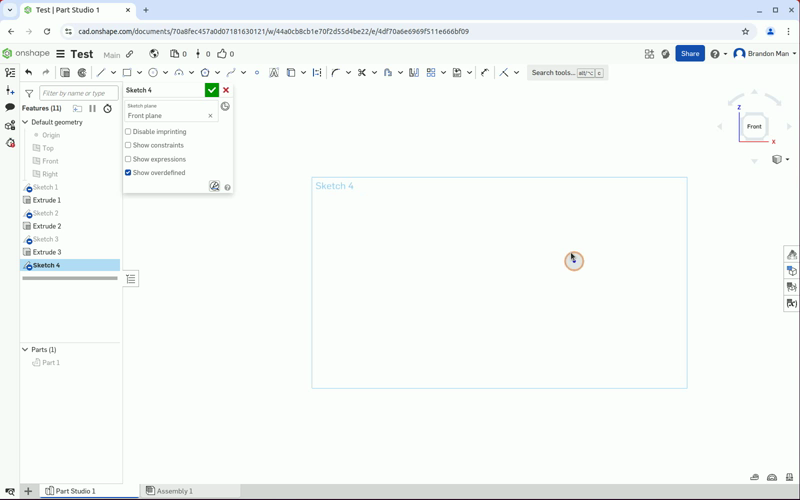
scroll(6)
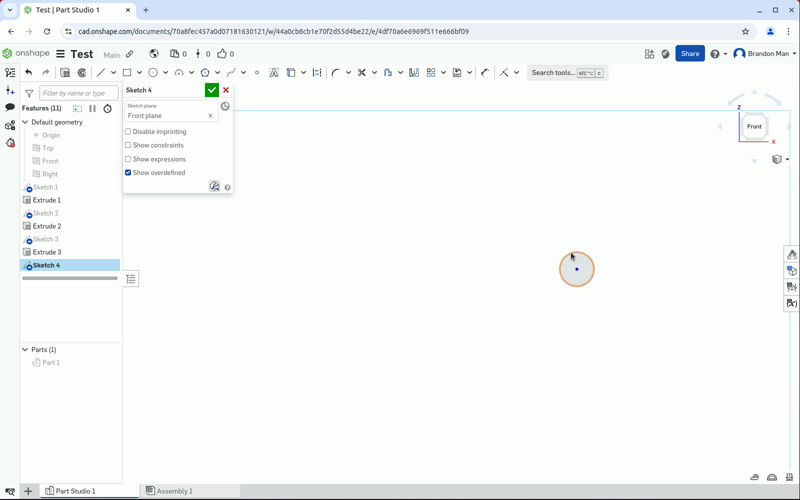
click(571, 252)
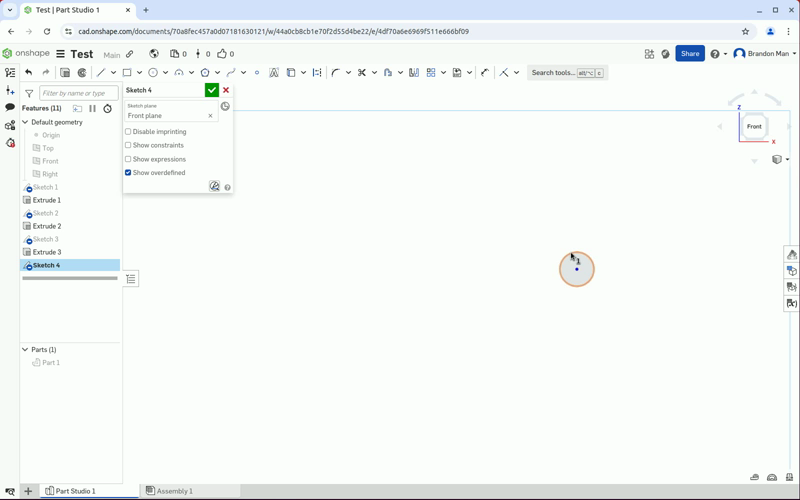
scroll(-6)
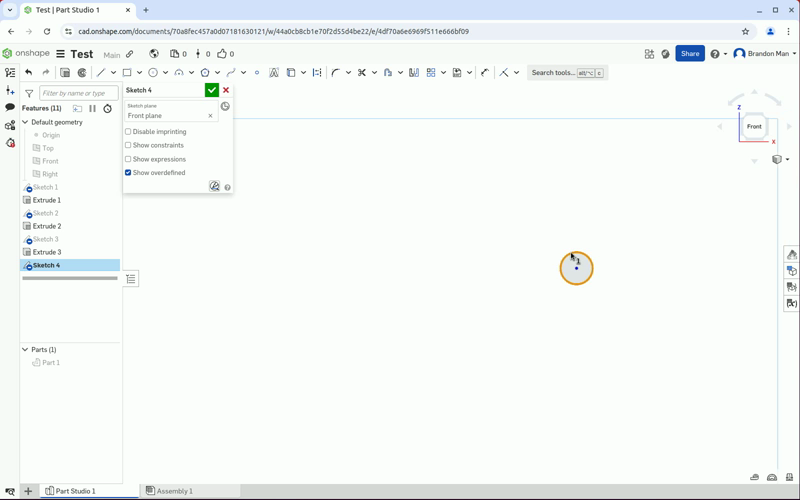
scroll(-6)
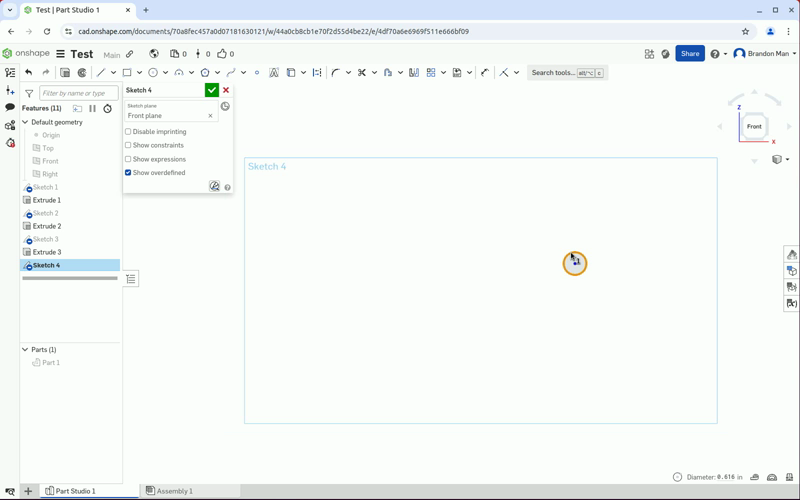
scroll(-6)
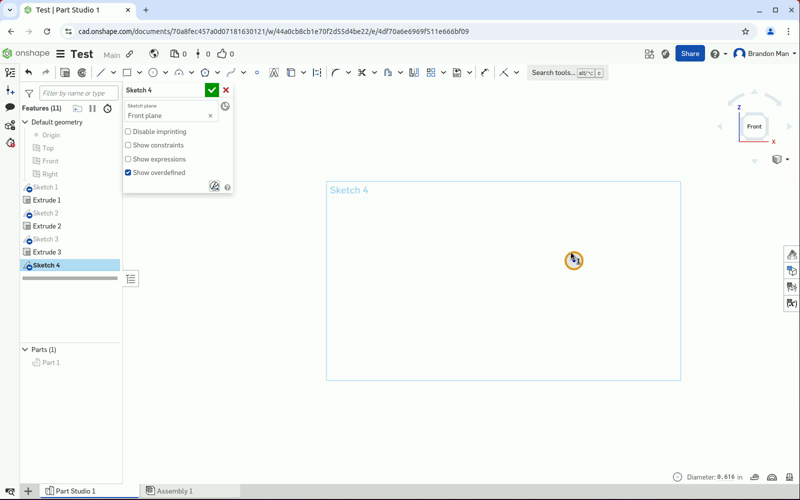
scroll(-6)
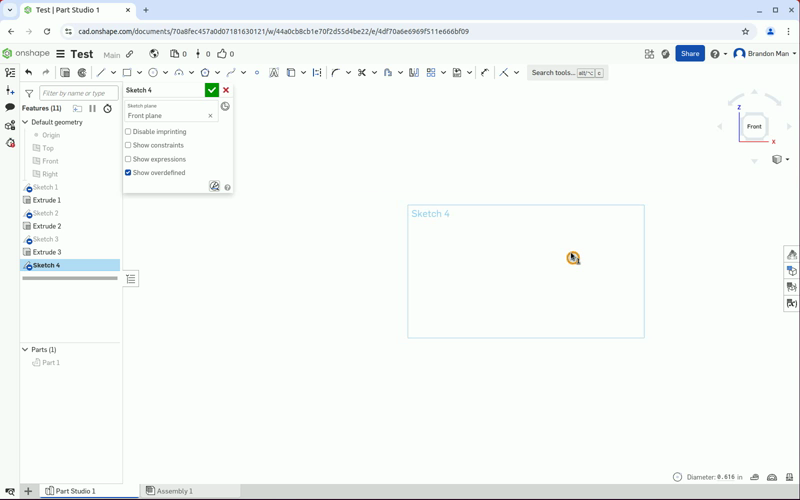
scroll(-6)
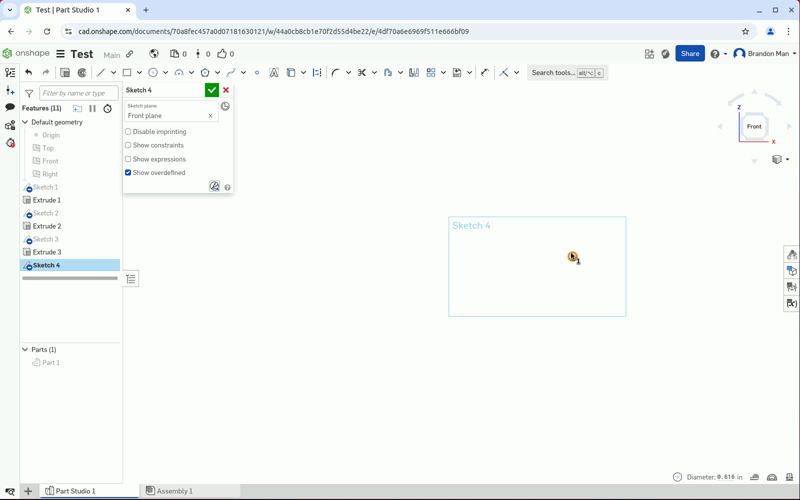
scroll(-6)
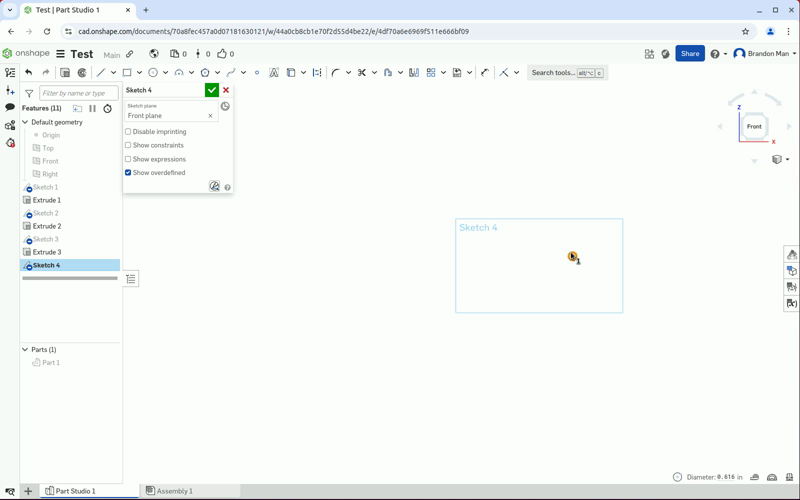
scroll(-6)
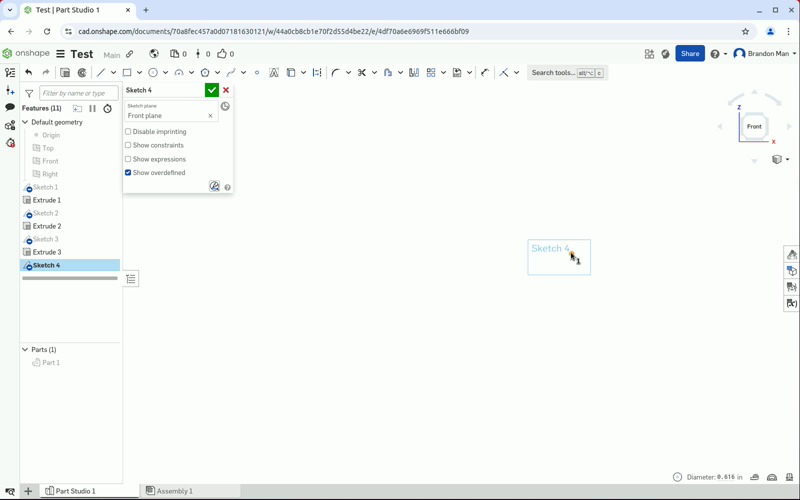
mouse_move(73, 352)
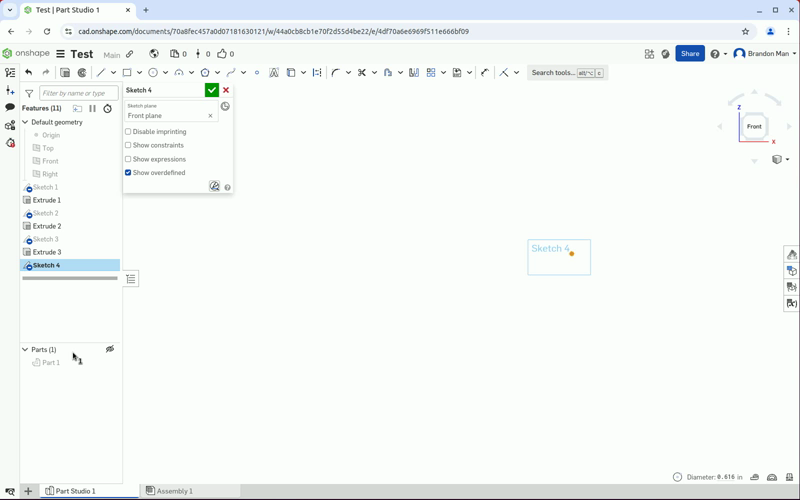
key(shift+y)
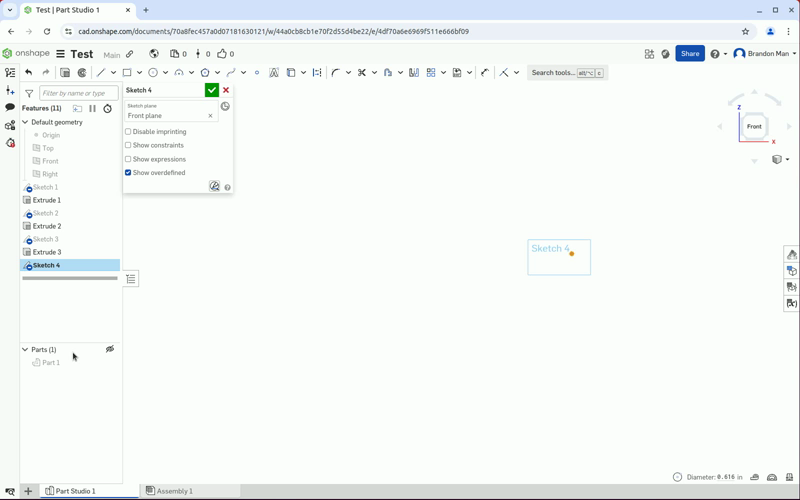
key(shift+e)
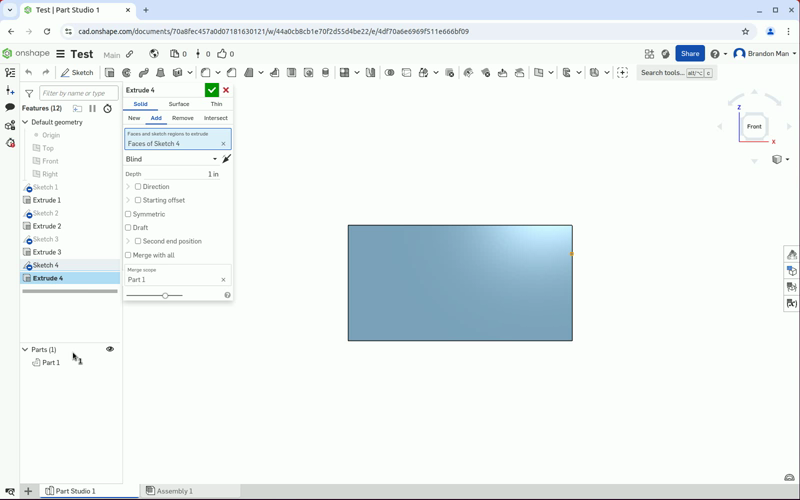
mouse_move(143, 106)
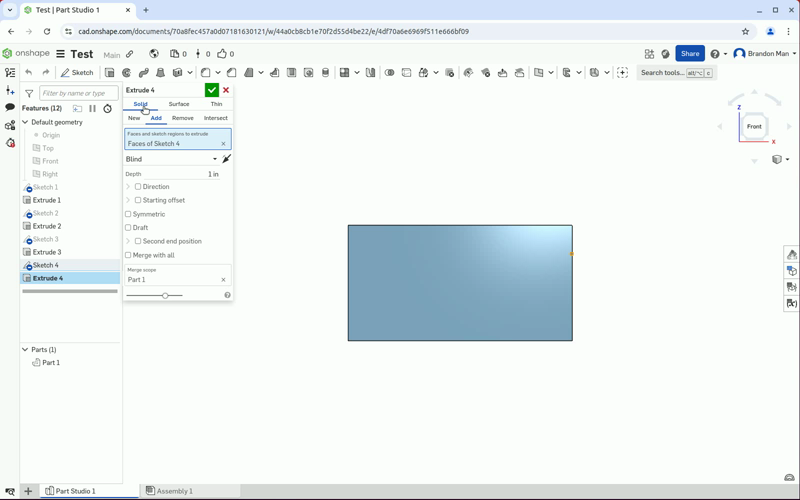
click(143, 106)
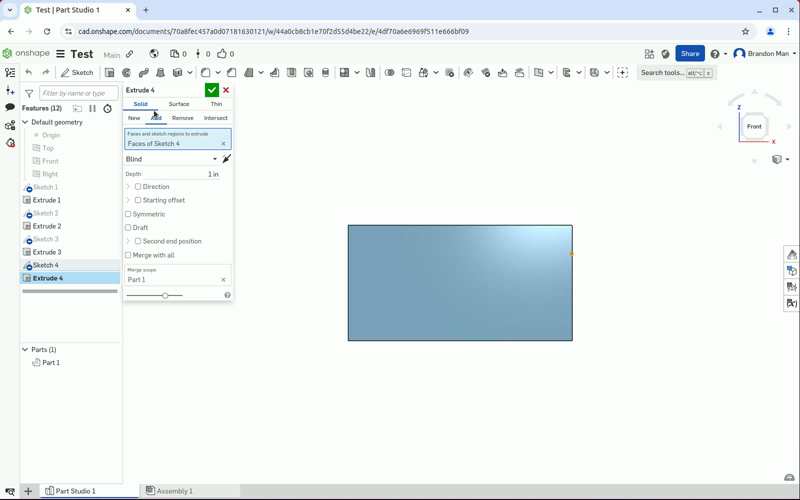
mouse_move(186, 120)
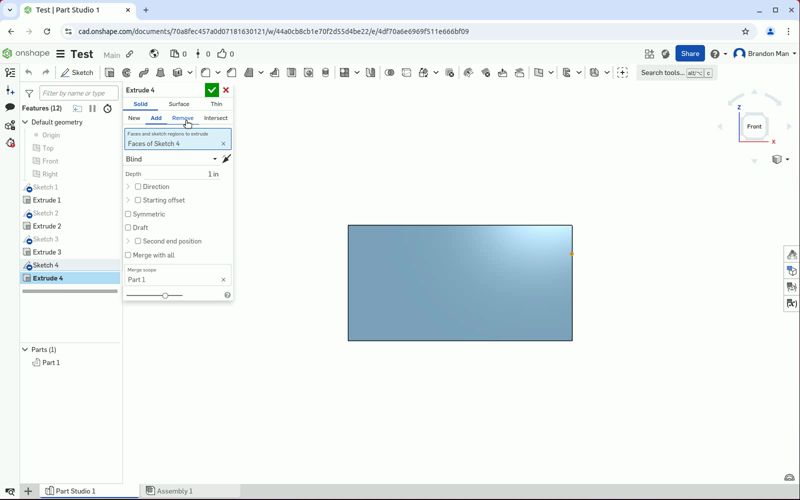
click(186, 120)
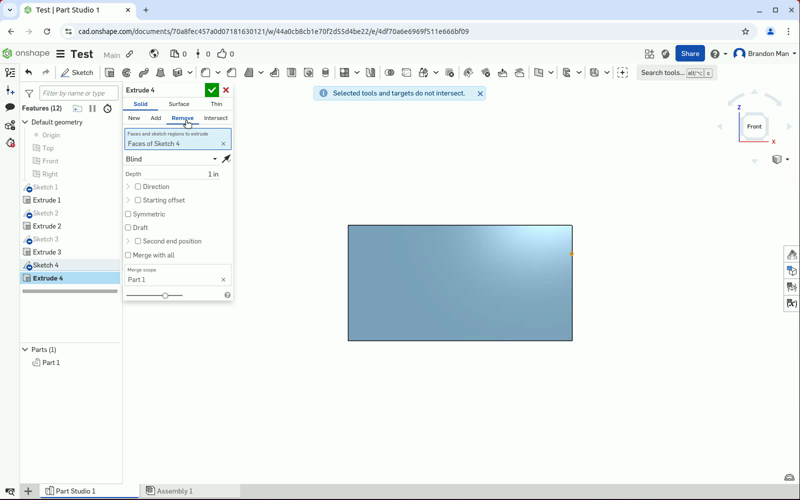
key(tab, 4)
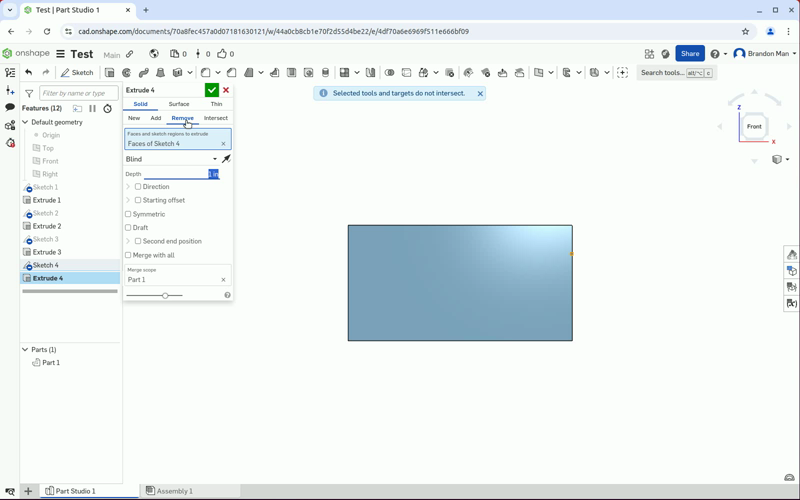
text(-0.963)
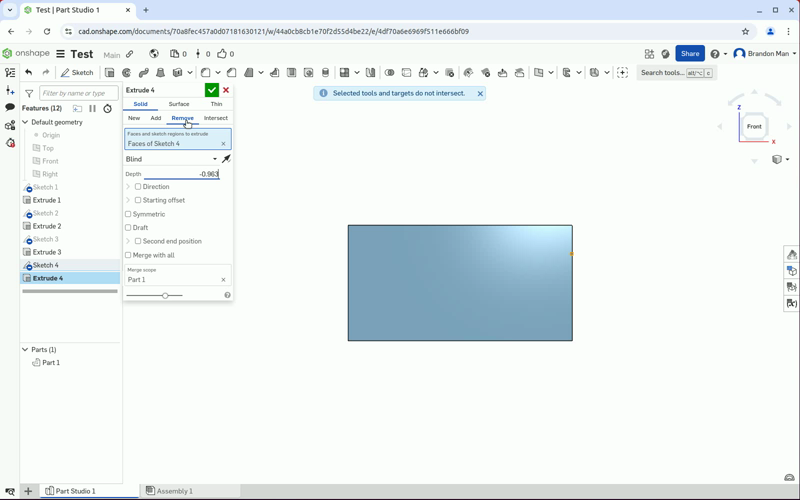
key(tab, 6)
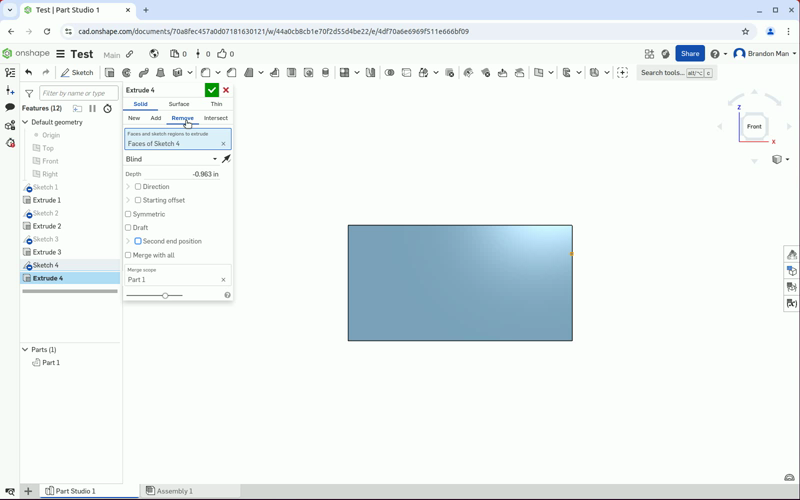
key(space)
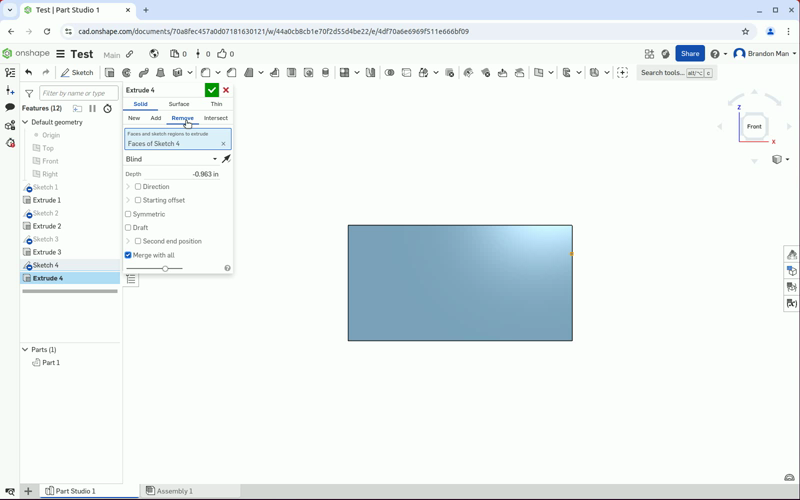
key(enter)
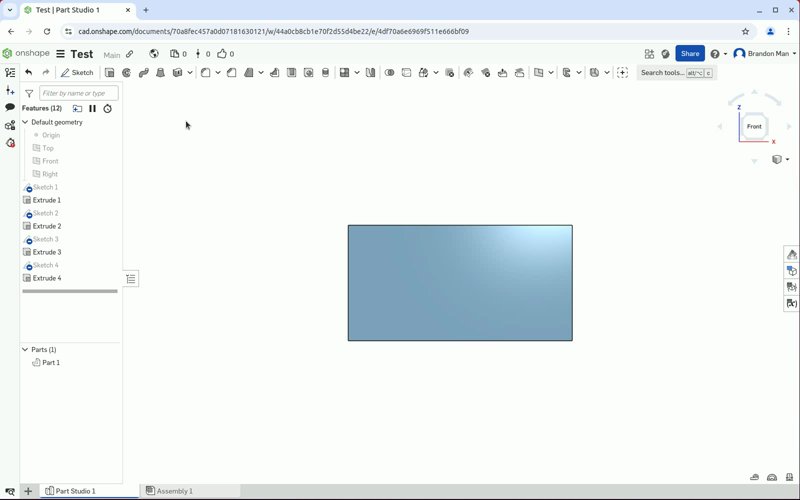
key(shift+h)
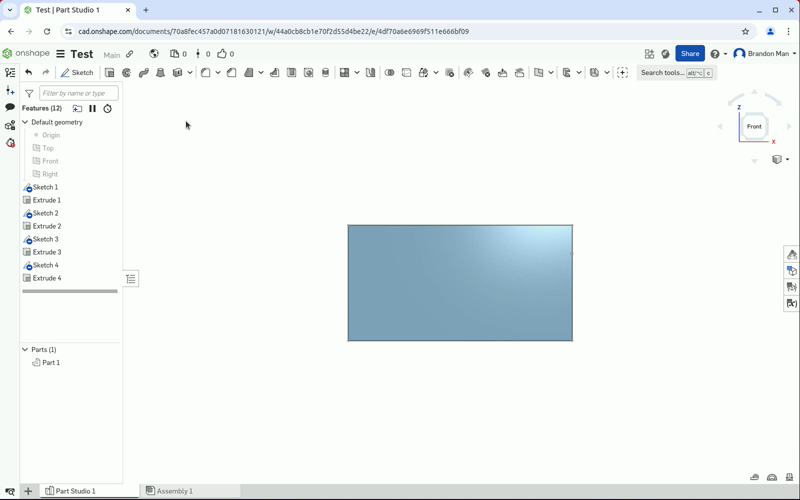
key(shift+h)
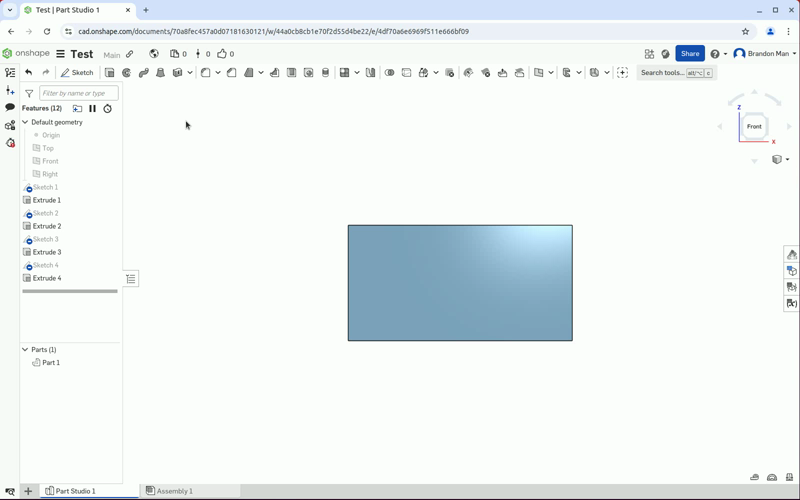
mouse_move(73, 189)
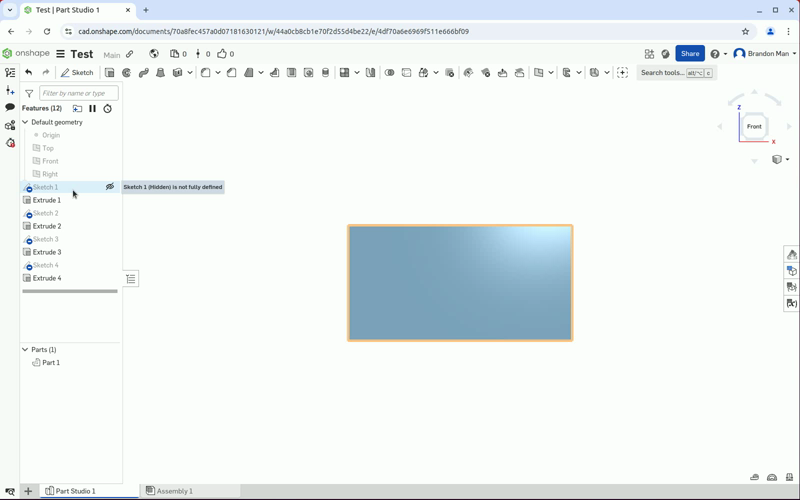
click(73, 189)
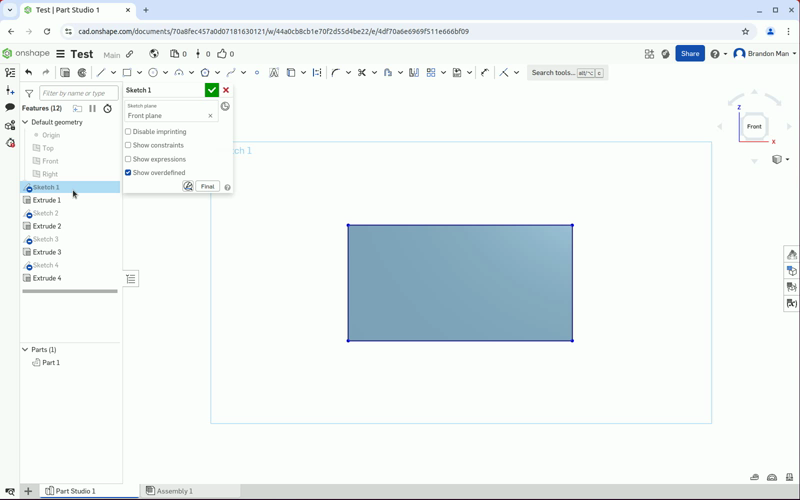
mouse_move(229, 92)
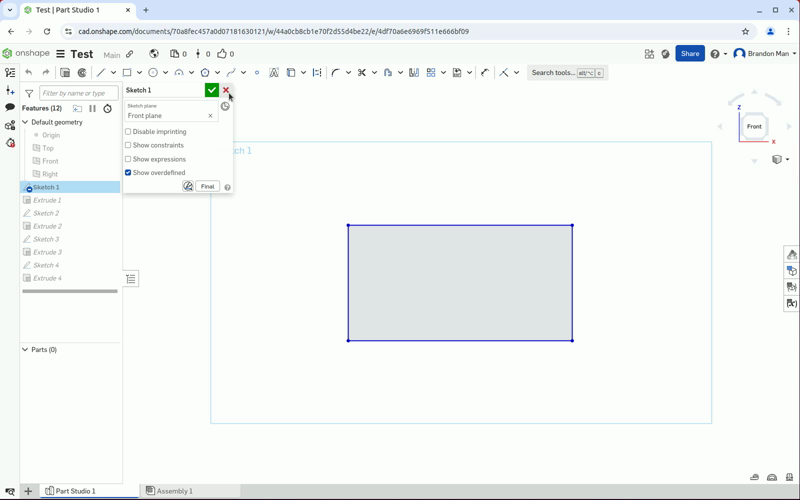
click(229, 92)
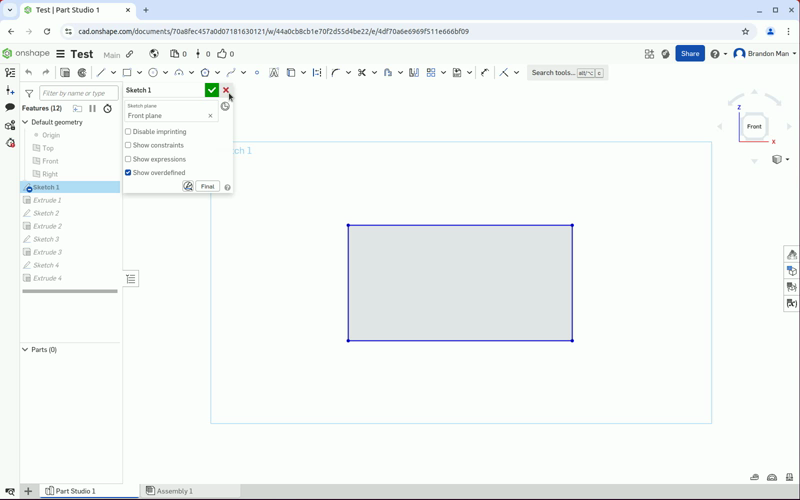
key(shift+s)
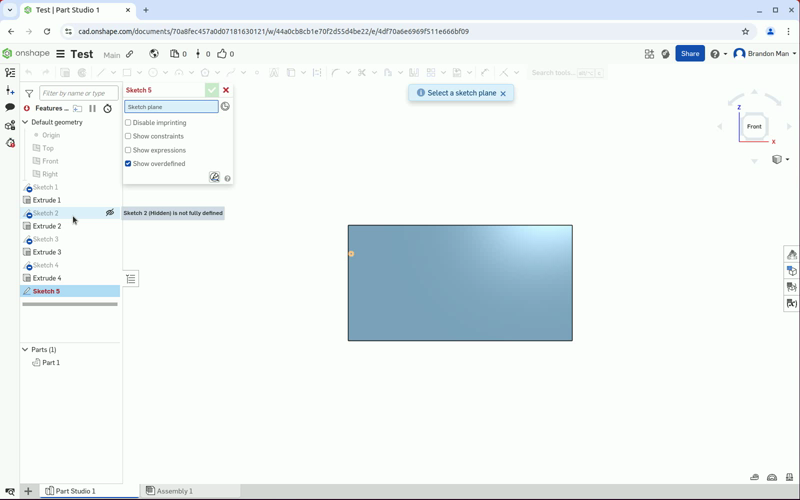
scroll(3)
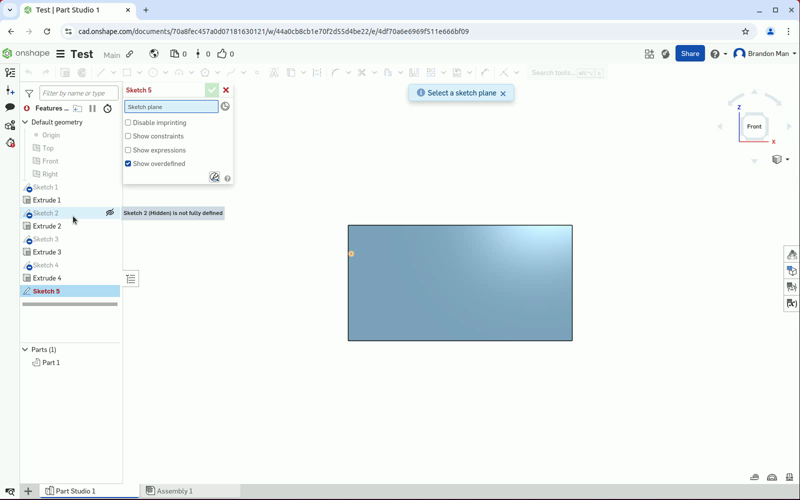
mouse_move(73, 163)
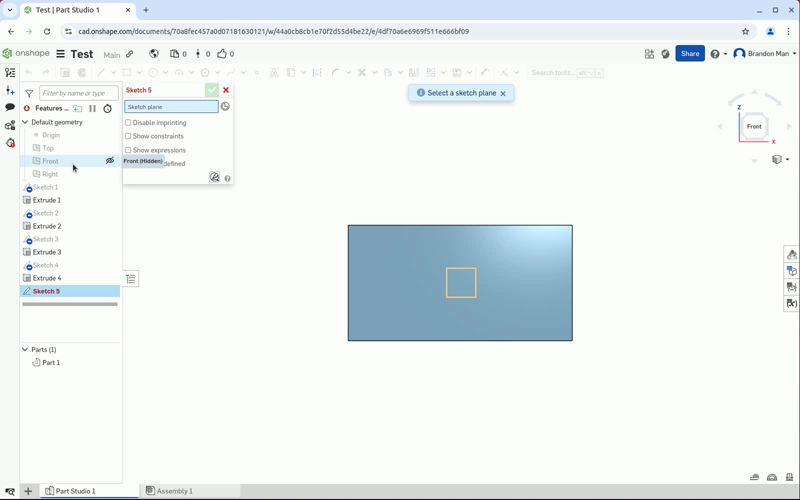
click(73, 163)
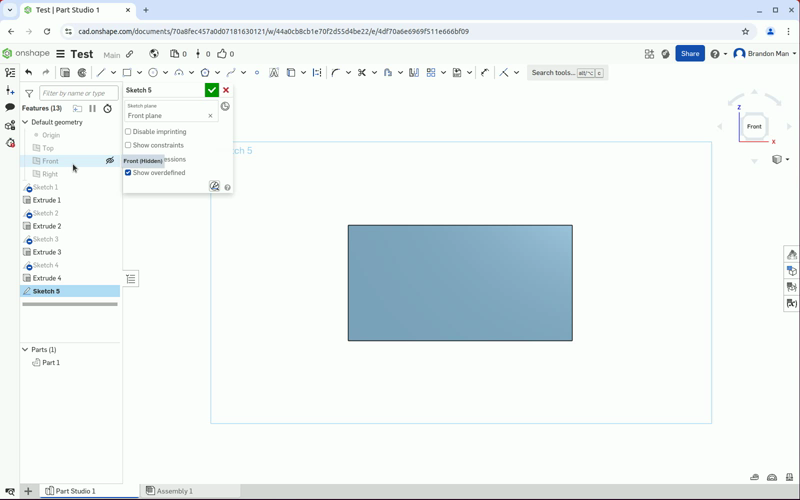
mouse_move(73, 352)
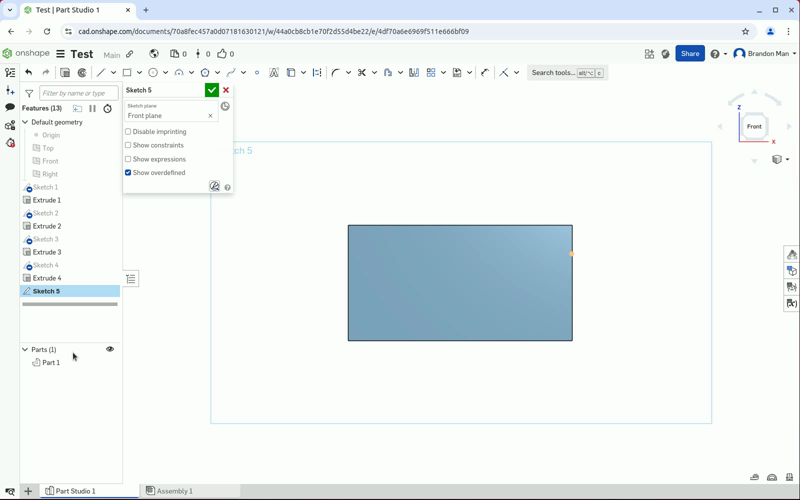
key(y)
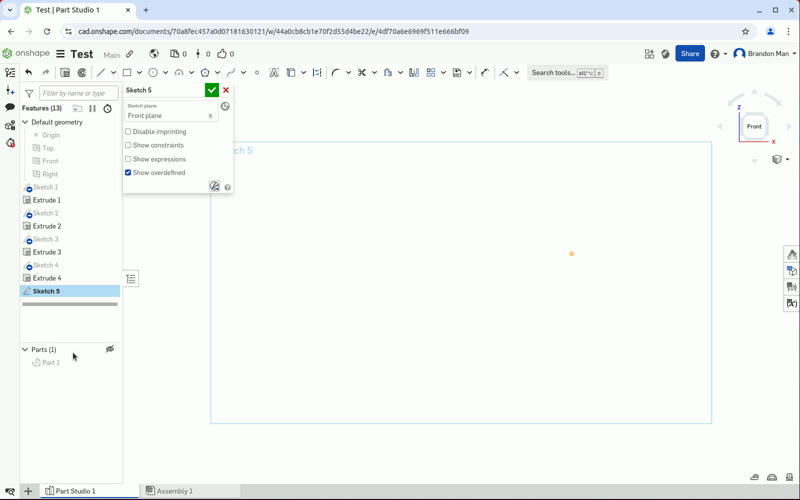
key(c)
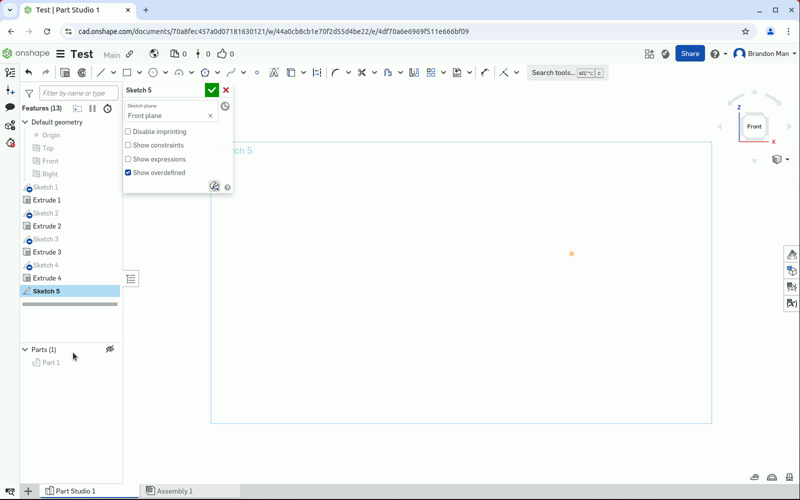
key_down(shift)
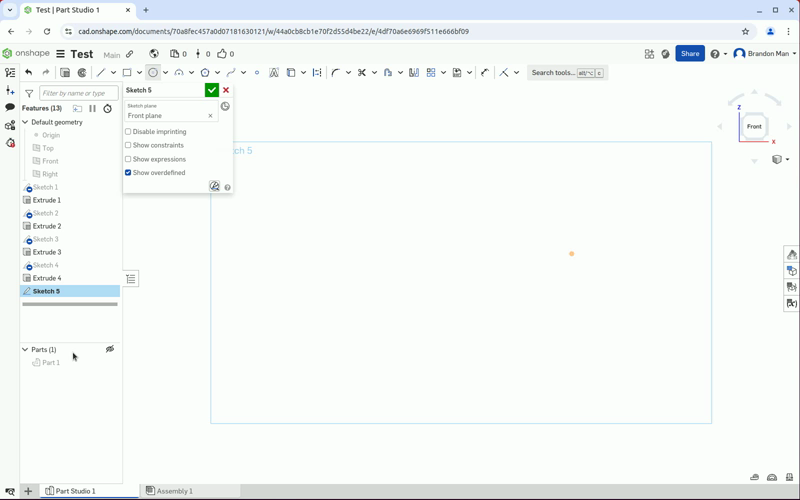
mouse_move(571, 312)
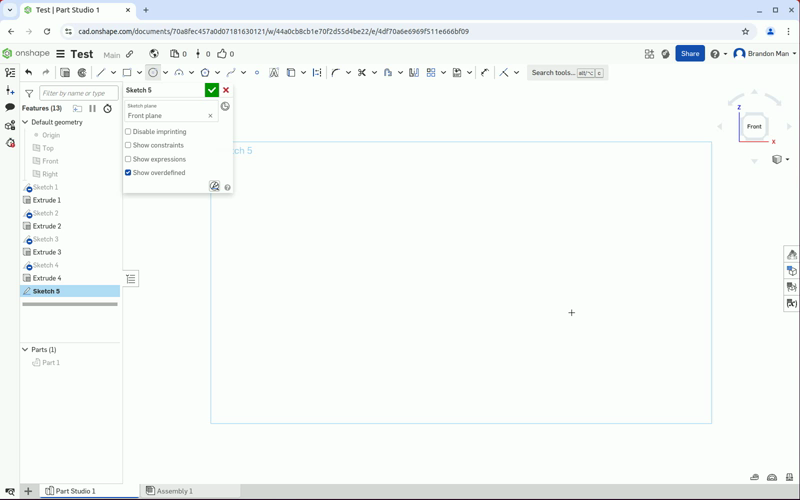
click(571, 312)
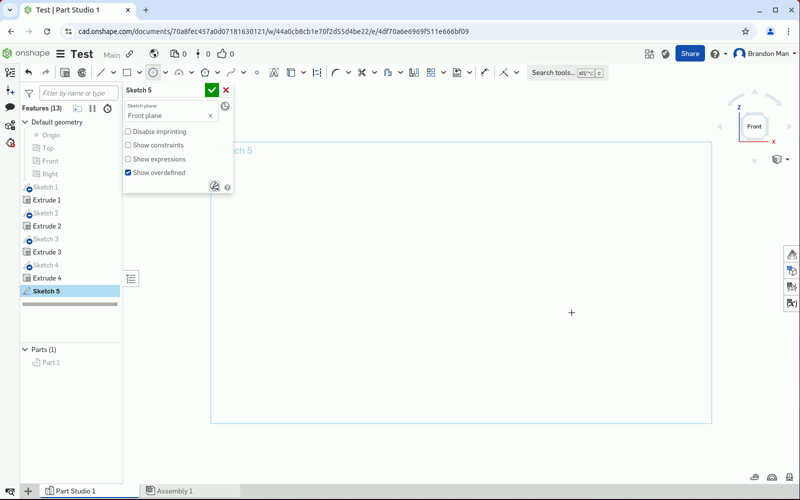
key_up(shift)
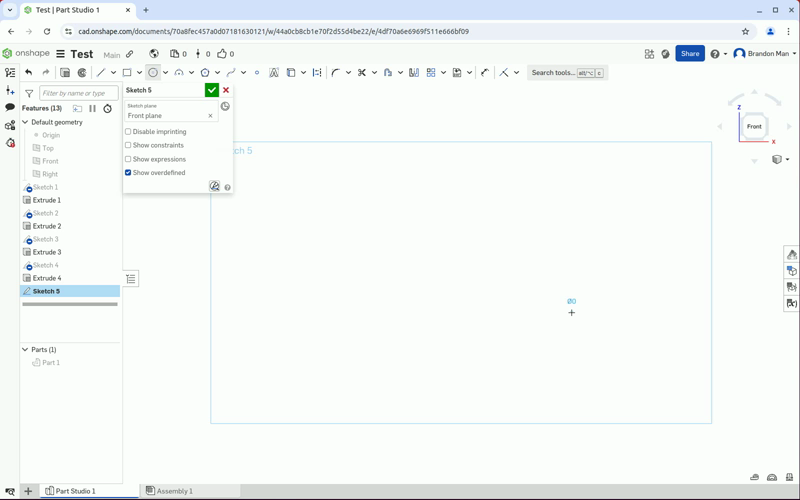
mouse_move(573, 312)
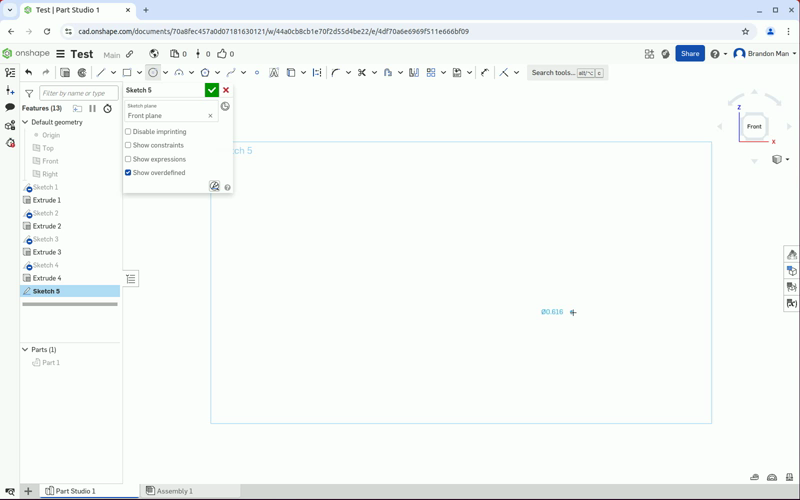
scroll(6)
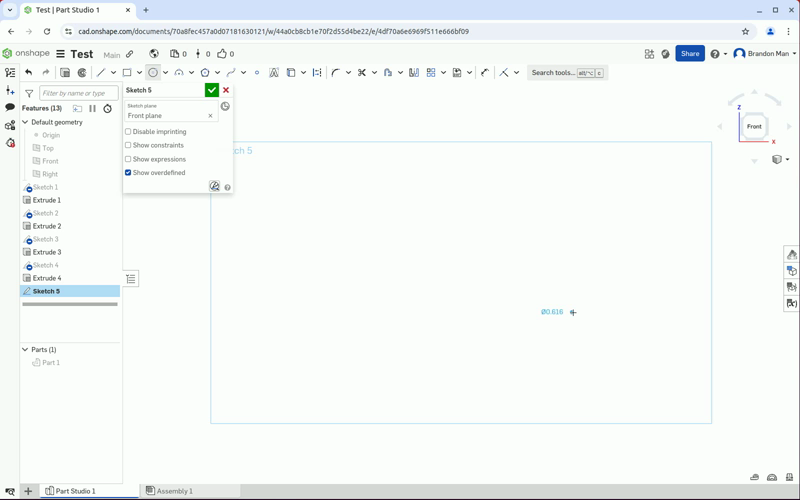
scroll(6)
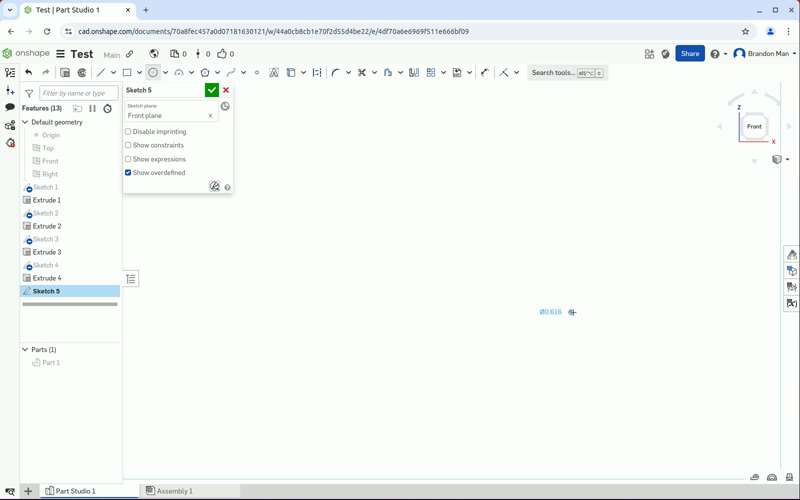
scroll(6)
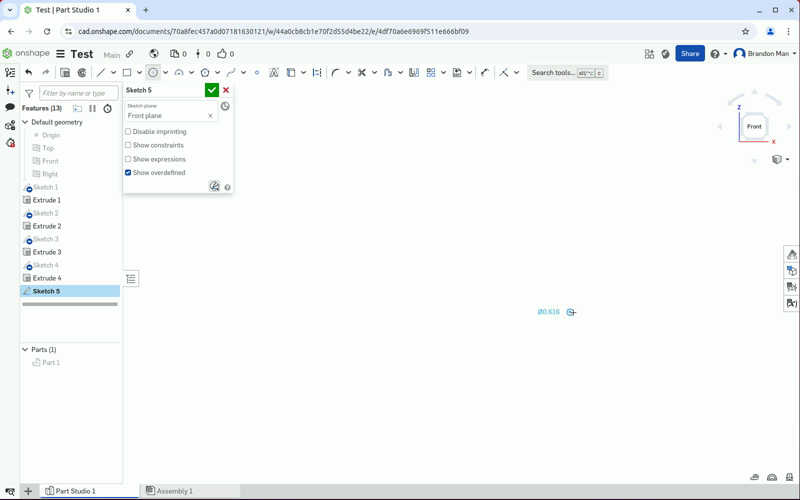
scroll(6)
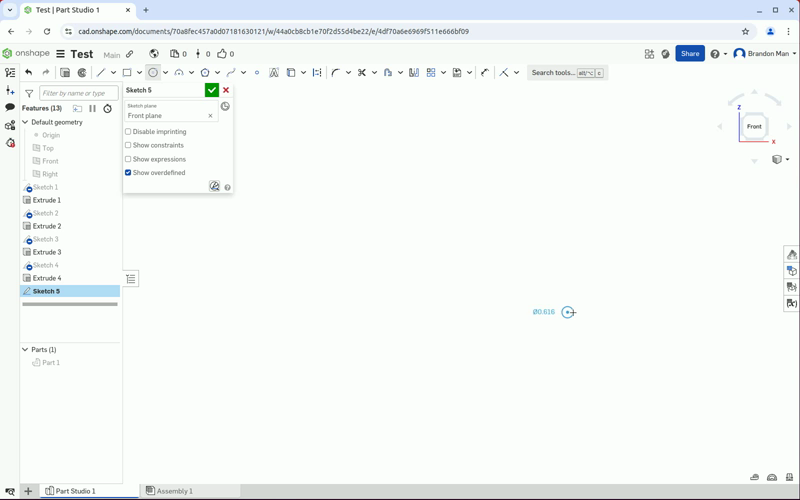
scroll(6)
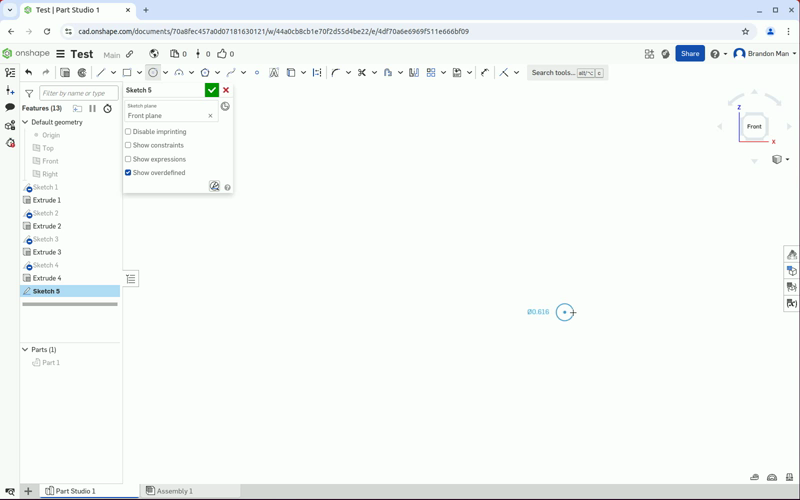
scroll(6)
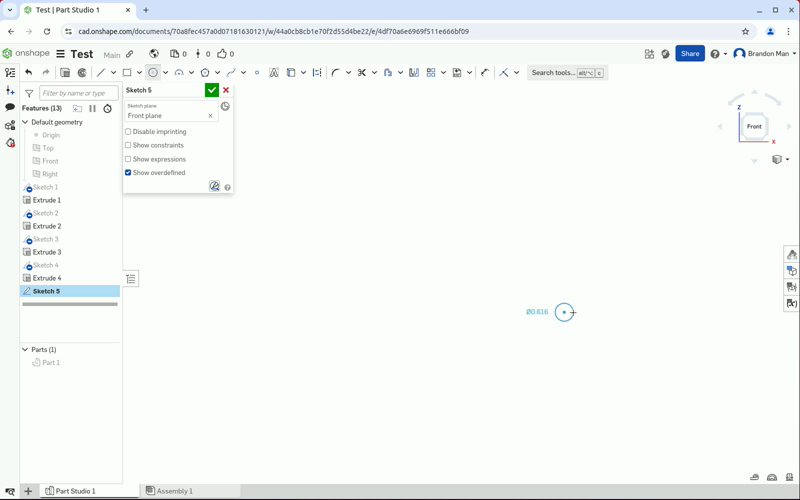
scroll(6)
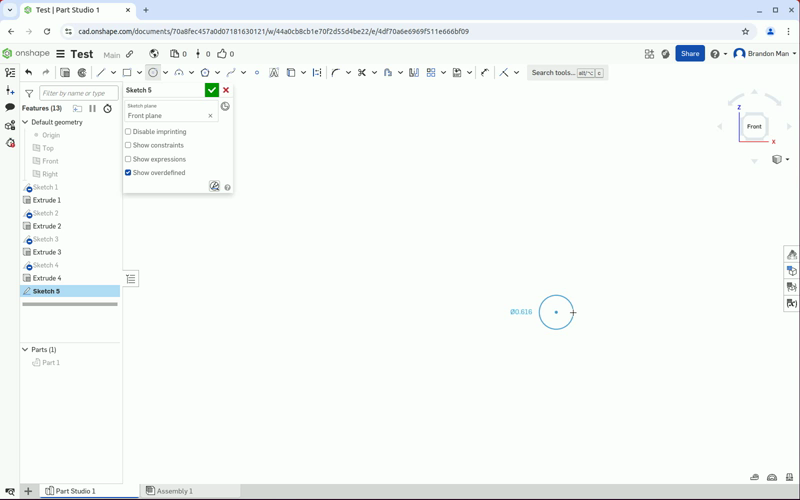
click(573, 312)
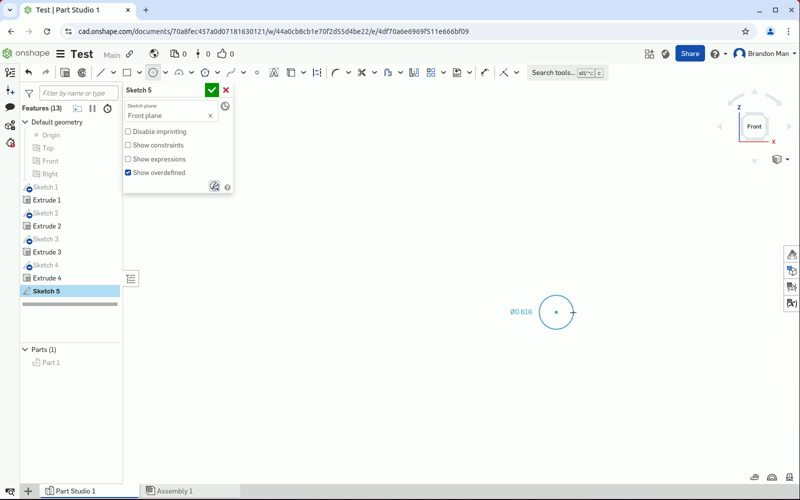
scroll(-6)
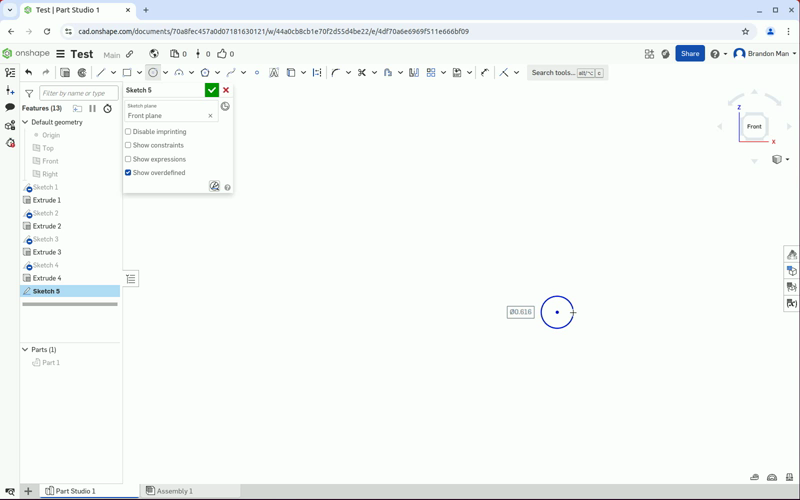
scroll(-6)
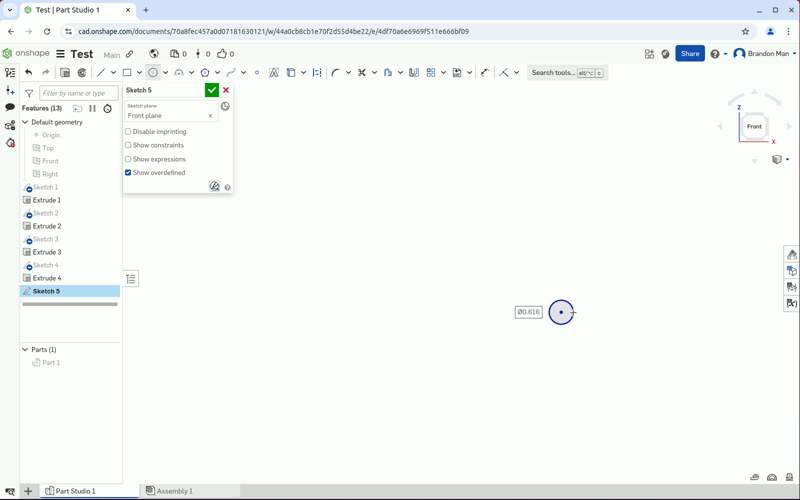
scroll(-6)
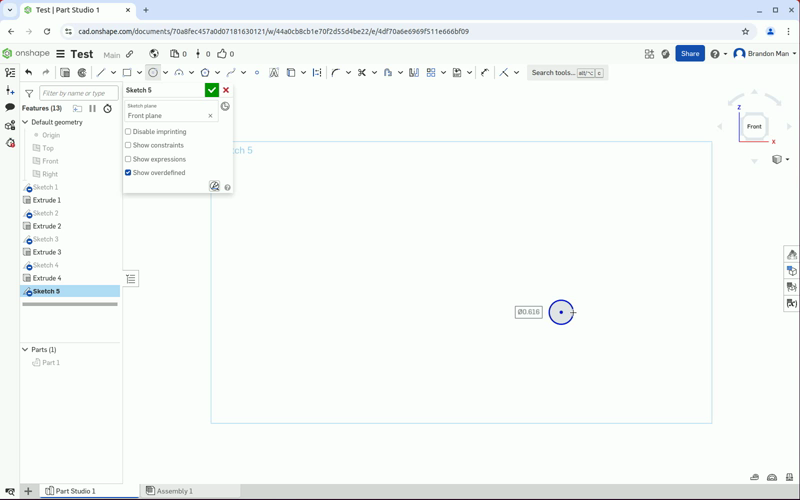
scroll(-6)
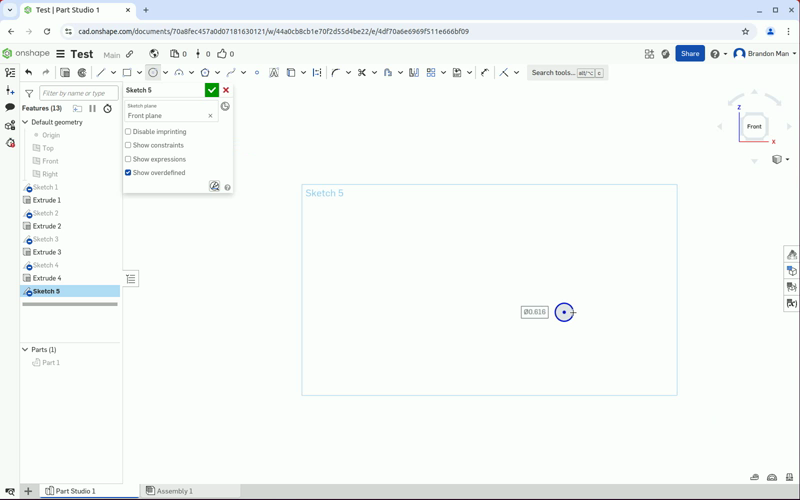
scroll(-6)
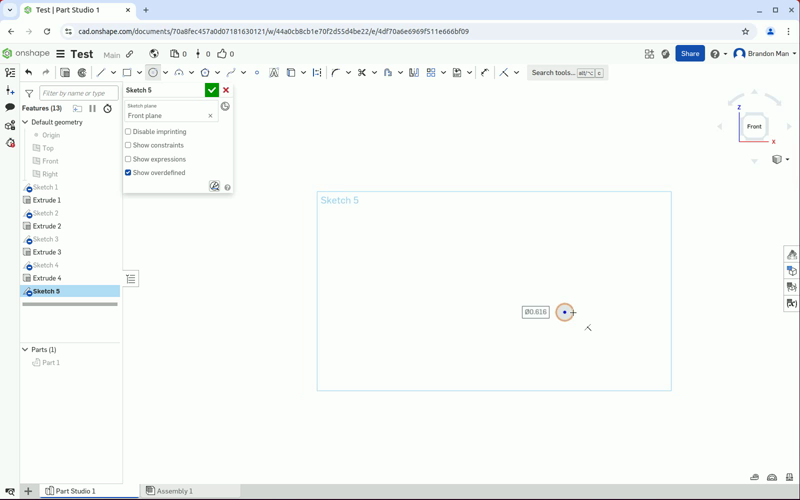
scroll(-6)
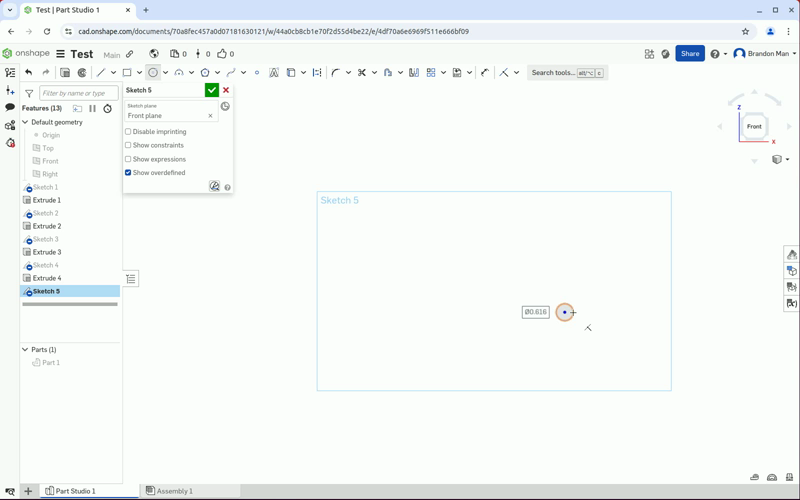
scroll(-6)
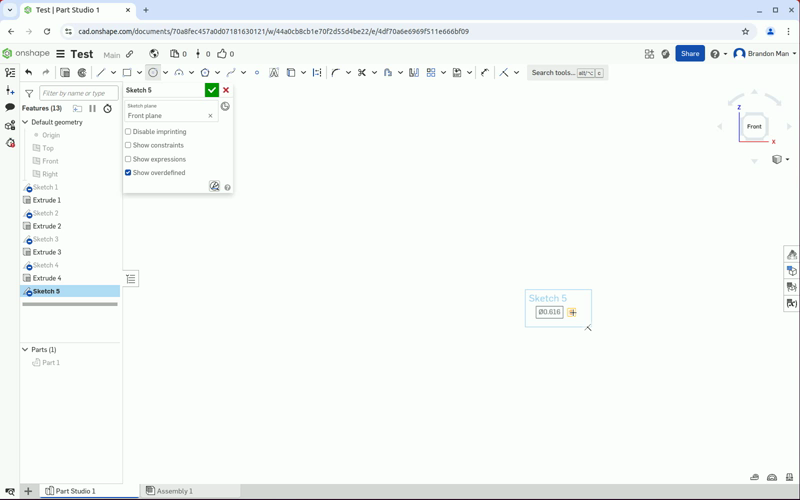
key(esc)
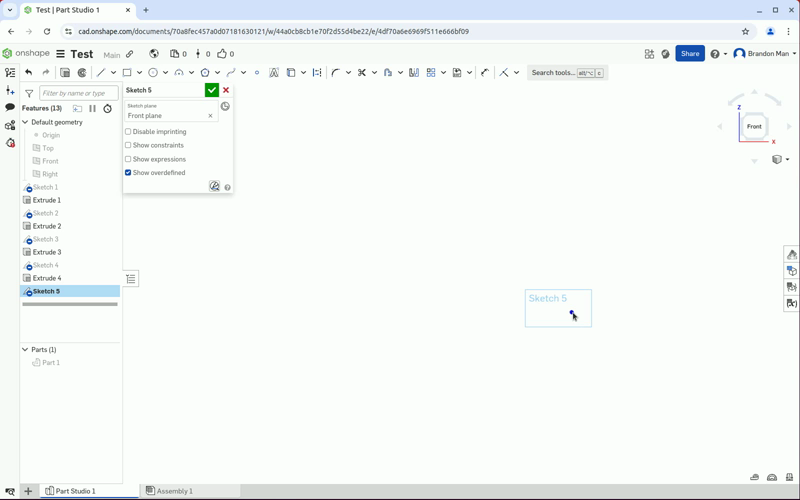
mouse_move(570, 312)
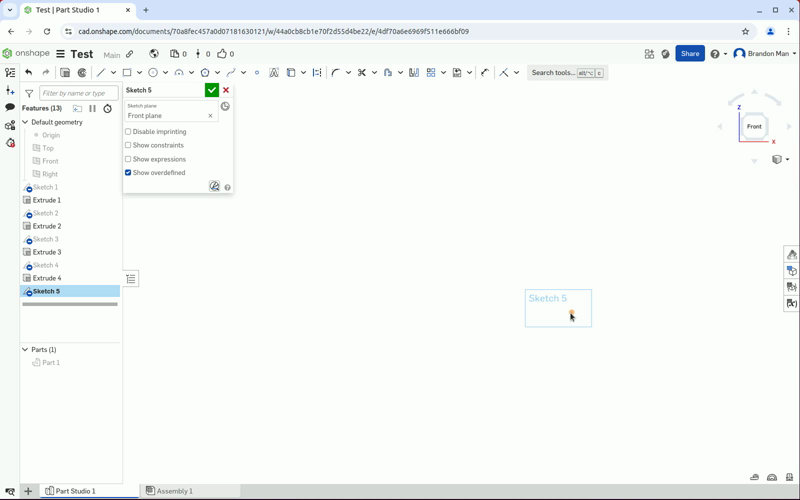
scroll(6)
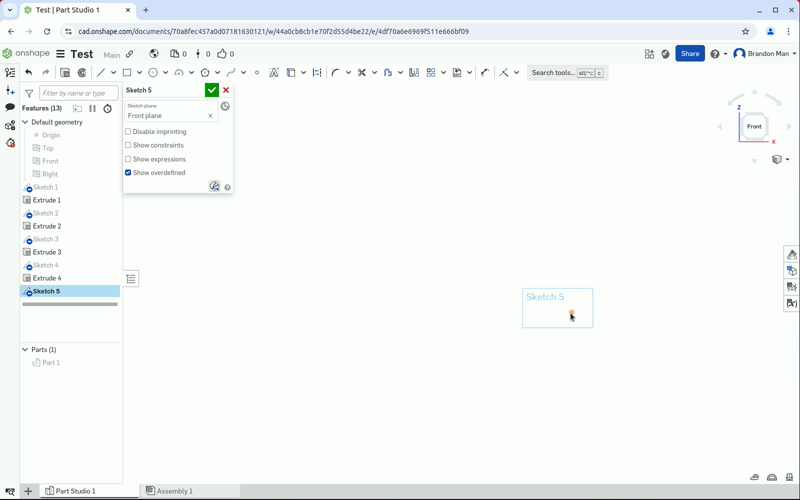
scroll(6)
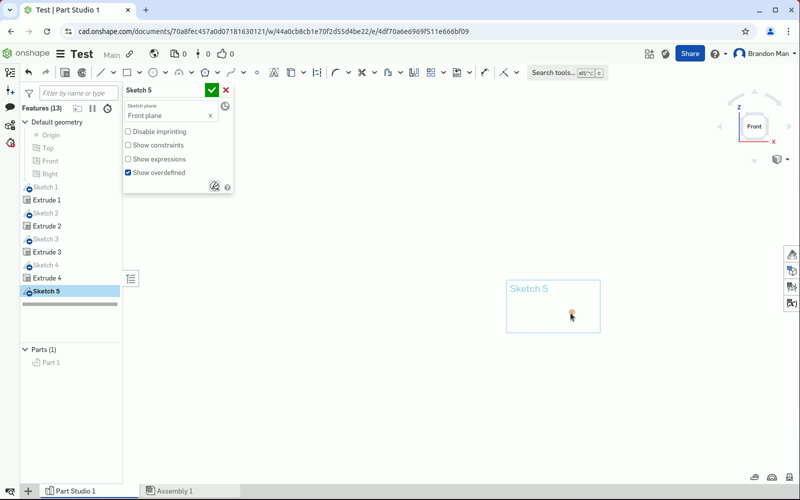
scroll(6)
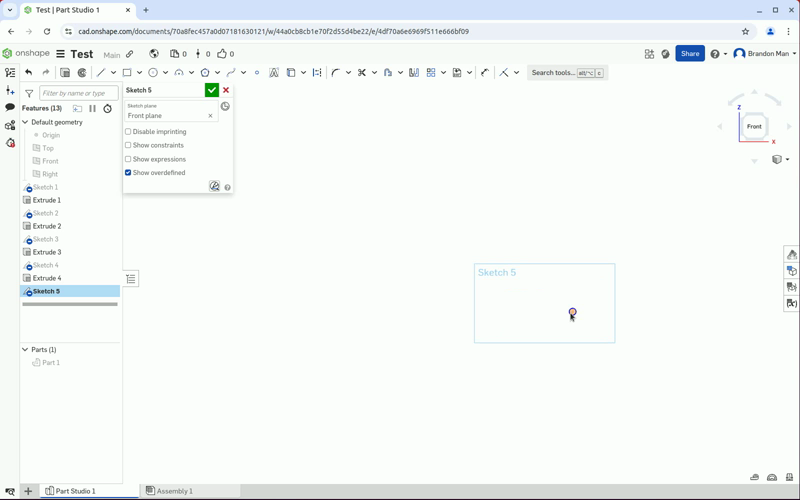
scroll(6)
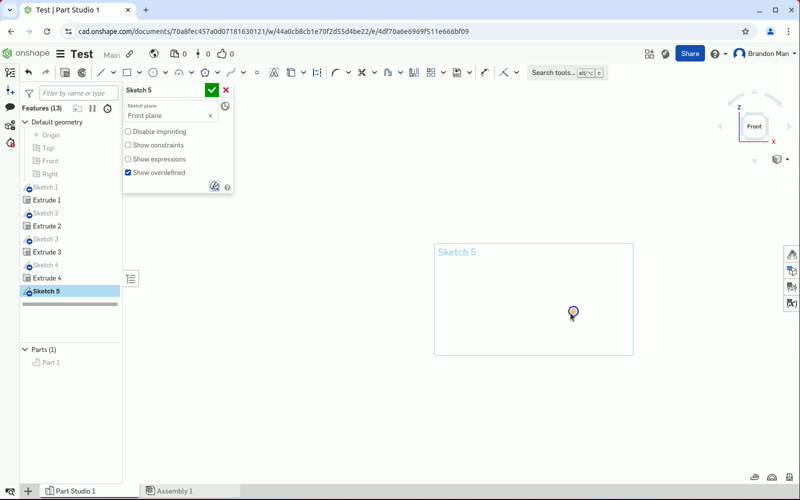
scroll(6)
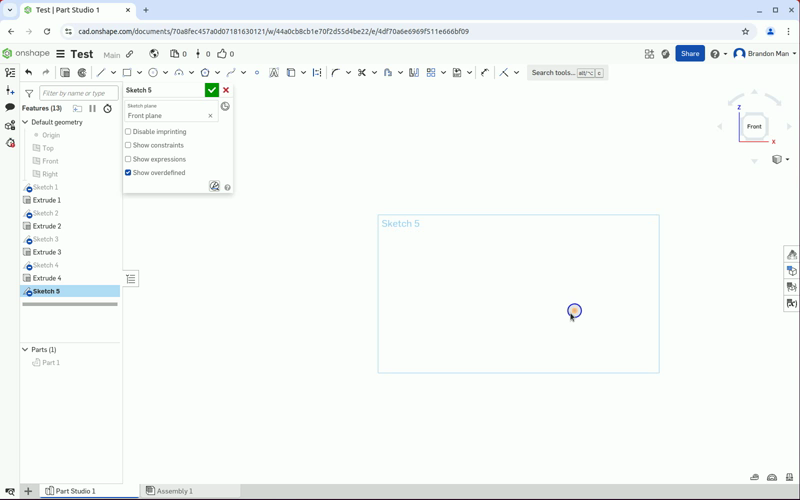
scroll(6)
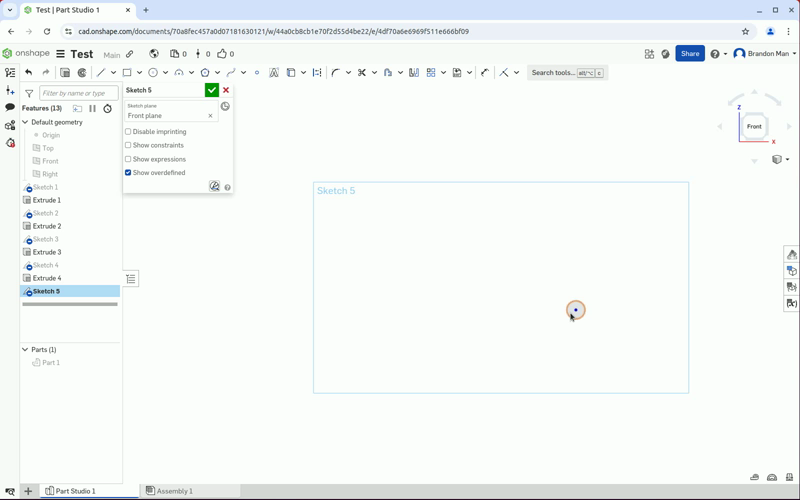
scroll(6)
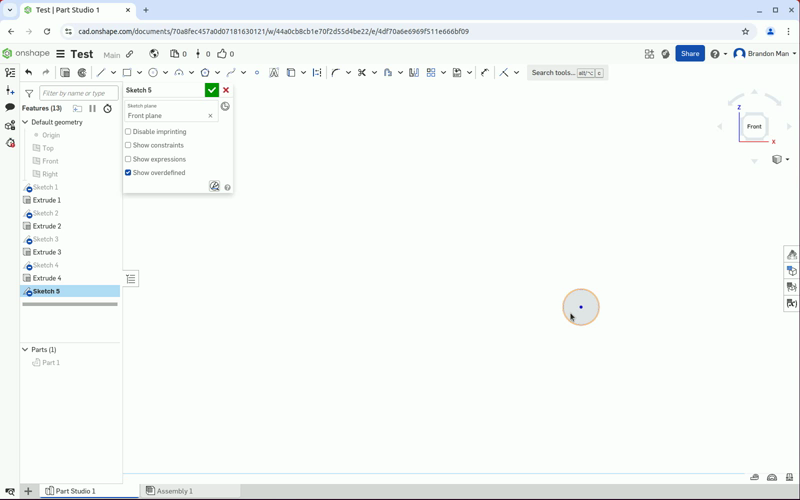
click(570, 312)
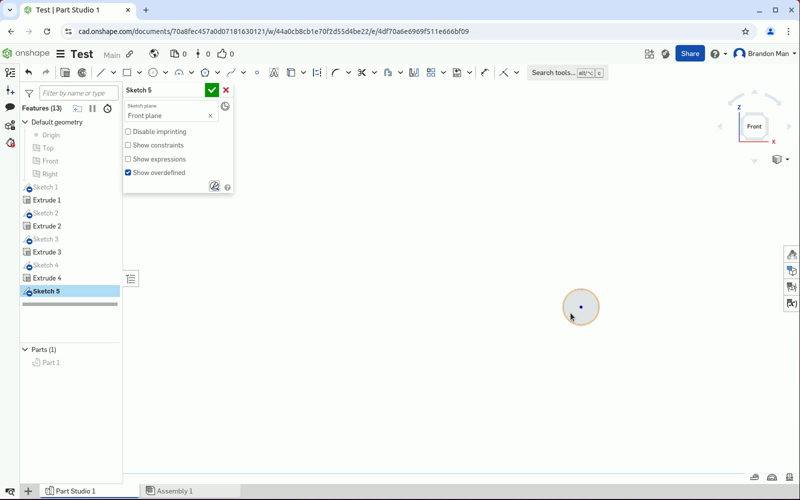
scroll(-6)
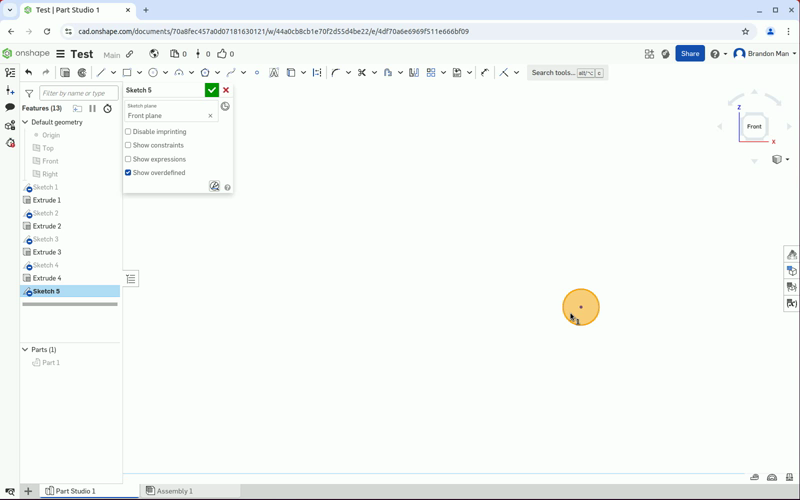
scroll(-6)
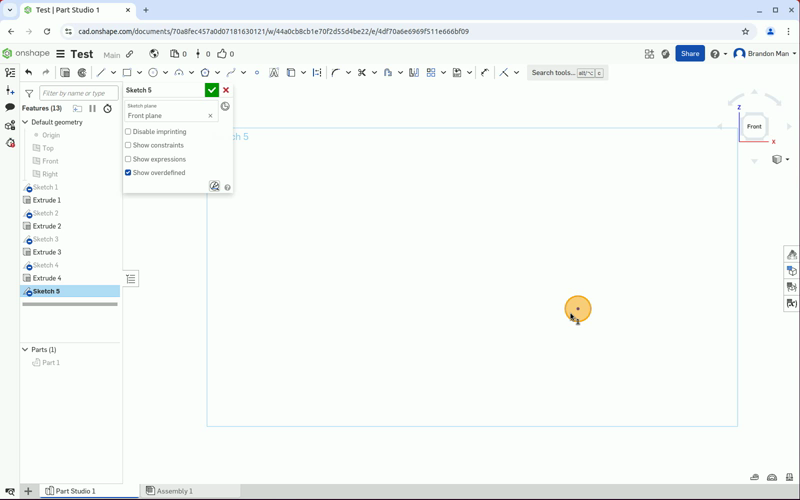
scroll(-6)
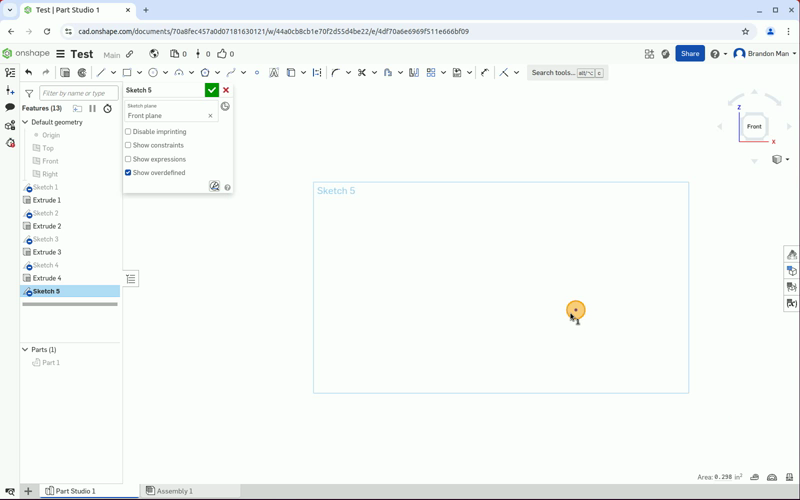
scroll(-6)
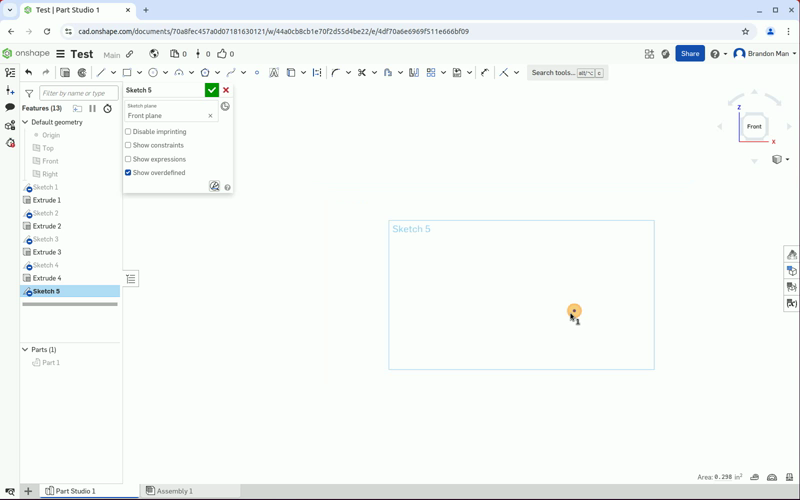
scroll(-6)
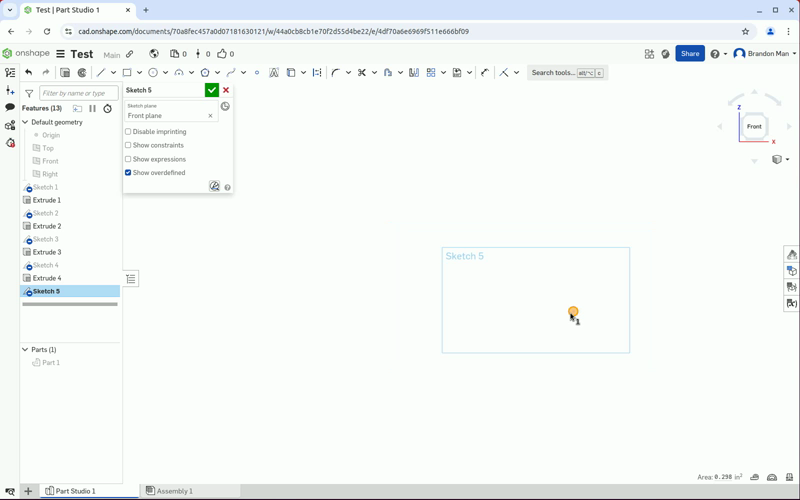
scroll(-6)
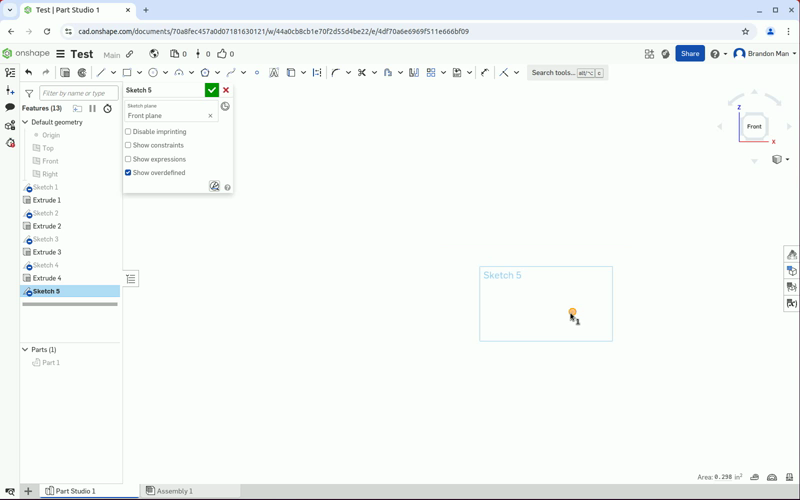
scroll(-6)
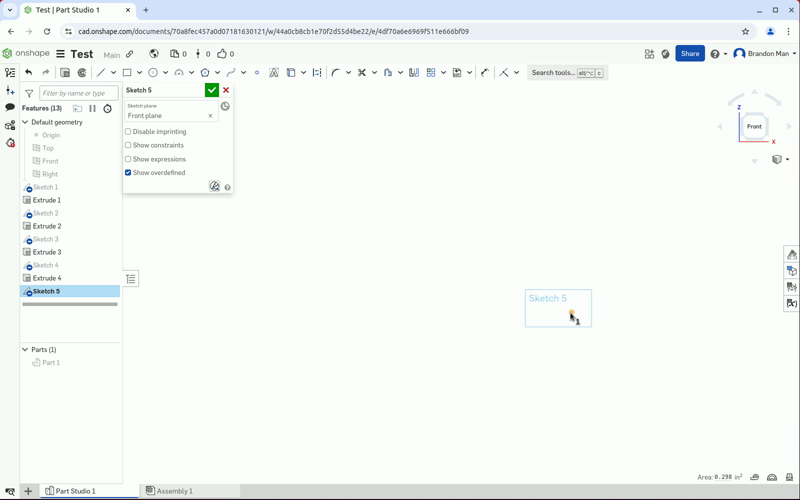
mouse_move(73, 352)
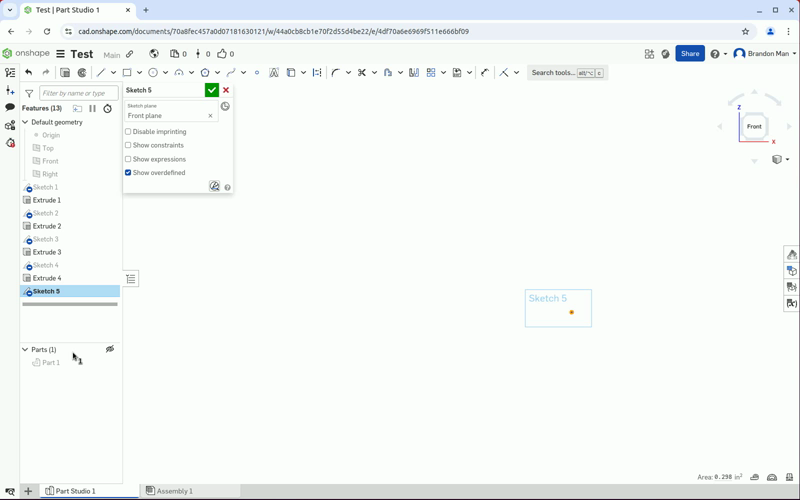
key(shift+y)
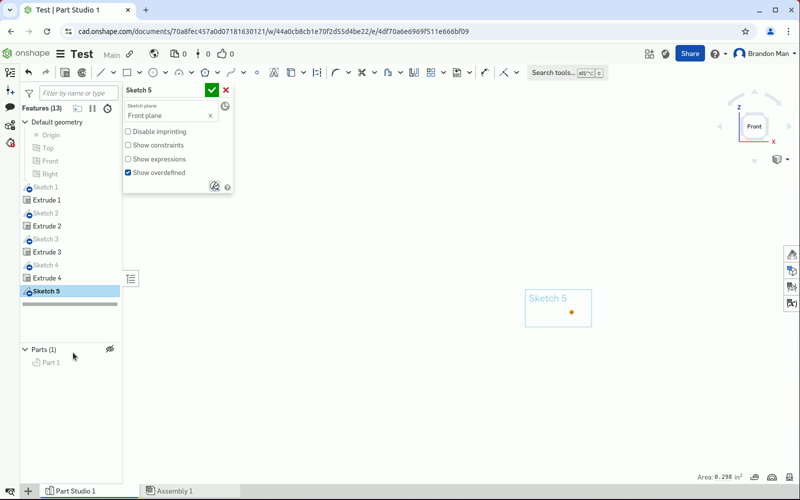
key(shift+e)
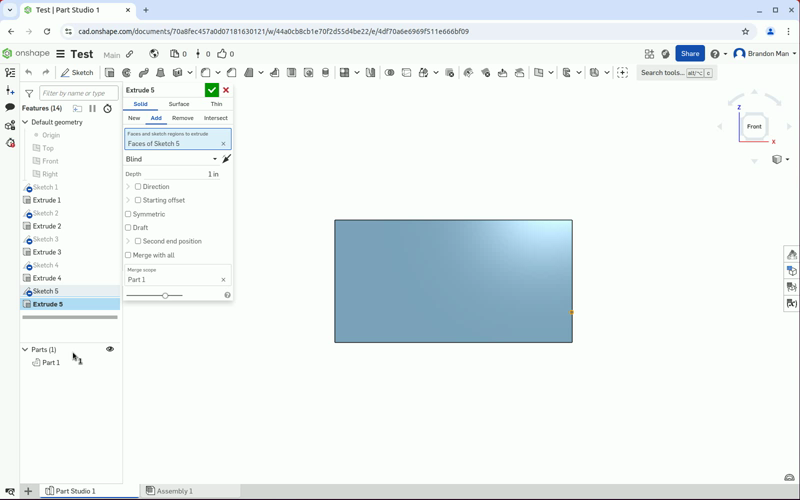
mouse_move(143, 106)
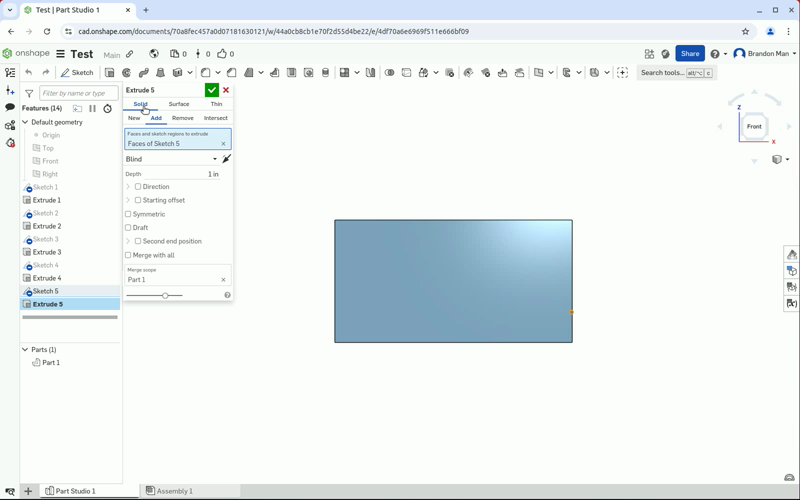
click(143, 106)
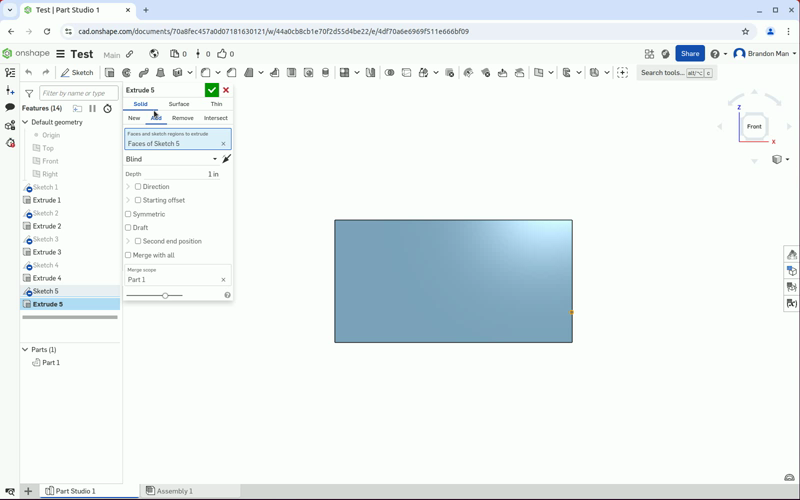
mouse_move(186, 120)
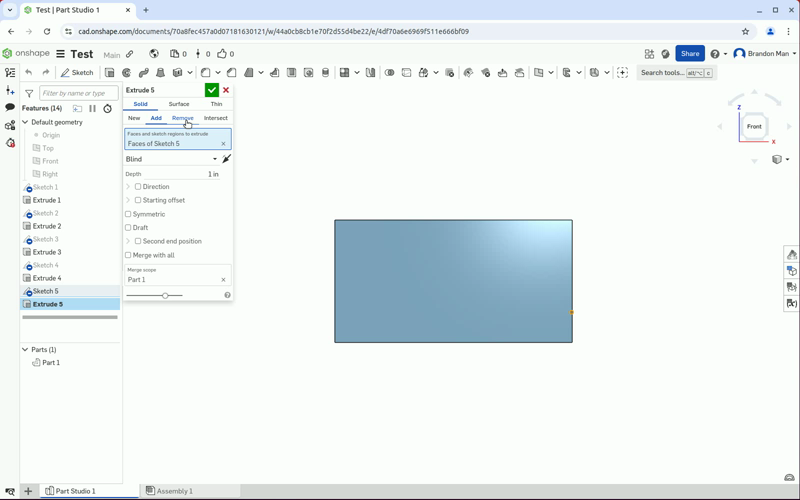
click(186, 120)
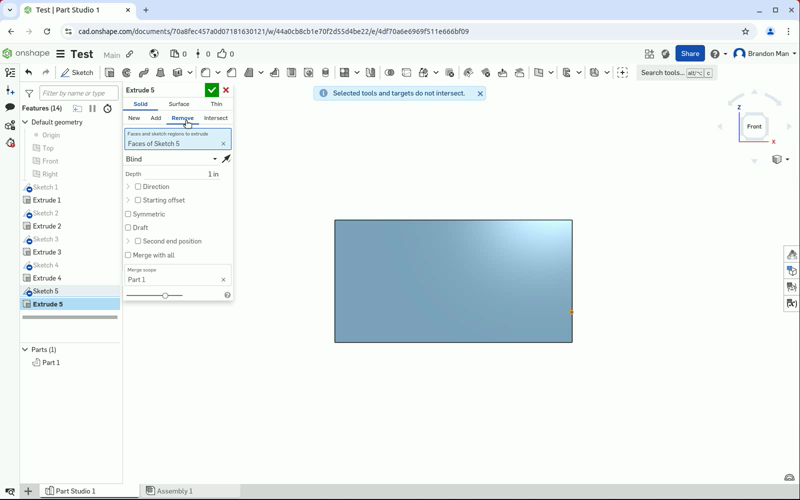
key(tab, 4)
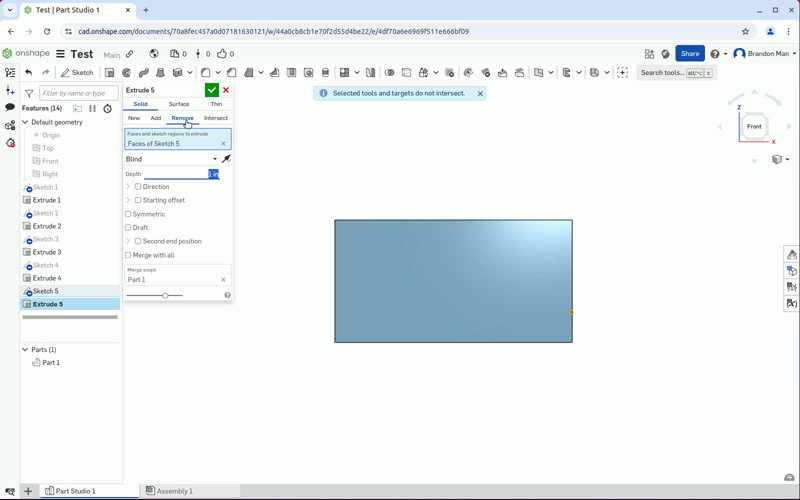
text(-0.963)
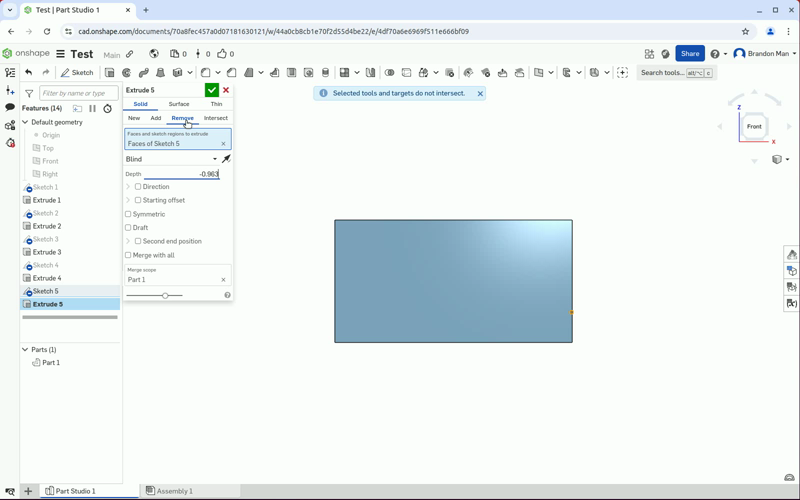
key(tab, 6)
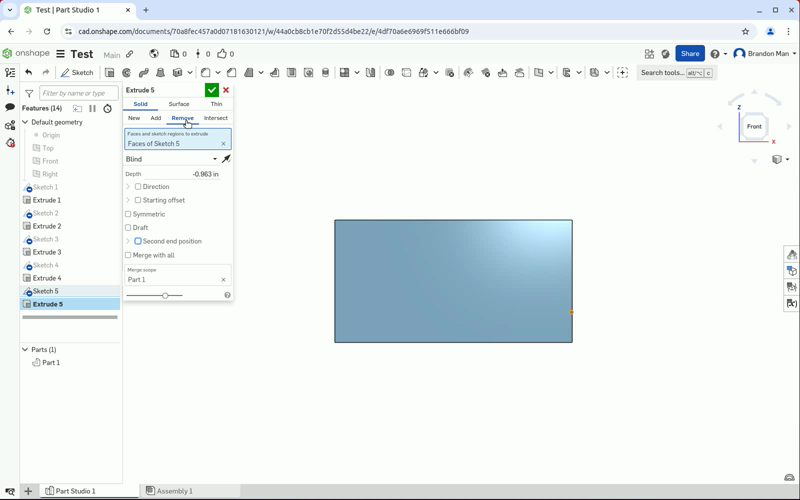
key(space)
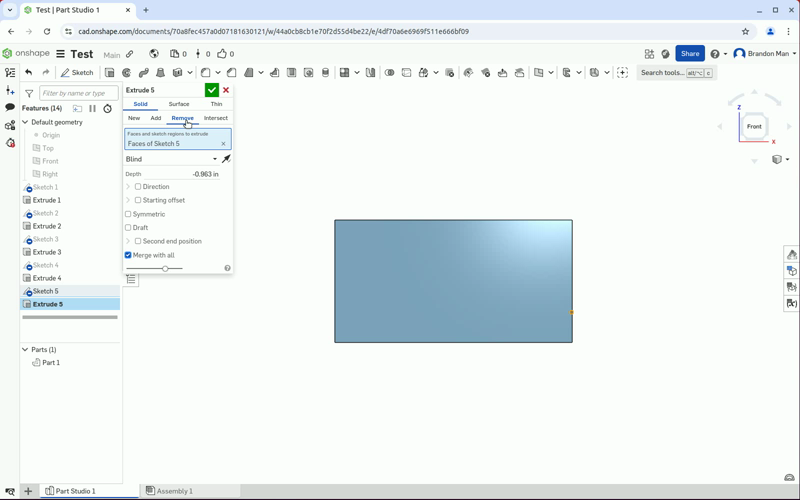
key(enter)
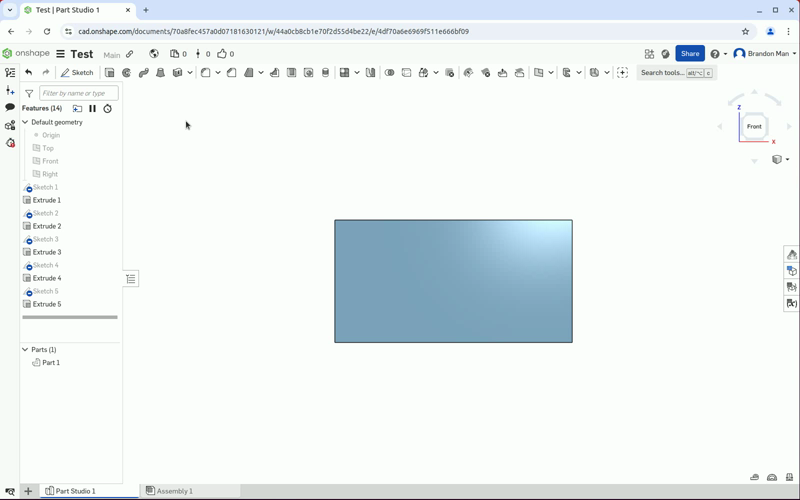
key(shift+h)
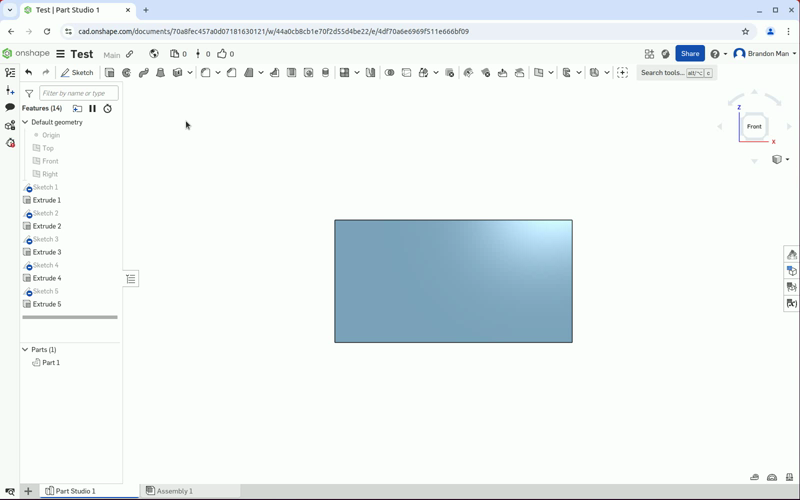
key(shift+h)
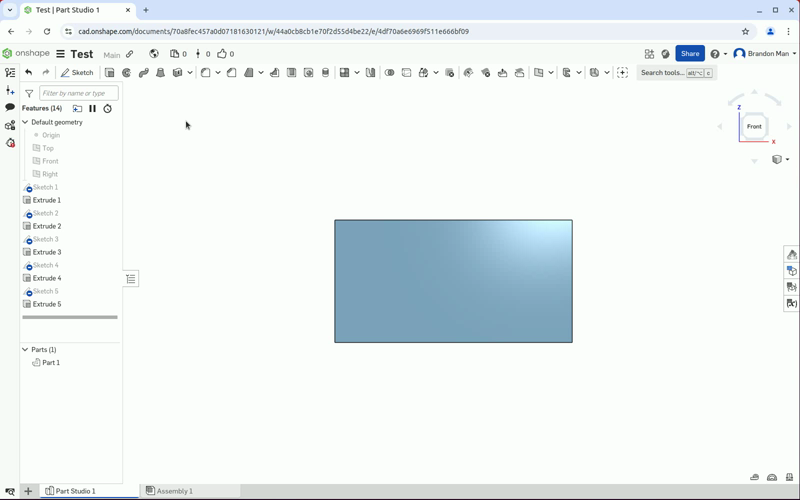
key(shift+7)
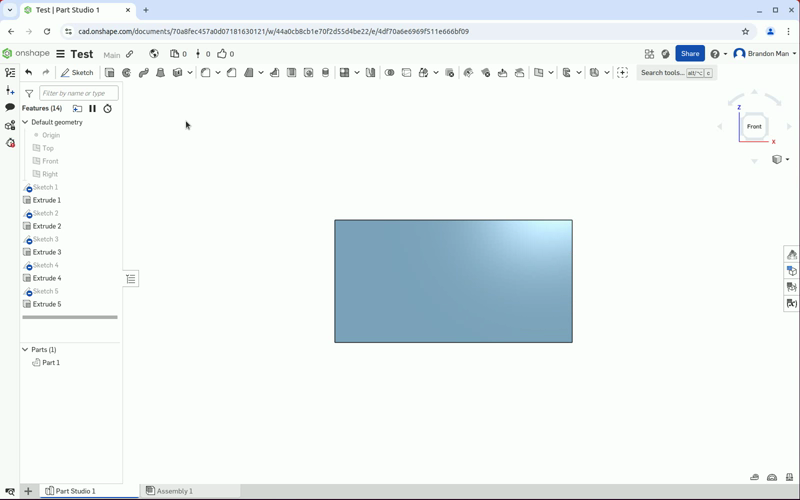
key(left, 2)
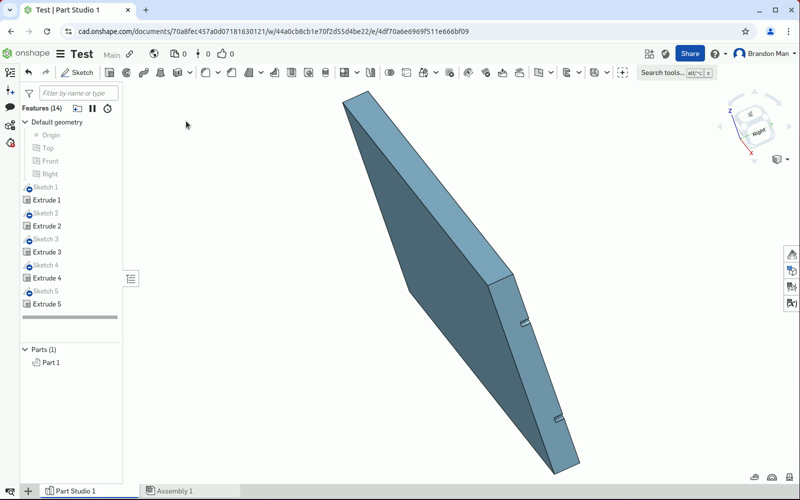
key(down, 2)
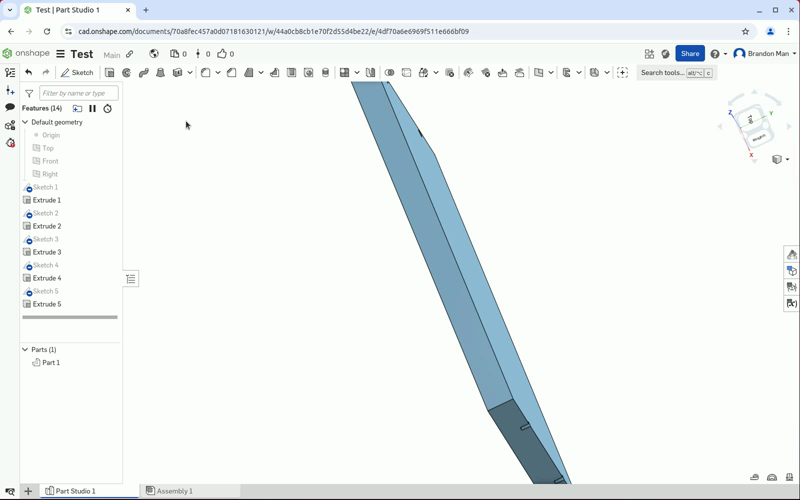
key(up, 2)
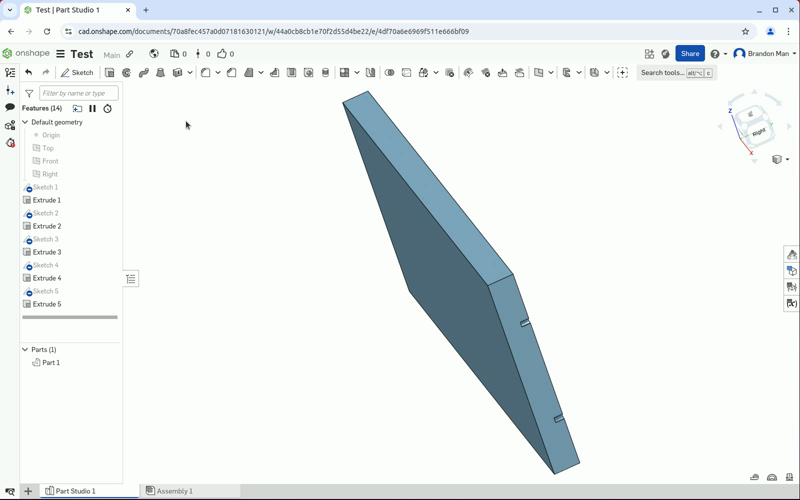
key(right, 2)
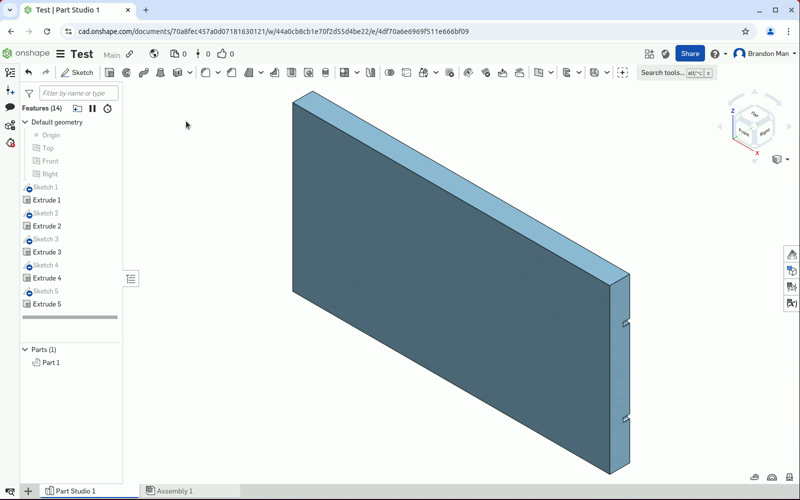
mouse_move(73, 189)
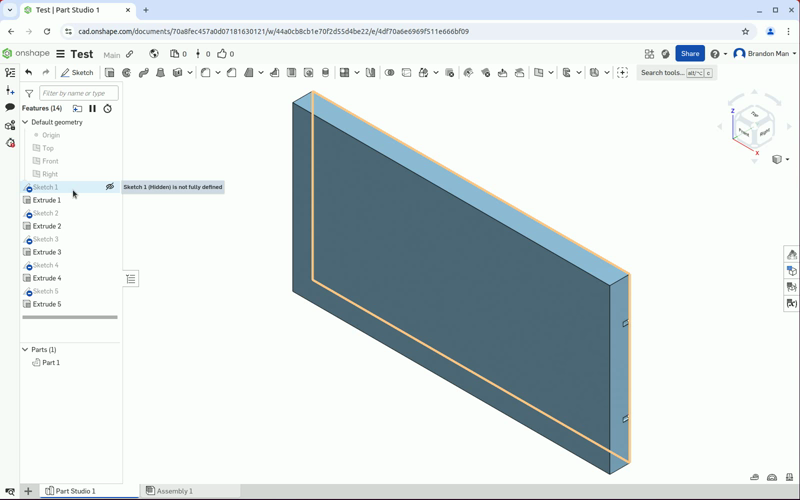
click(73, 189)